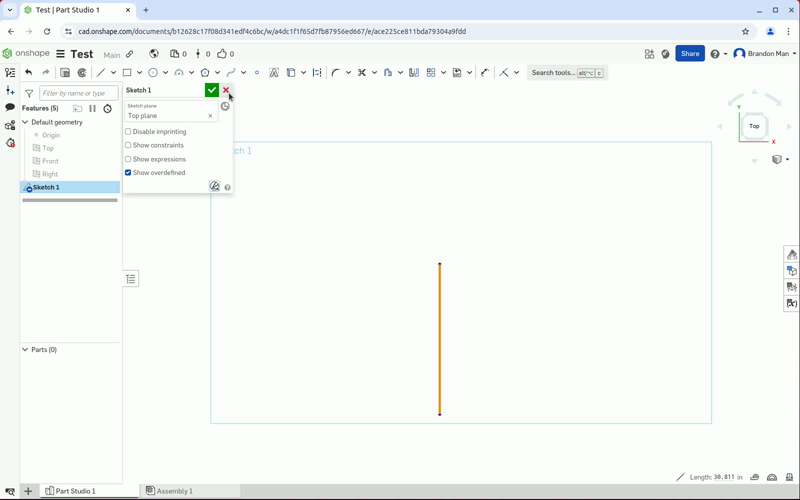
key(shift+h)
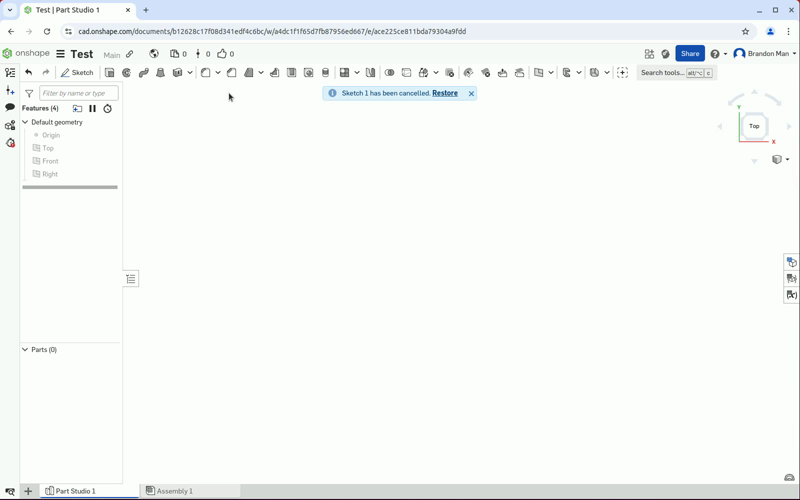
mouse_move(73, 352)
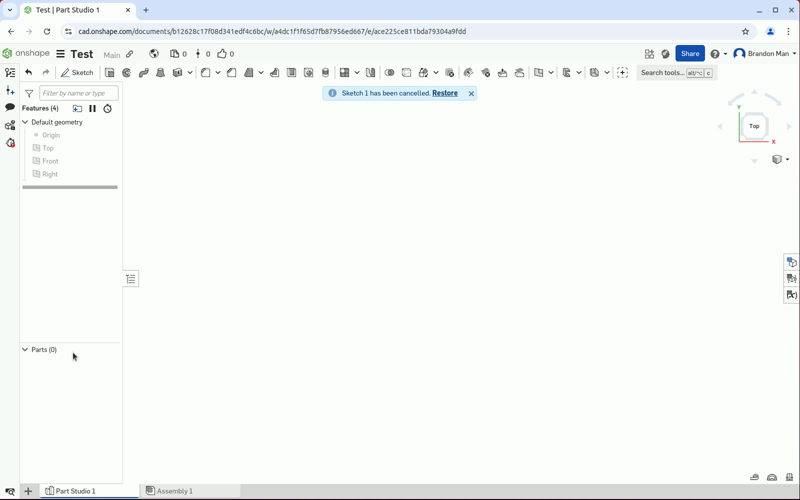
key(y)
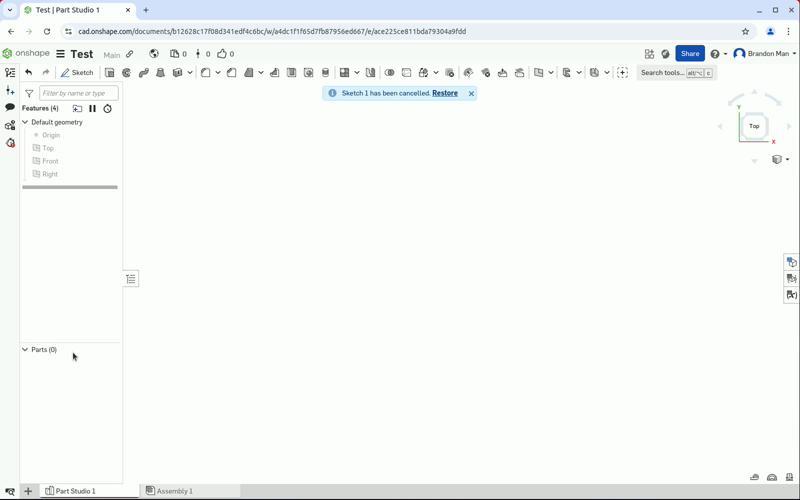
key(shift+p)
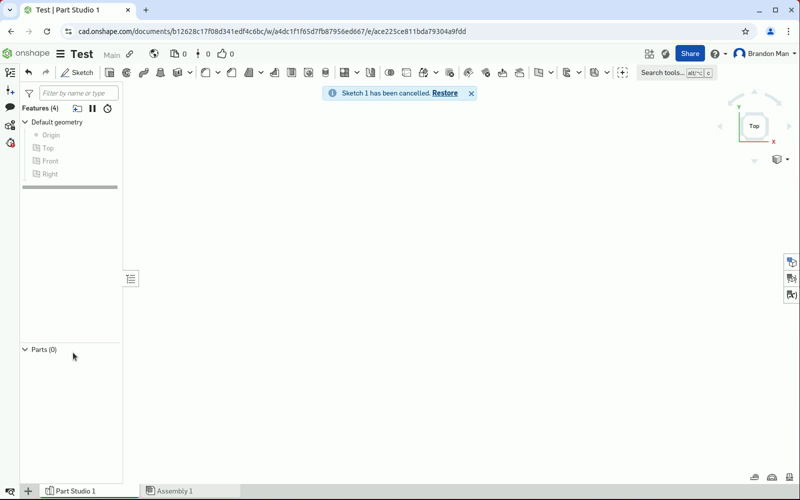
key(space)
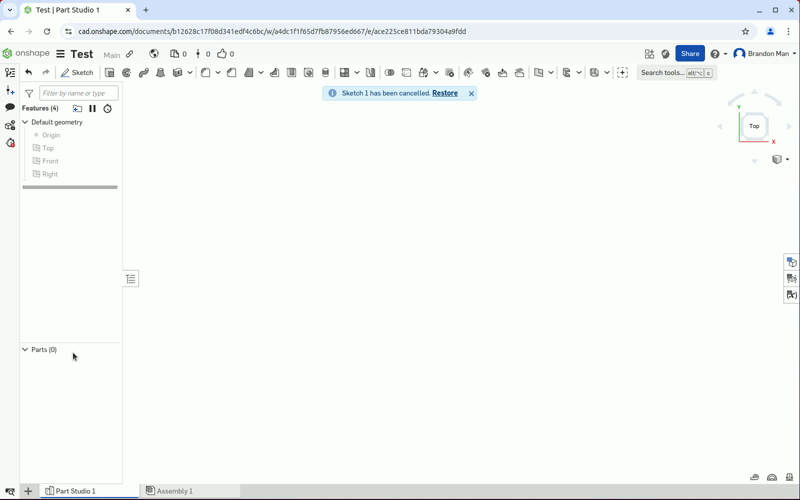
key_down(shift)
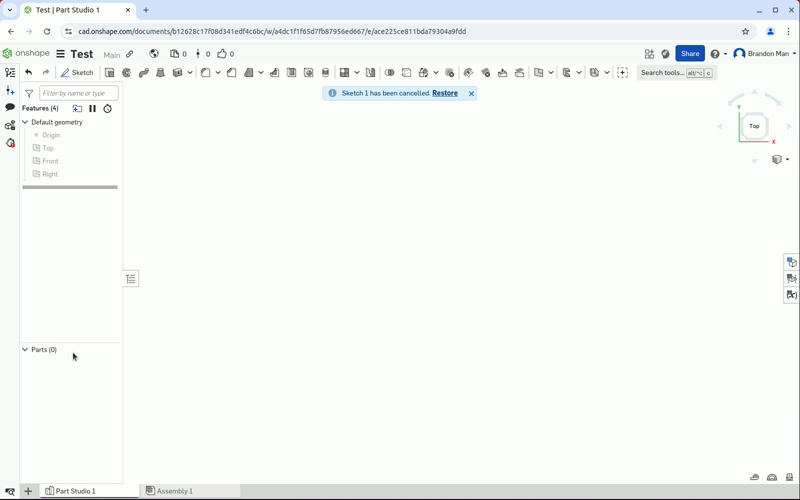
key(up)
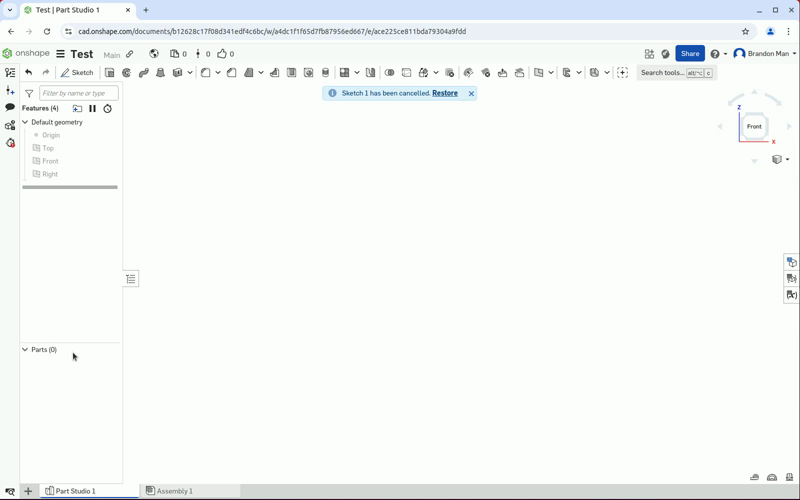
key_up(shift)
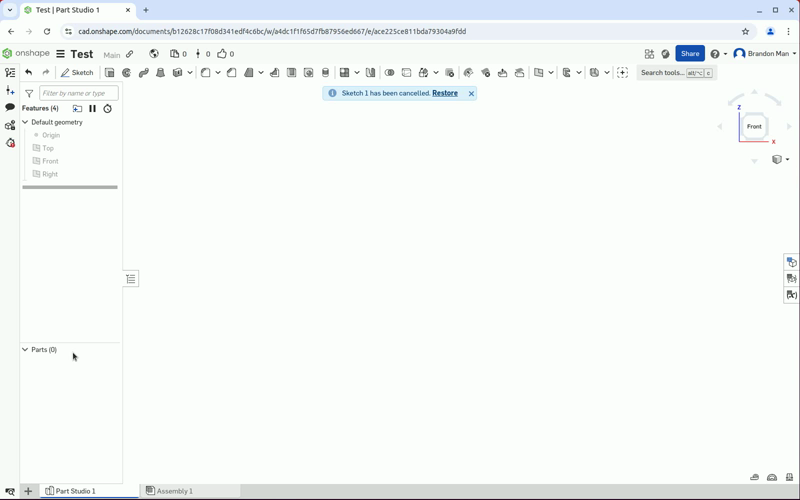
mouse_move(73, 352)
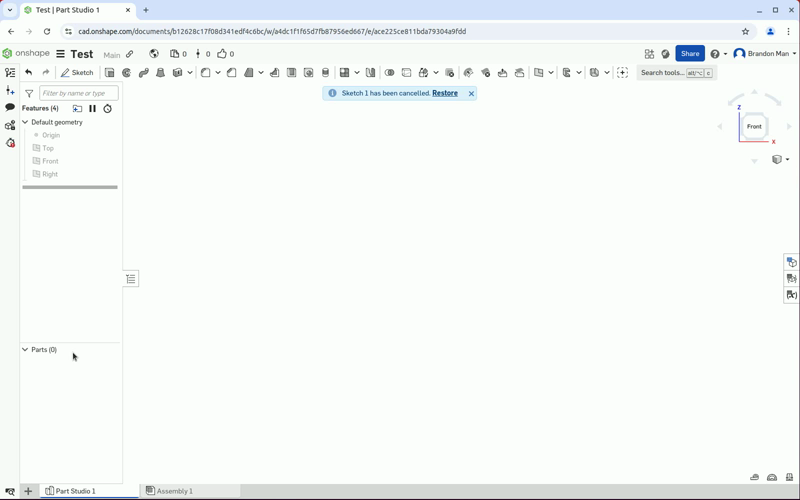
key(shift+y)
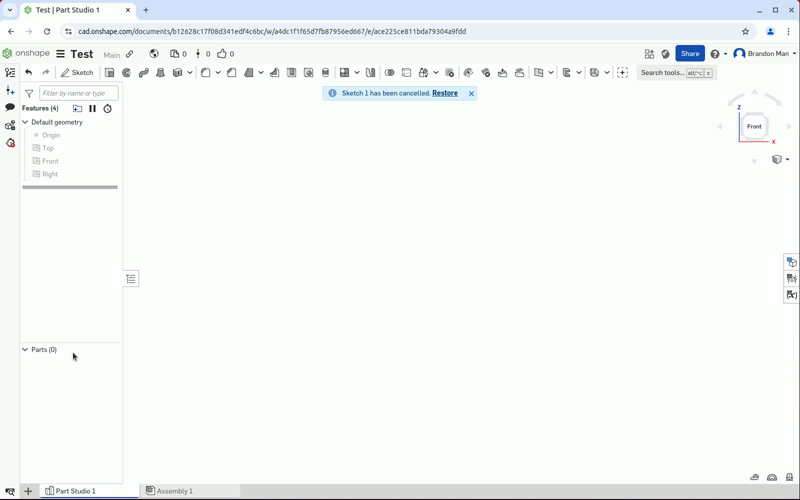
key(shift+s)
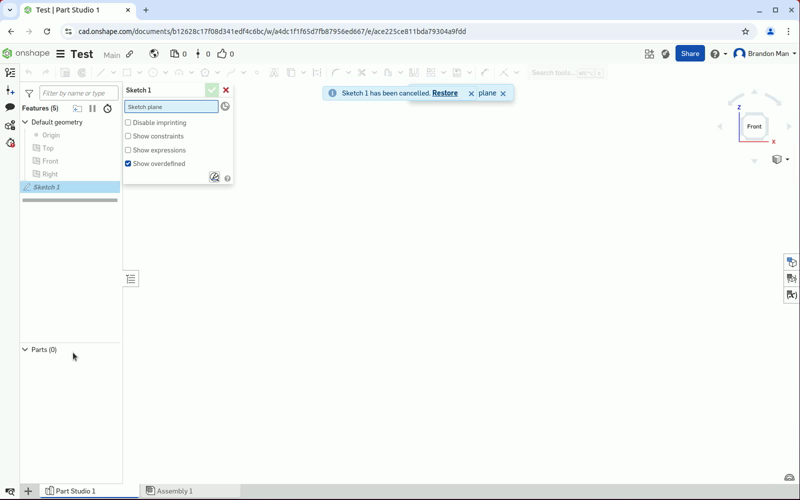
mouse_move(73, 163)
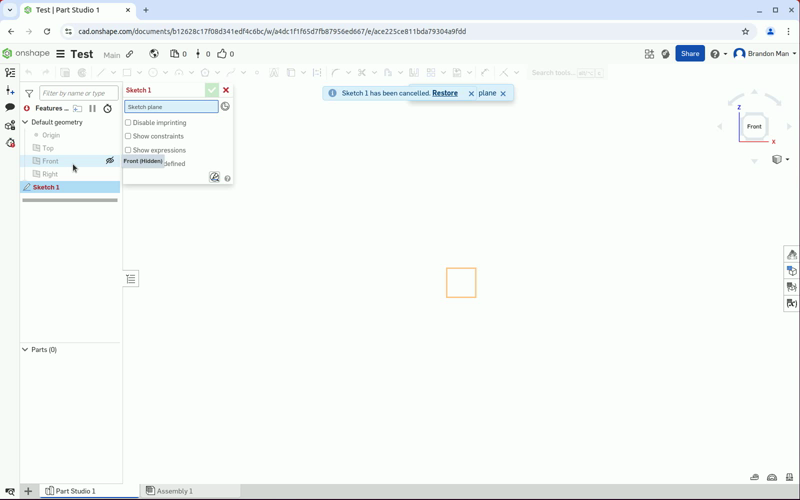
click(73, 163)
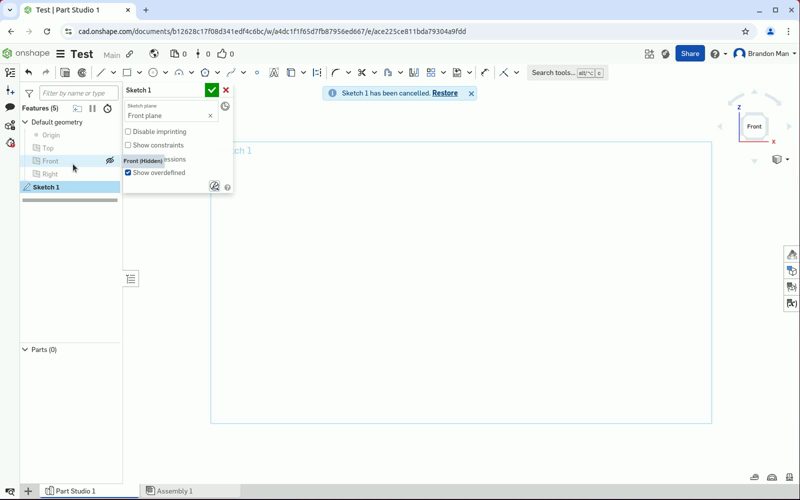
mouse_move(73, 352)
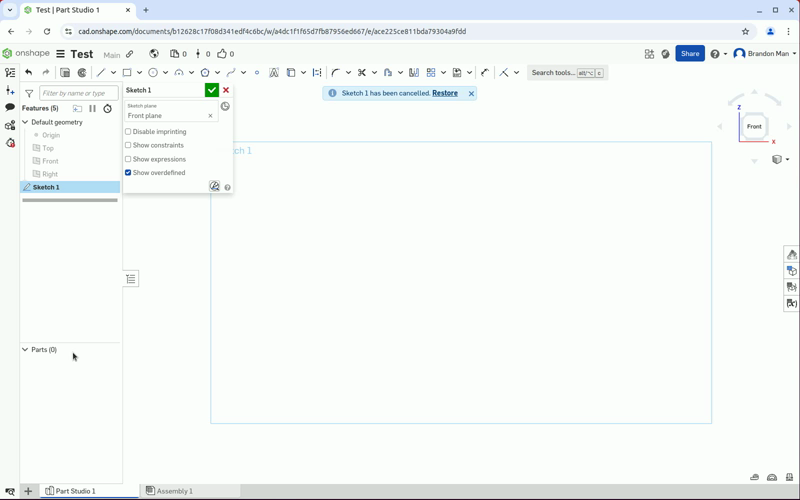
key(y)
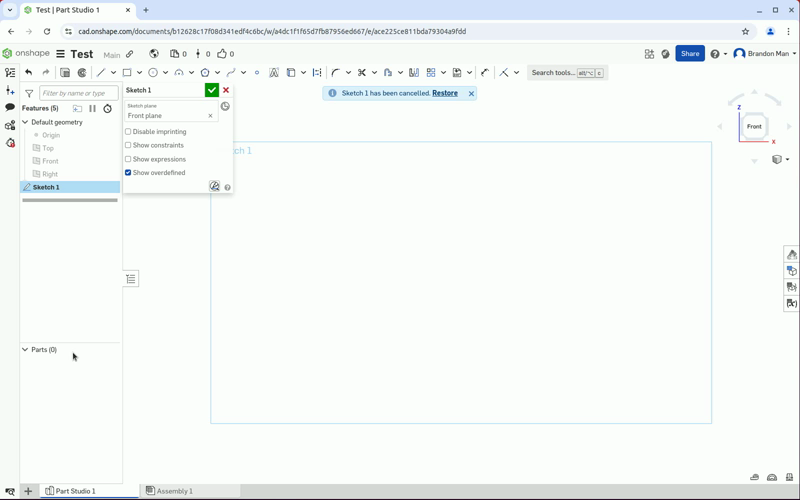
key(a)
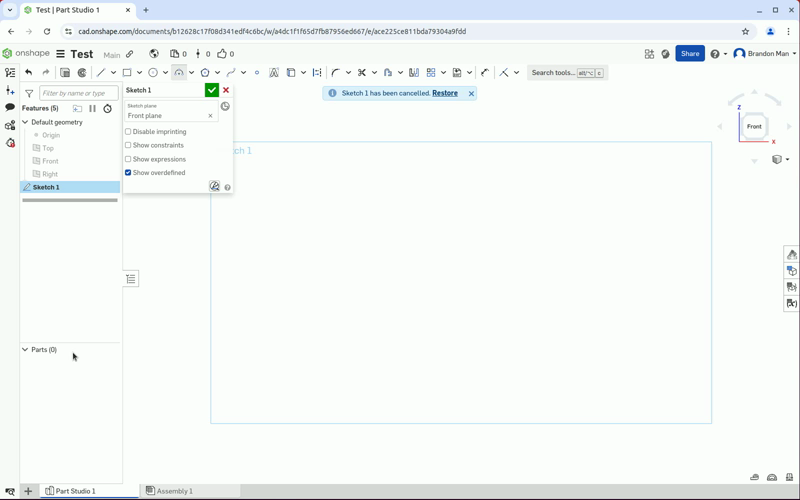
key_down(shift)
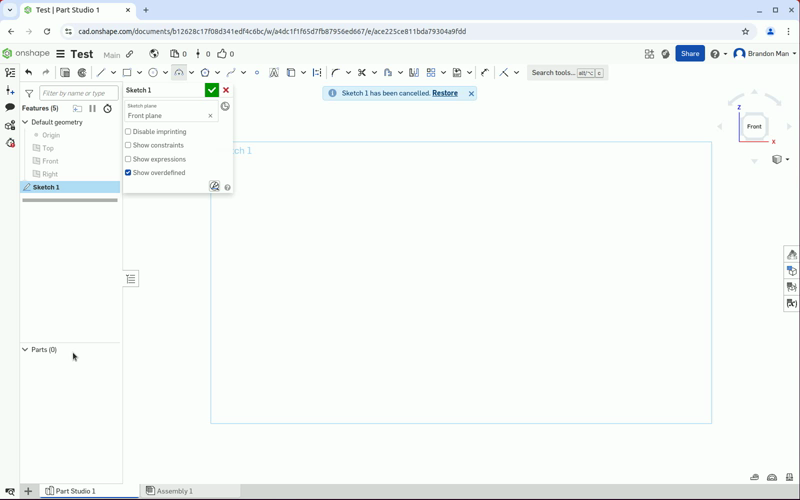
mouse_move(348, 339)
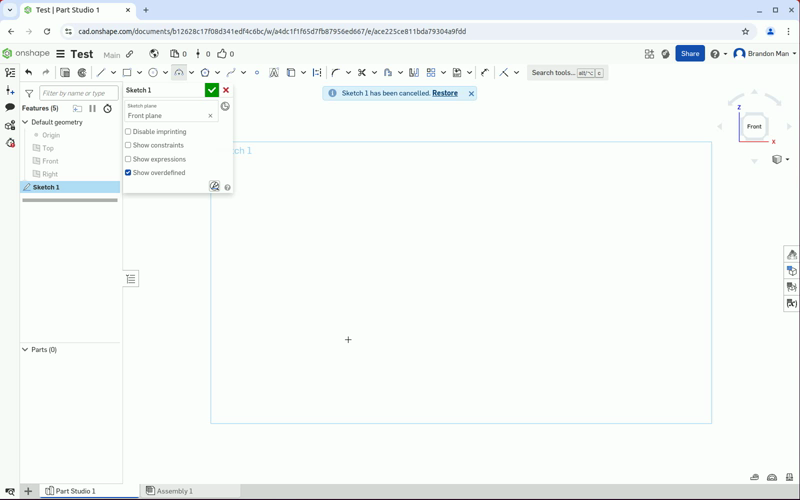
click(348, 339)
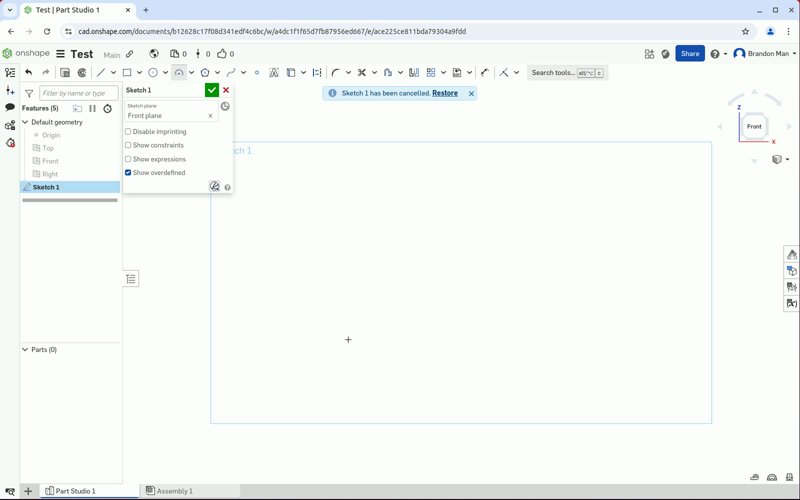
key_up(shift)
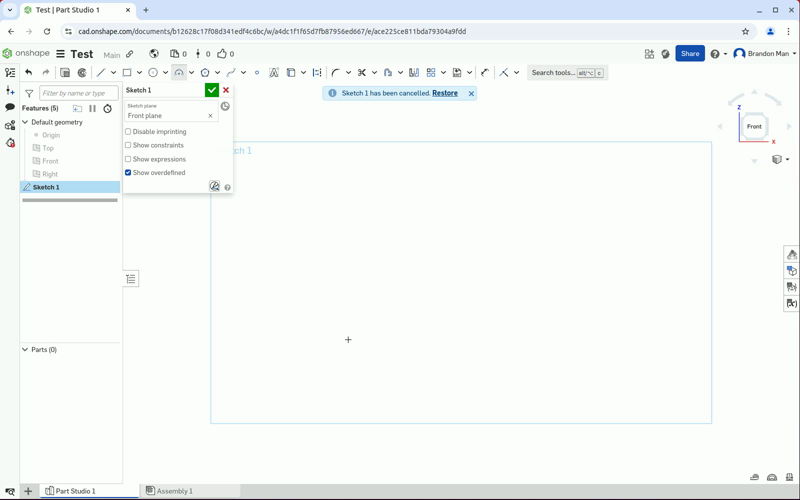
key_down(shift)
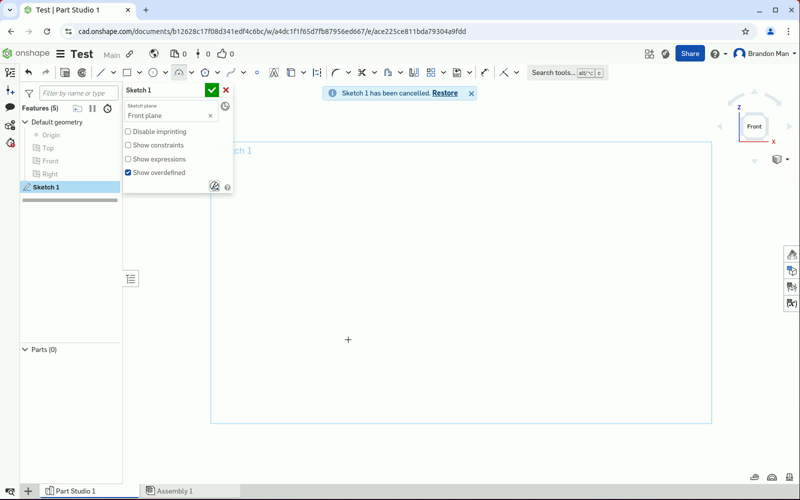
mouse_move(404, 395)
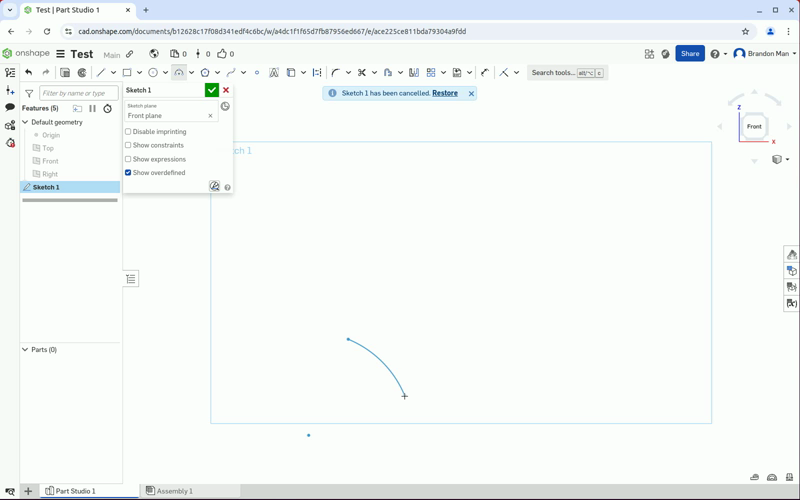
click(404, 395)
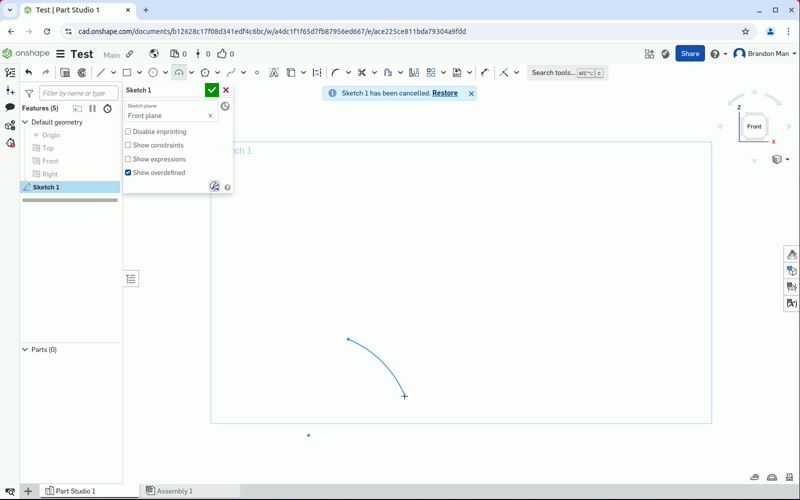
mouse_move(364, 379)
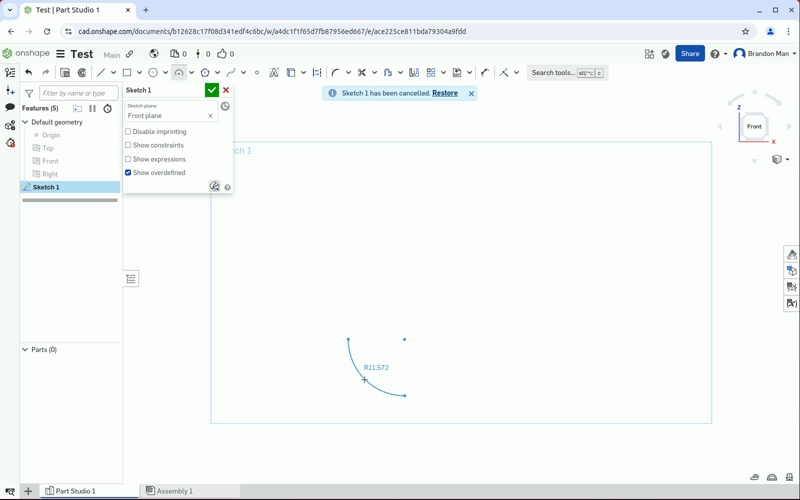
click(364, 379)
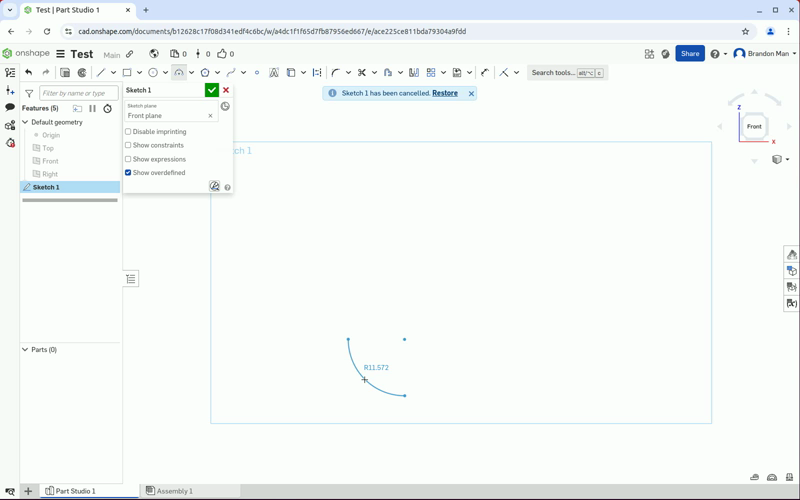
key_up(shift)
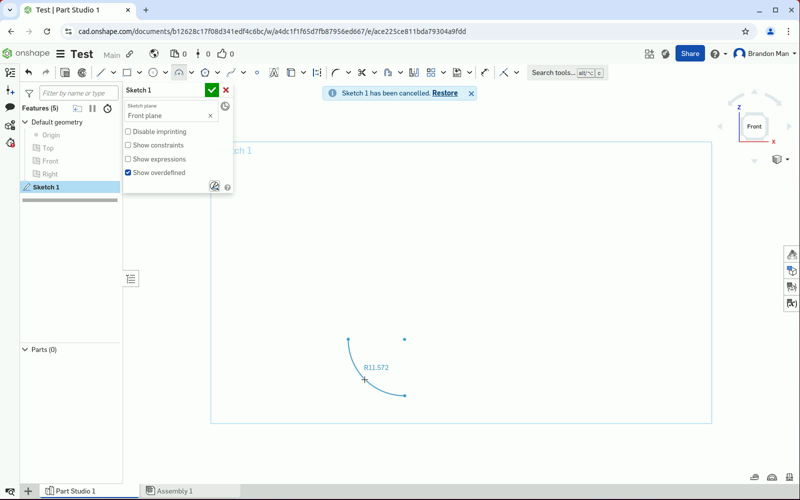
key(esc)
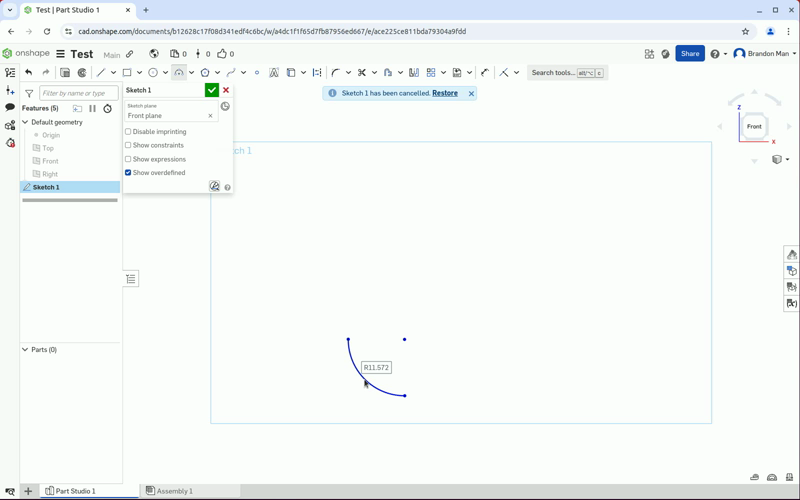
key(l)
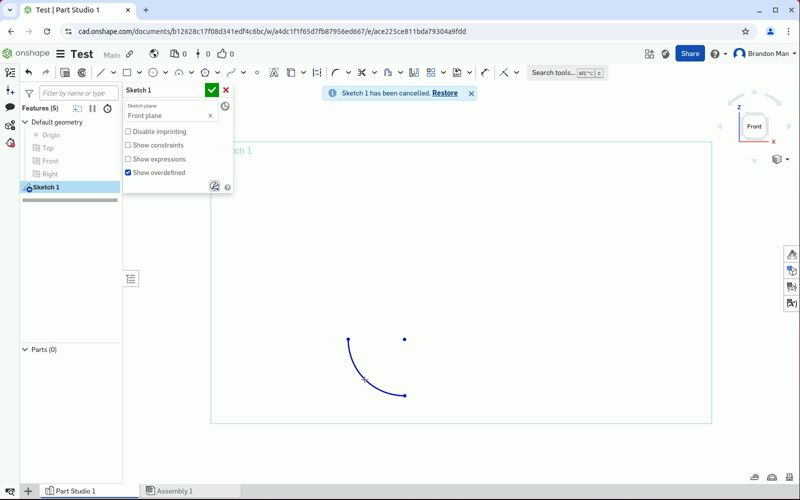
mouse_move(404, 395)
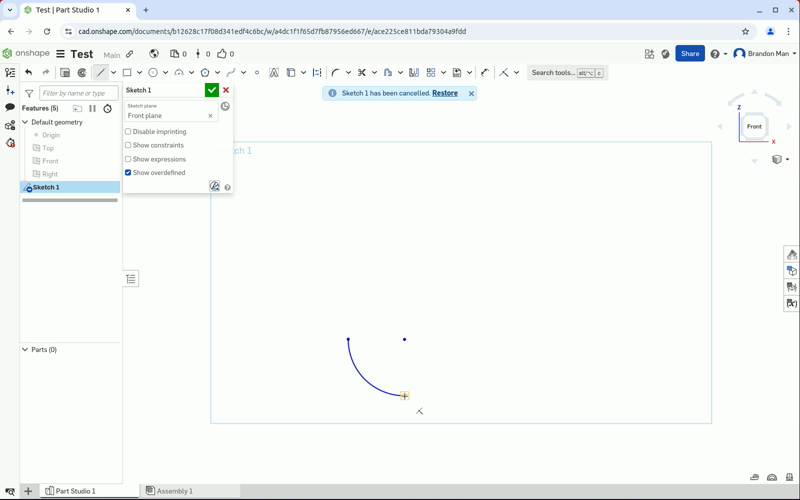
click(404, 395)
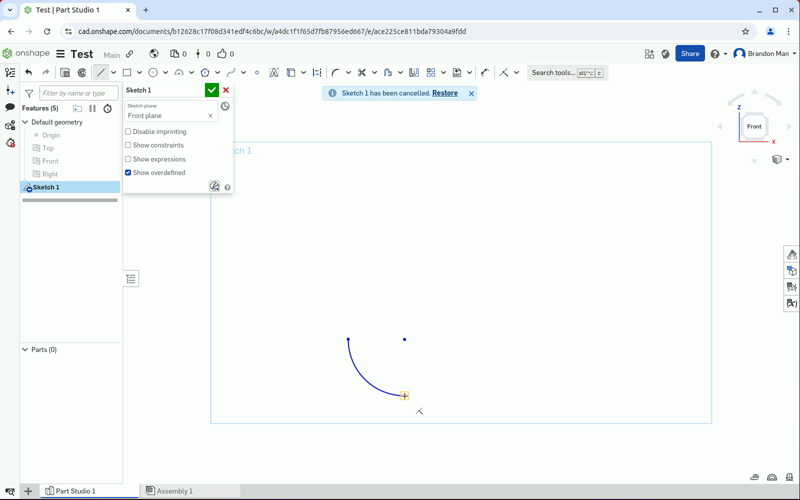
key_down(shift)
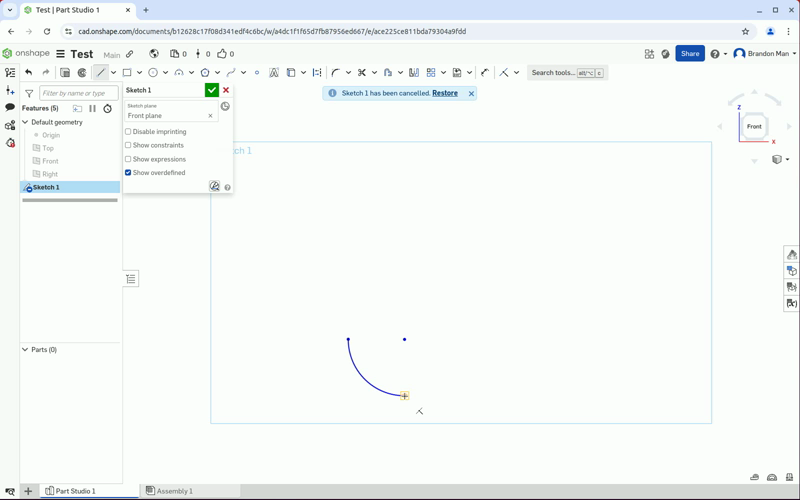
mouse_move(543, 395)
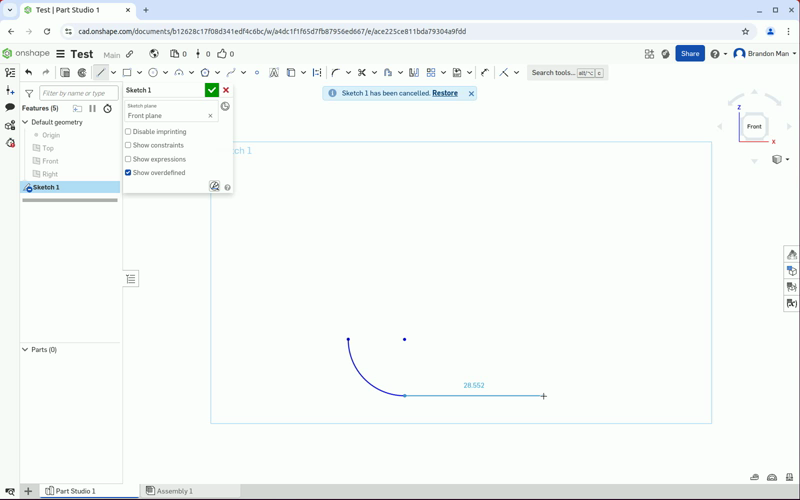
click(543, 395)
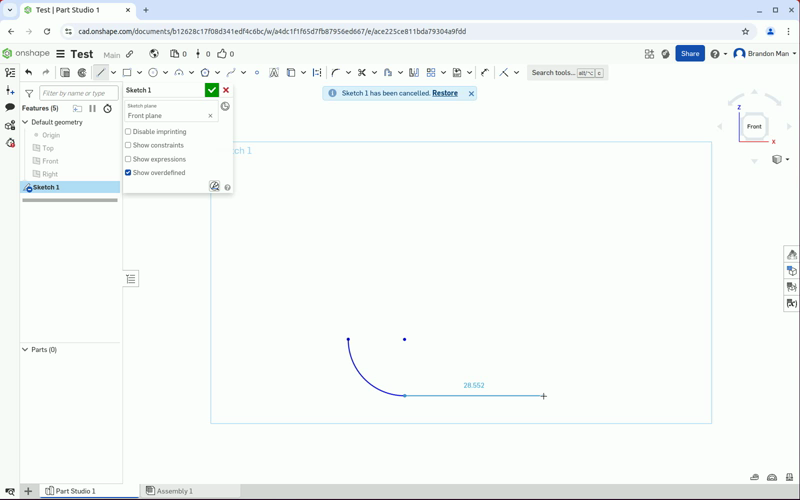
key_up(shift)
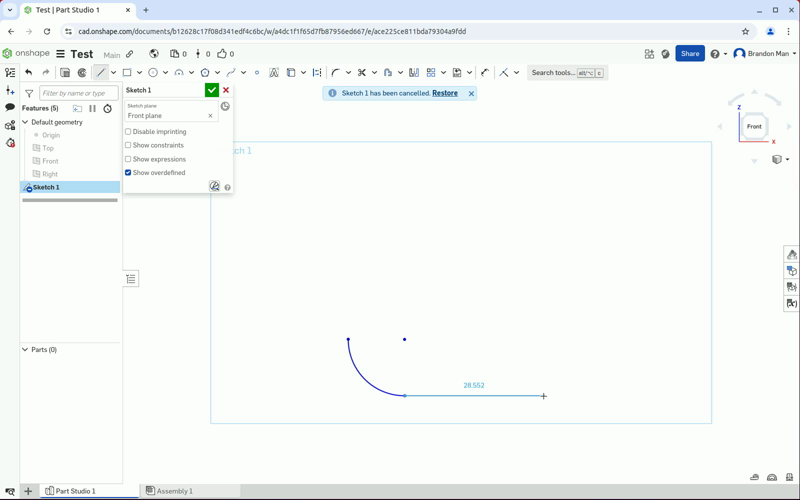
key(esc)
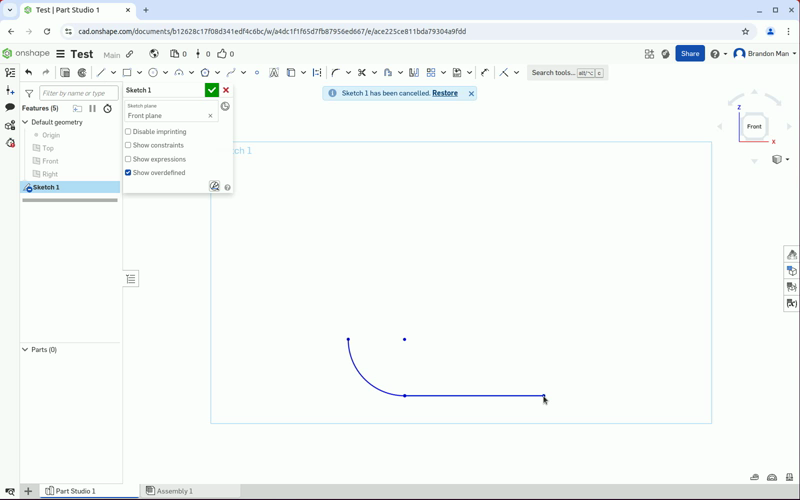
key(a)
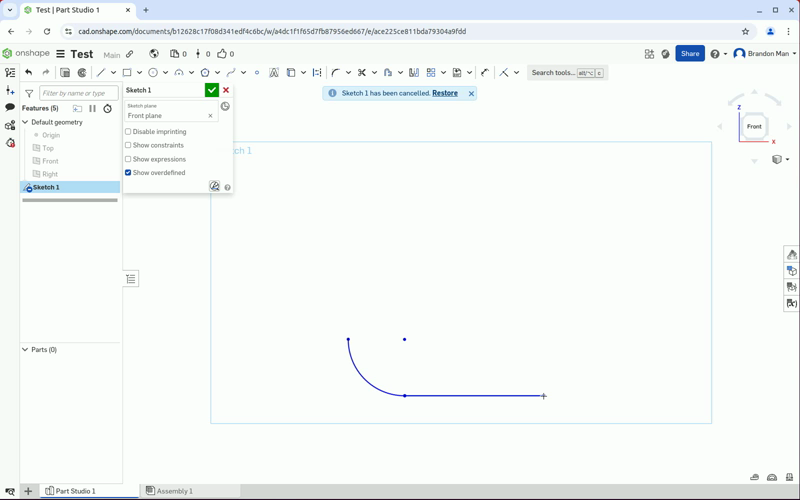
mouse_move(543, 395)
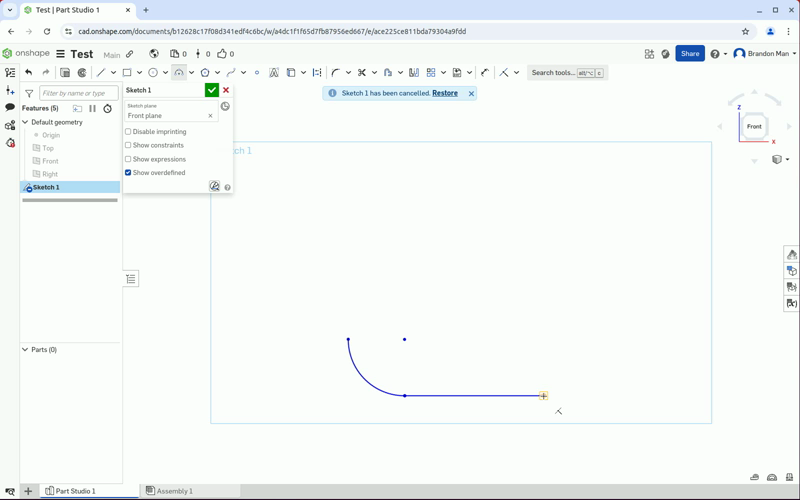
click(543, 395)
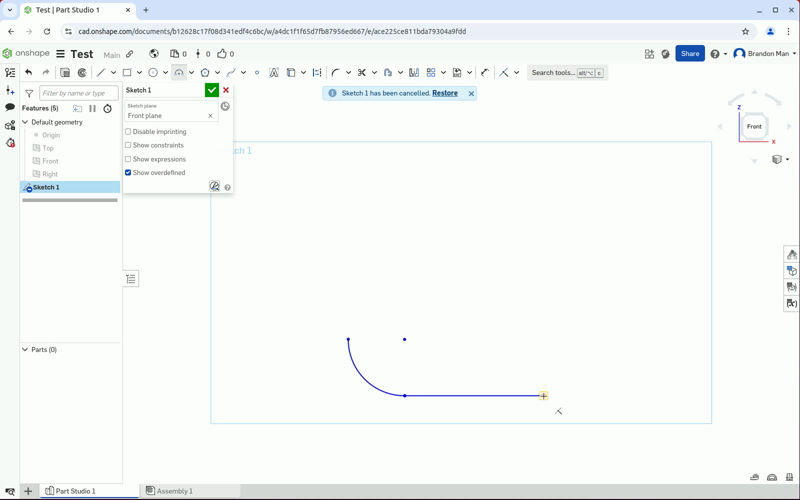
key_down(shift)
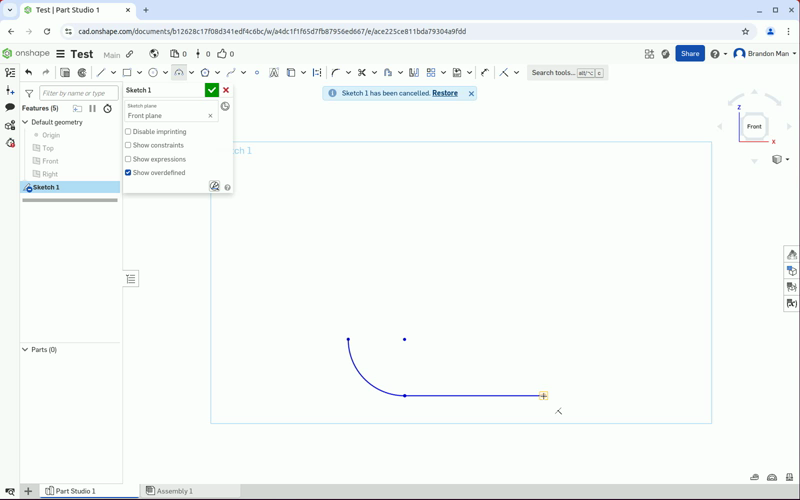
mouse_move(572, 367)
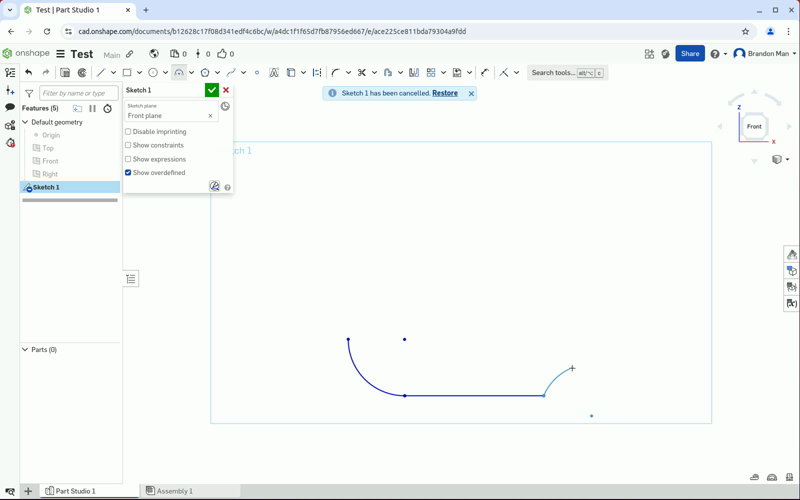
click(572, 367)
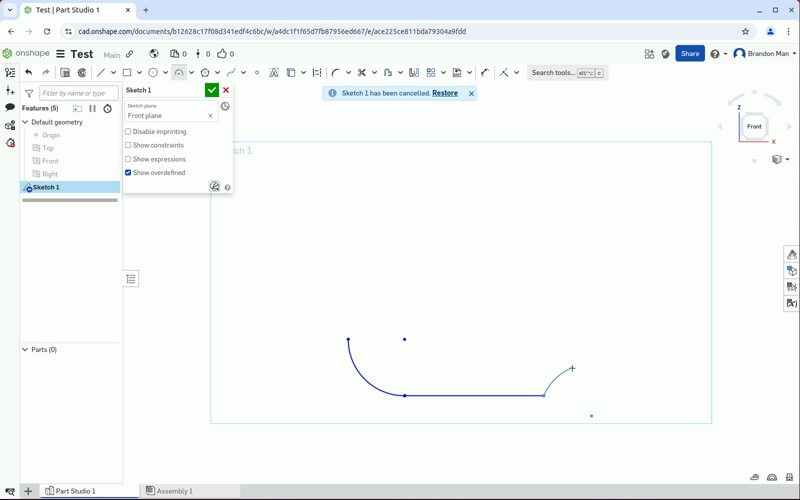
mouse_move(563, 387)
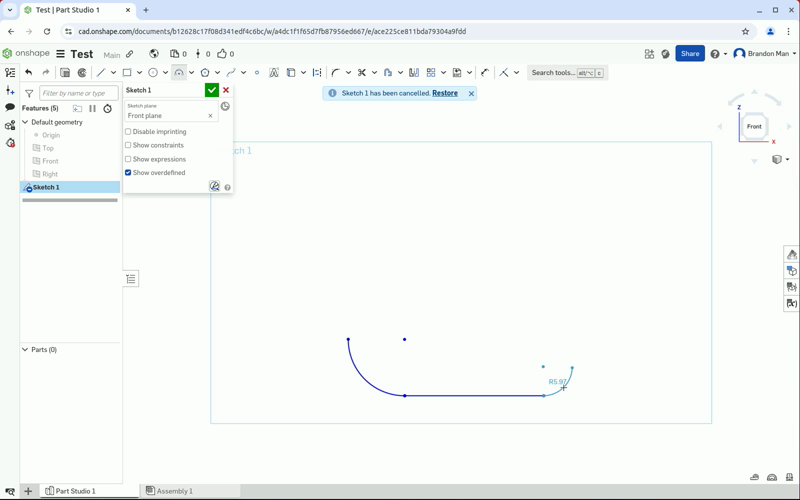
click(563, 387)
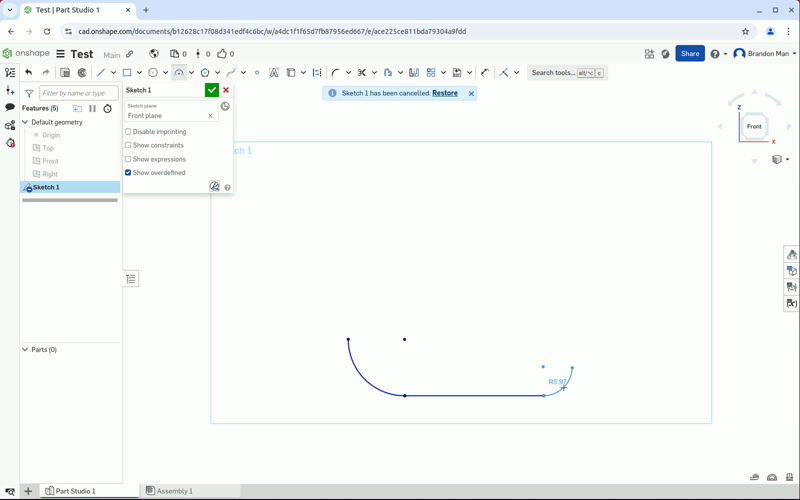
key_up(shift)
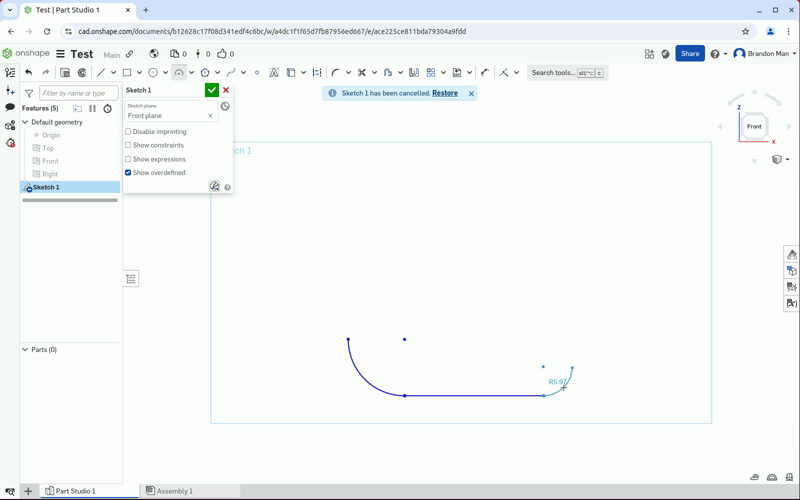
key(esc)
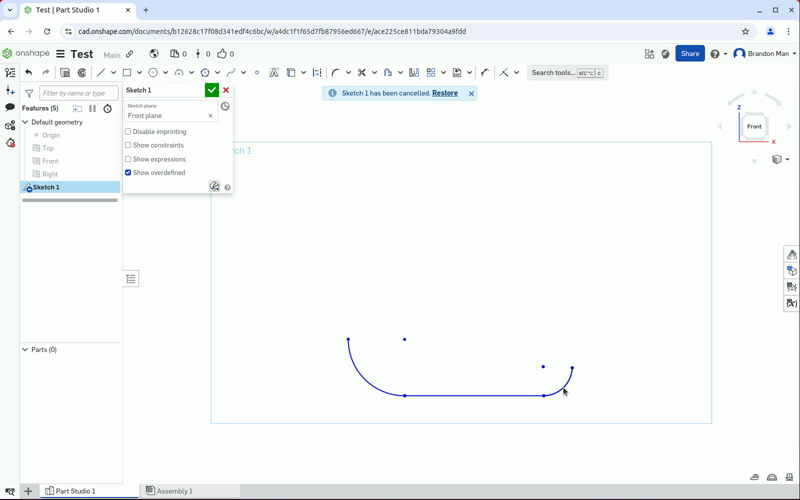
key(l)
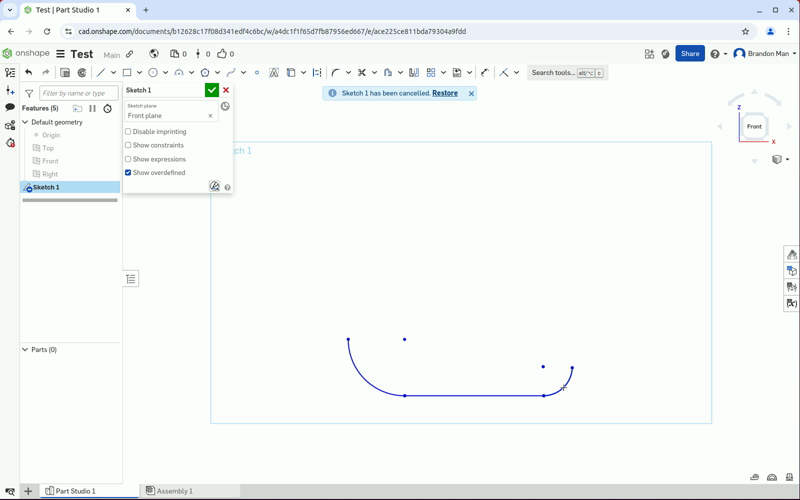
mouse_move(572, 367)
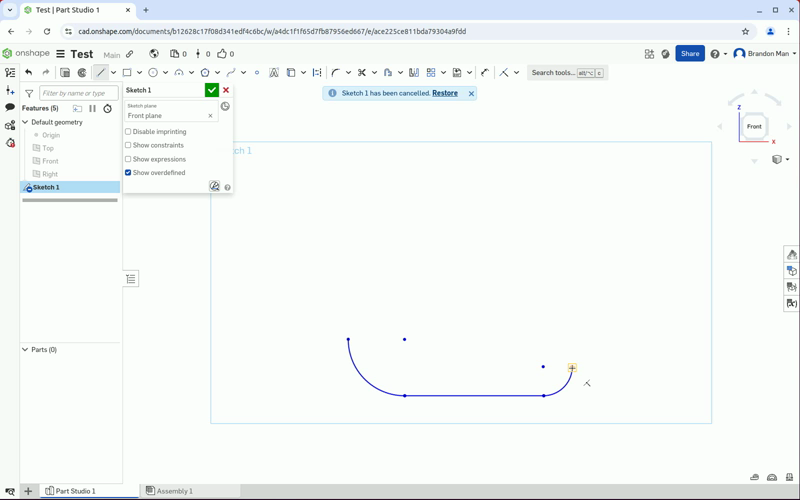
click(572, 367)
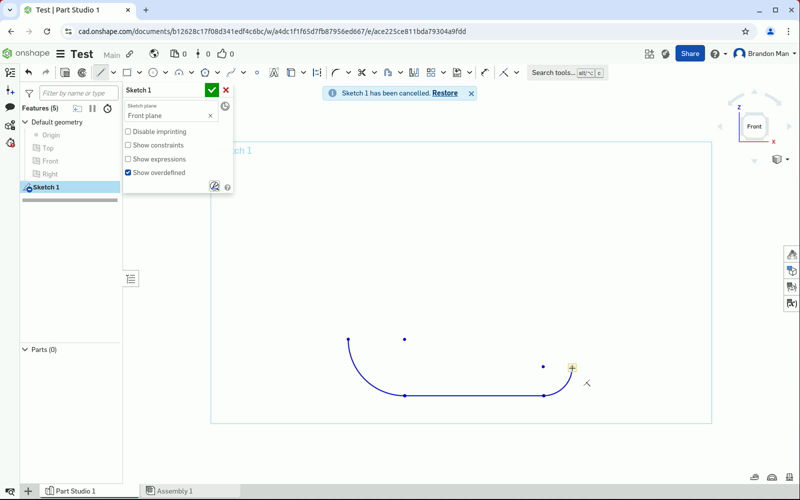
key_down(shift)
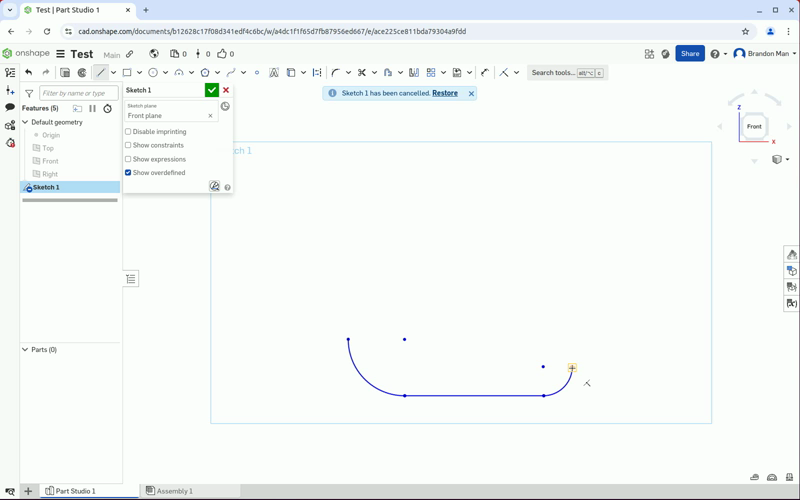
mouse_move(572, 226)
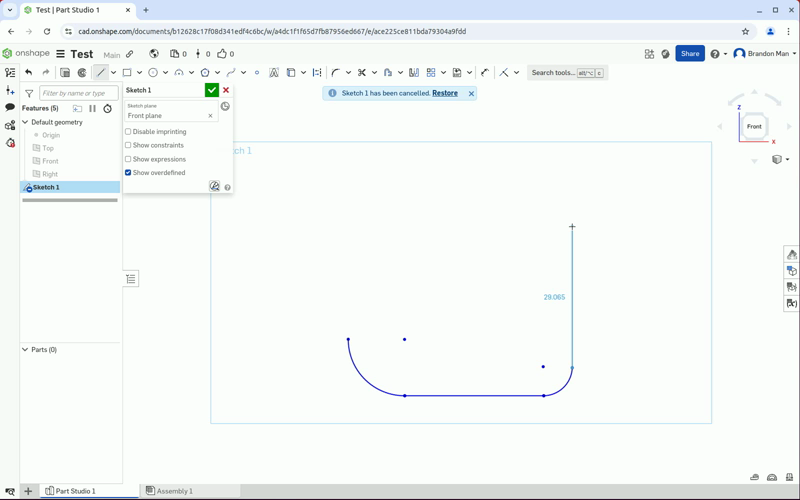
click(572, 226)
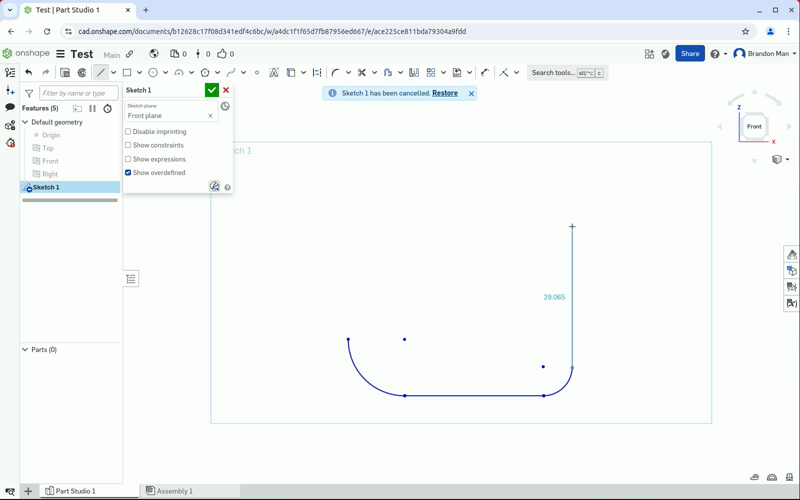
key_up(shift)
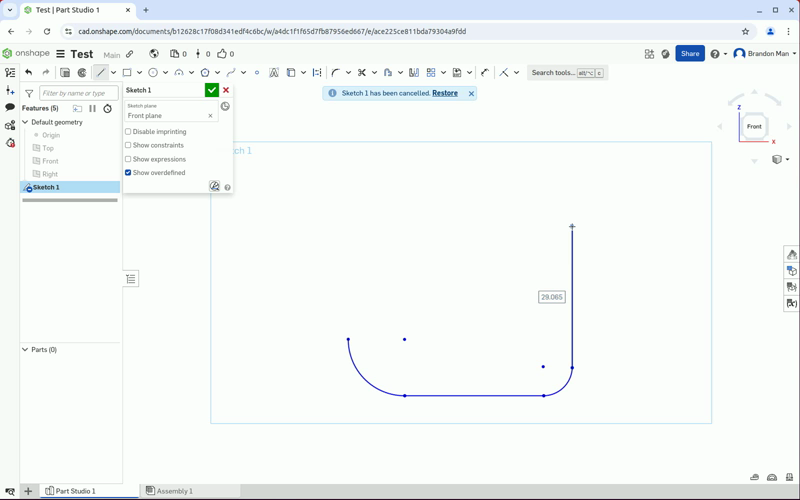
key(esc)
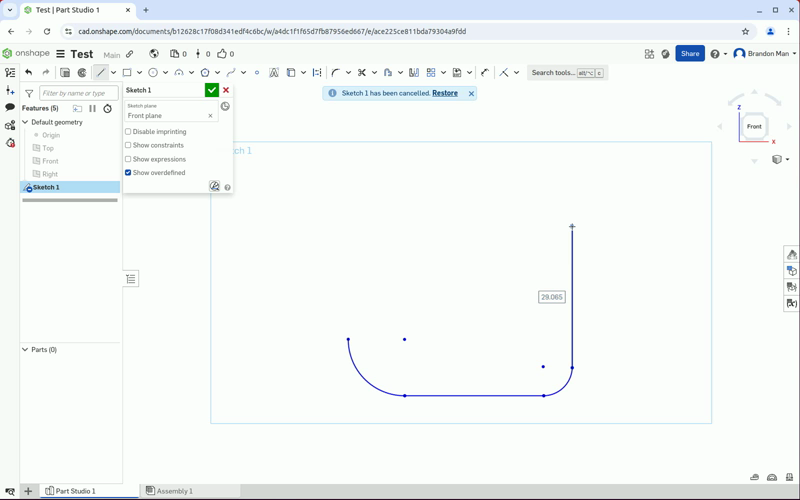
key(a)
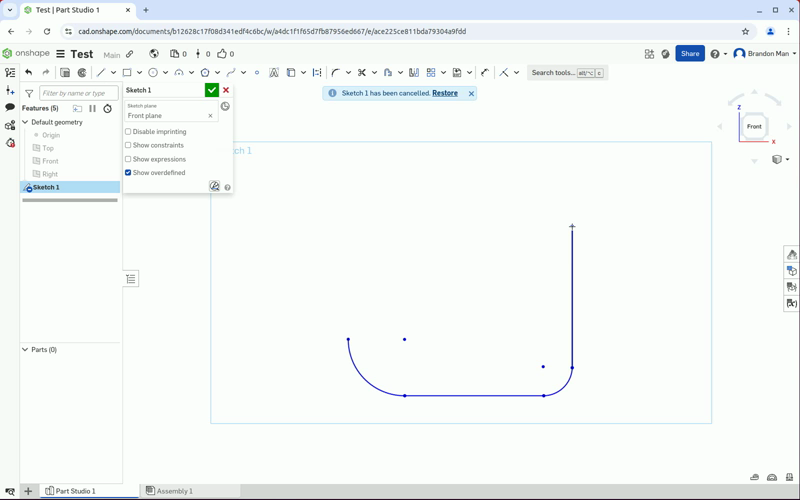
mouse_move(572, 226)
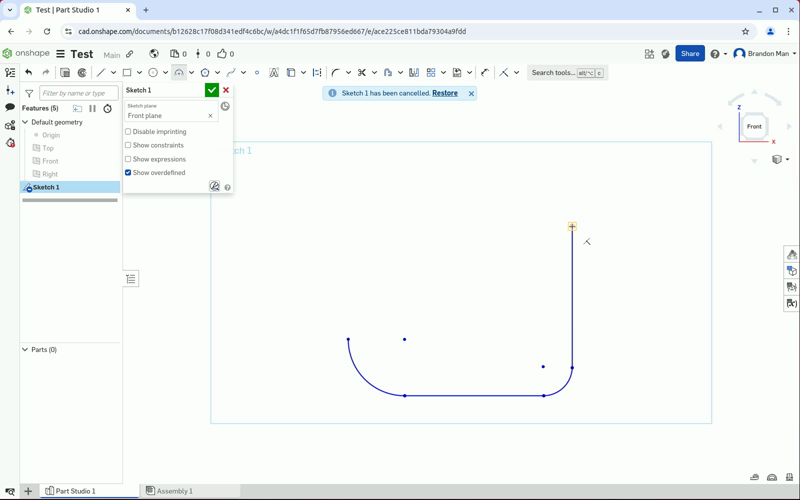
click(572, 226)
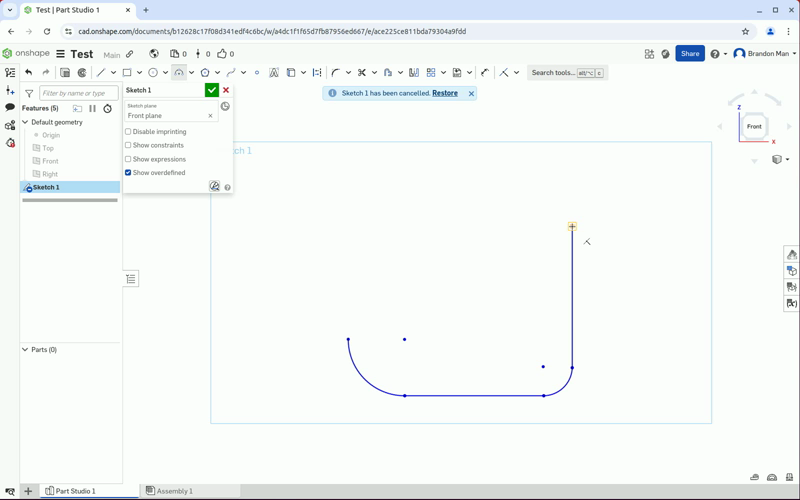
key_down(shift)
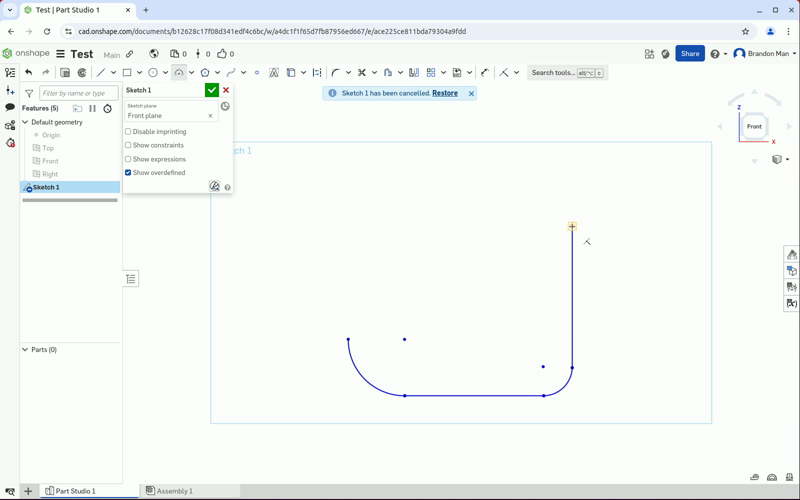
mouse_move(515, 171)
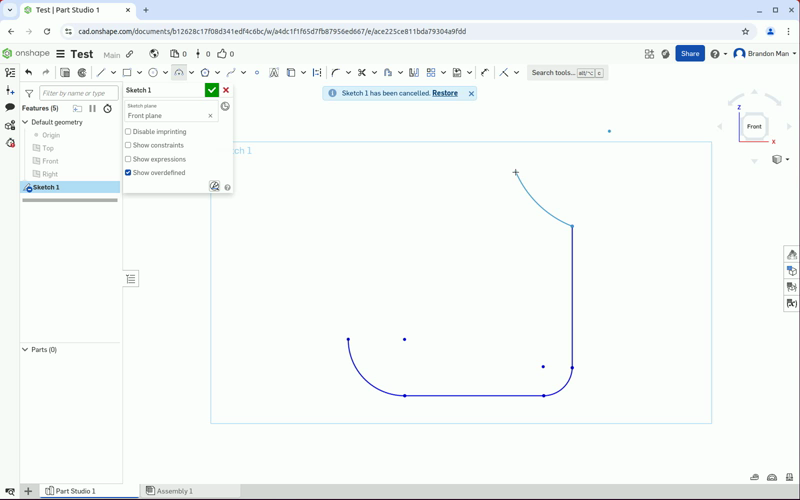
click(515, 171)
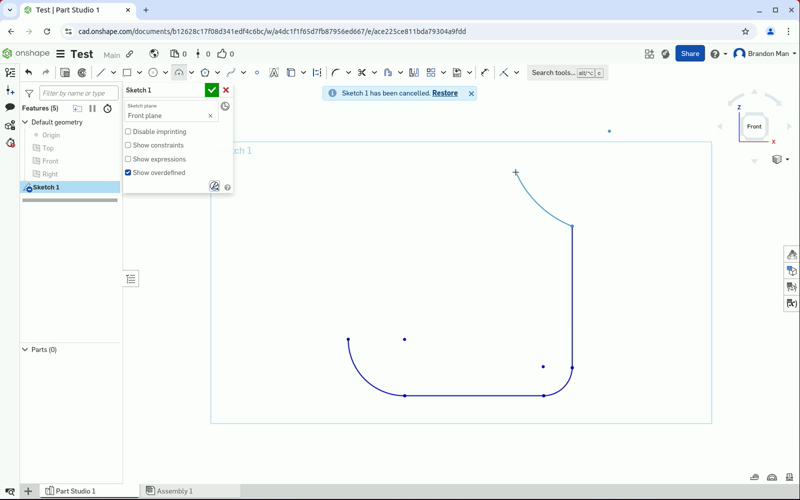
mouse_move(555, 187)
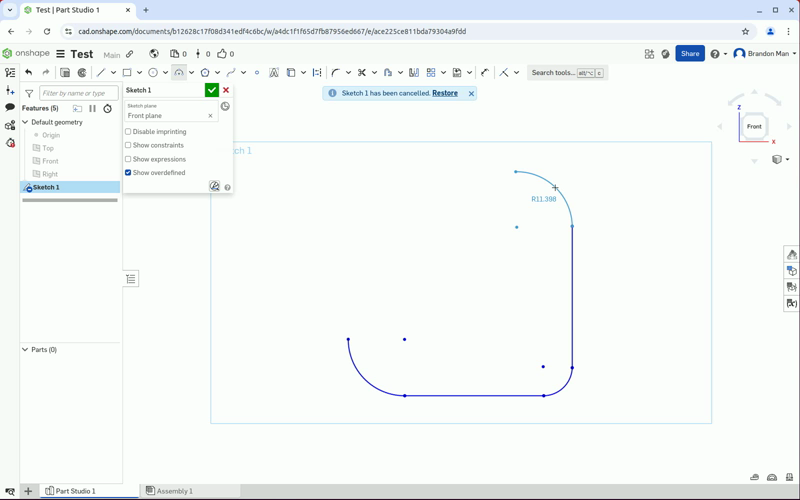
click(555, 187)
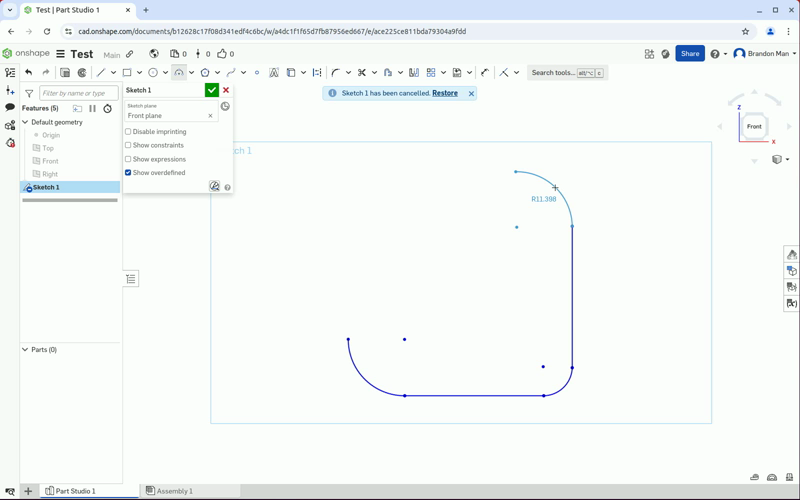
key_up(shift)
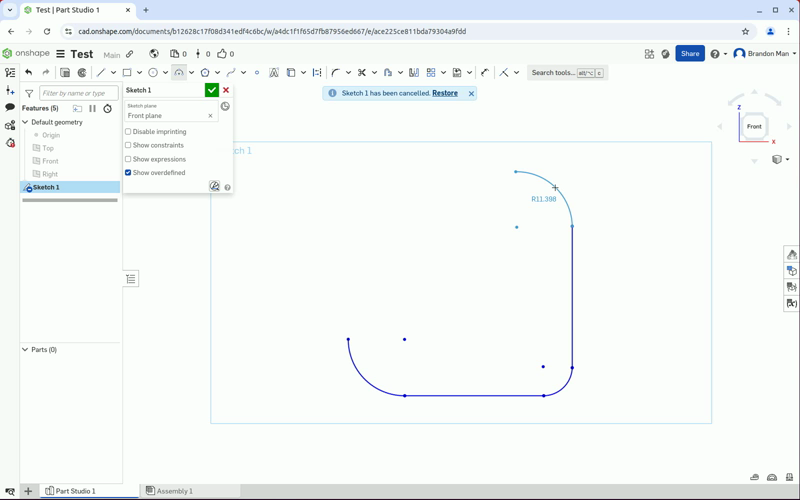
key(esc)
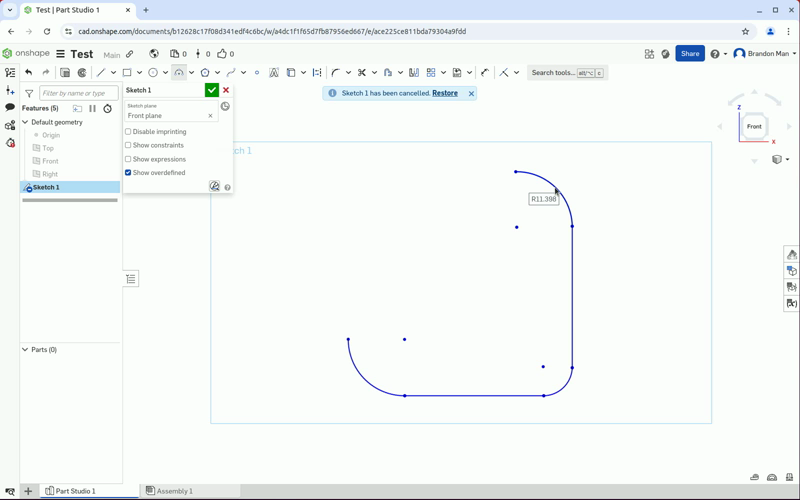
key(l)
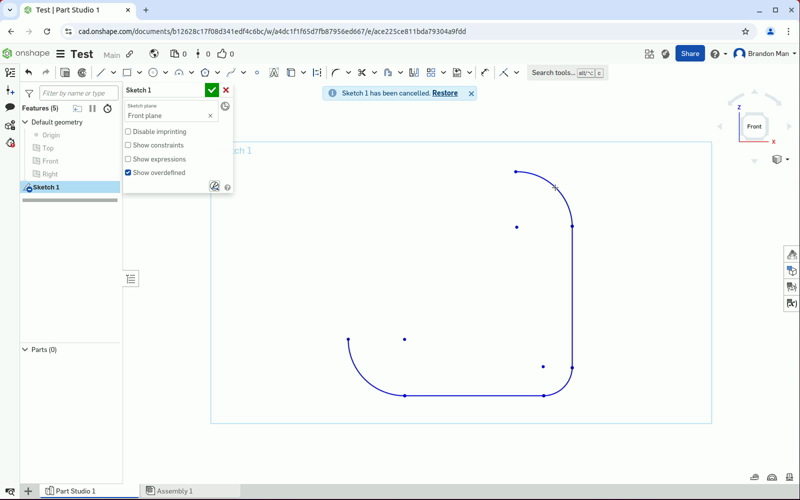
mouse_move(515, 171)
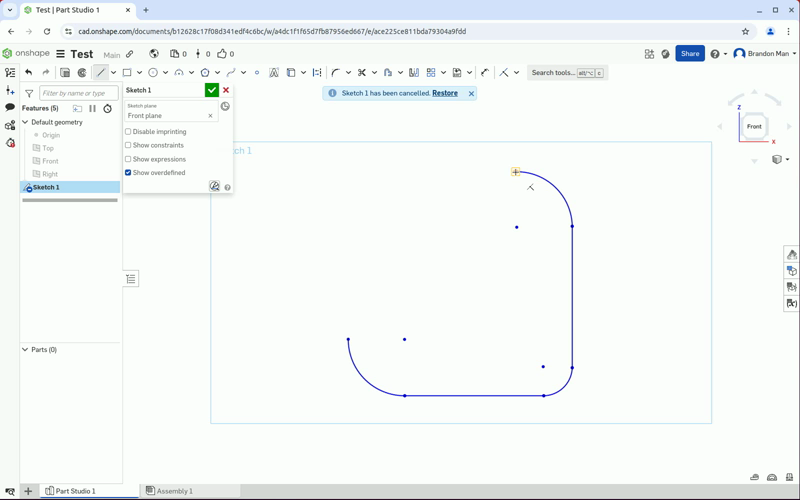
click(515, 171)
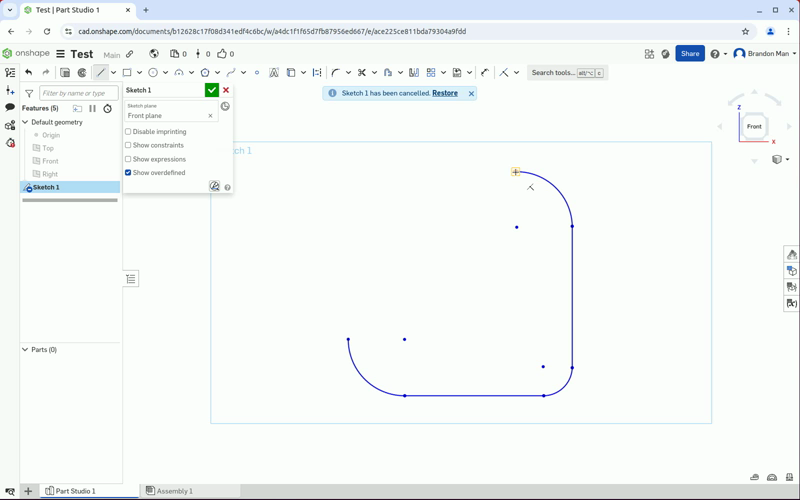
key_down(shift)
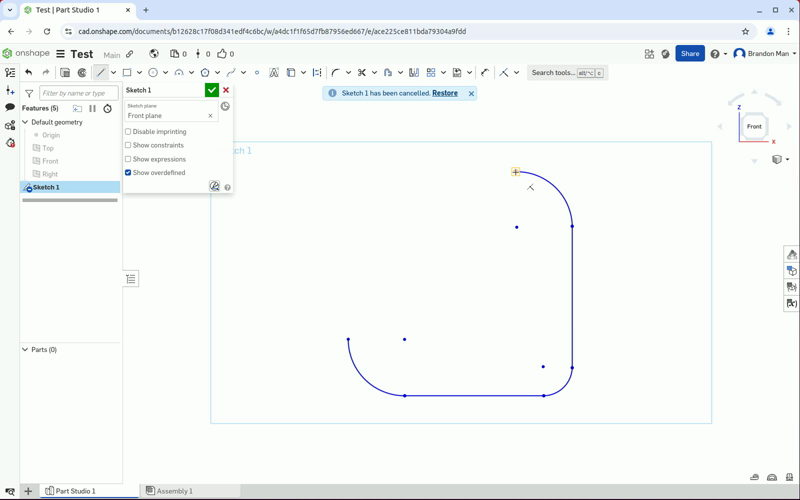
mouse_move(376, 171)
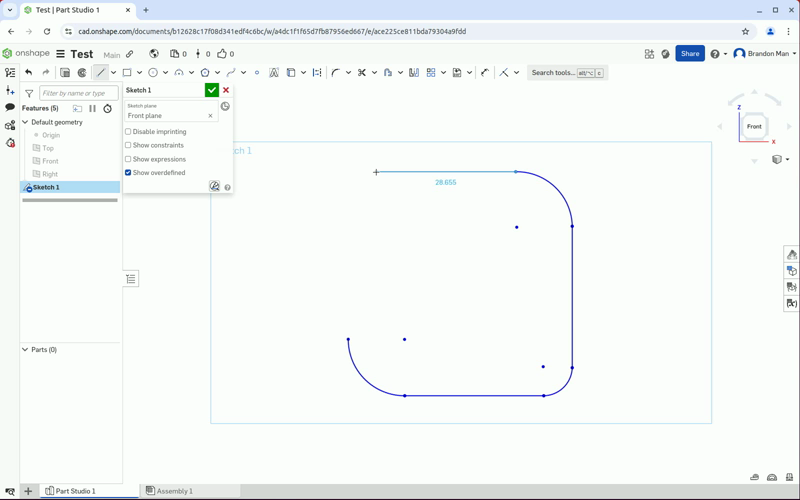
click(376, 171)
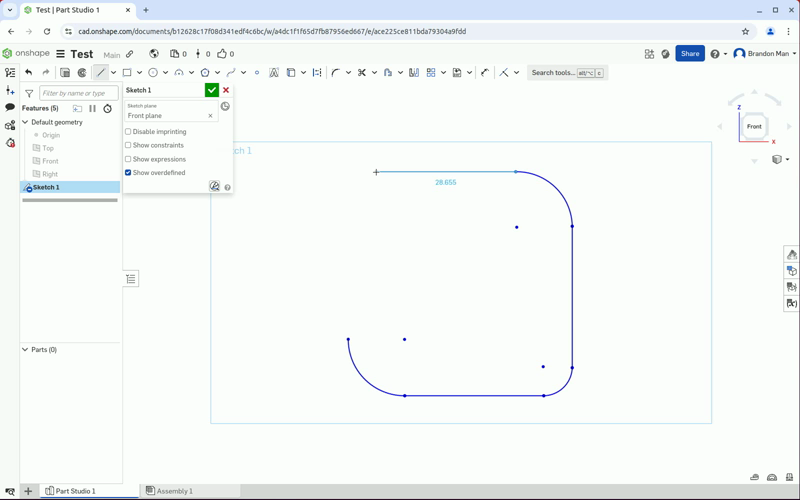
key_up(shift)
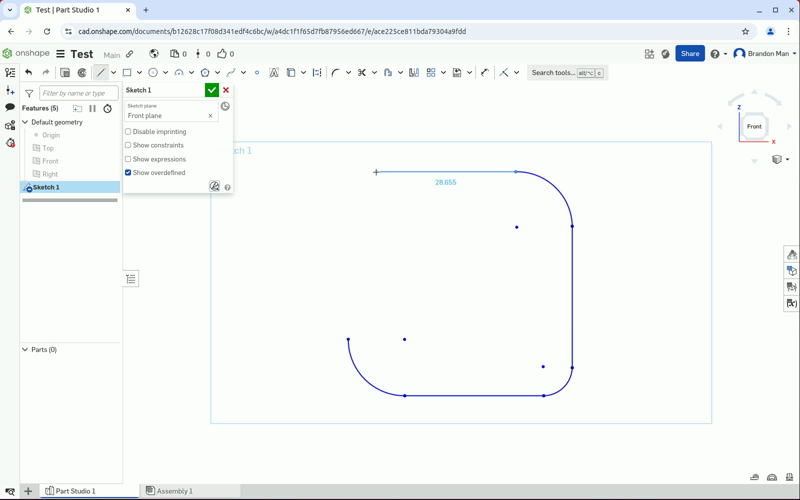
key(esc)
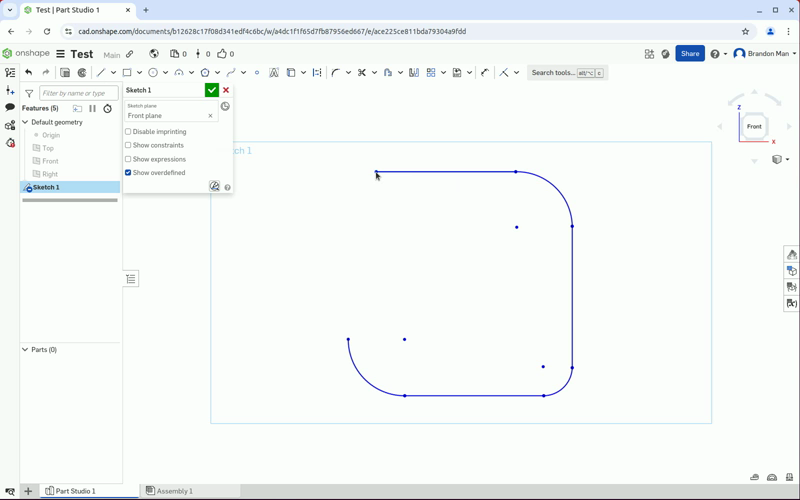
key(a)
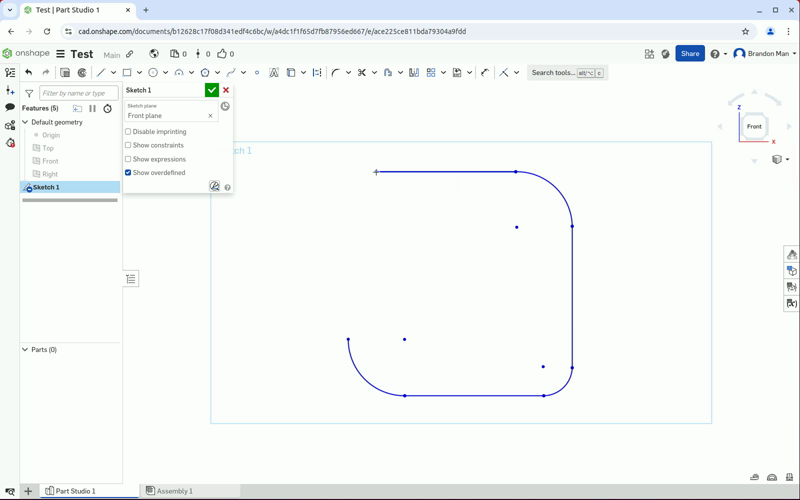
mouse_move(376, 171)
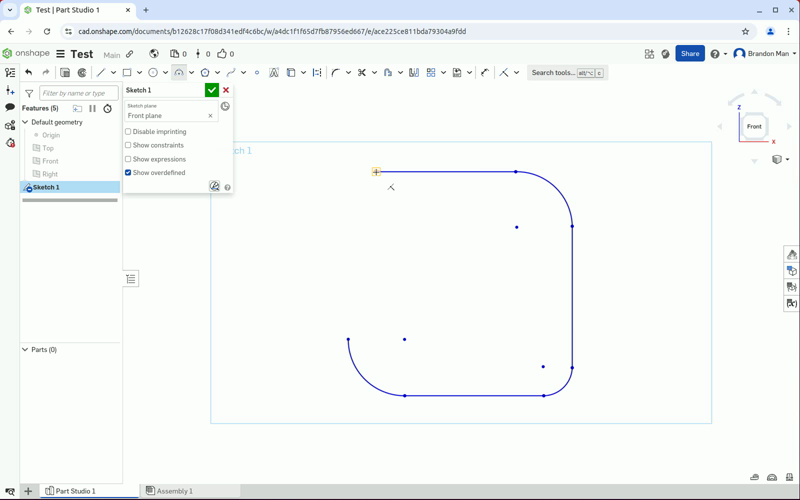
click(376, 171)
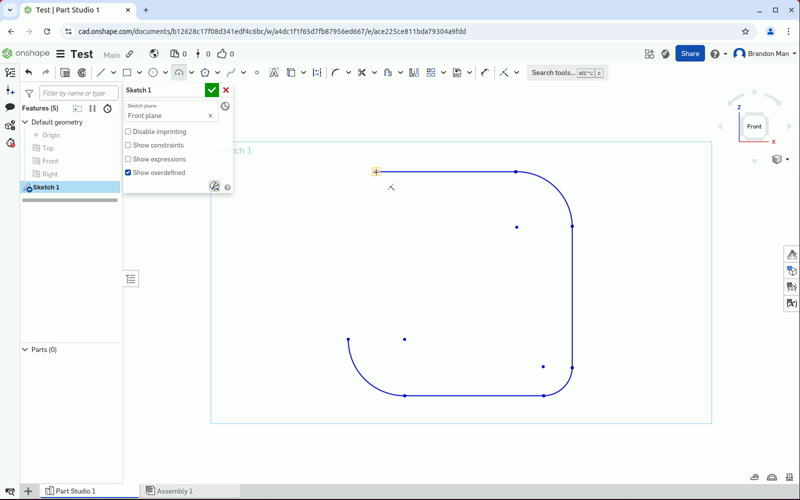
key_down(shift)
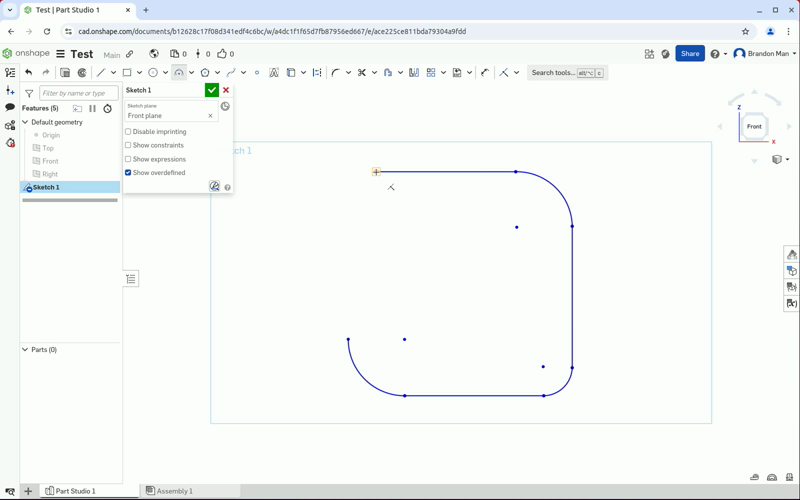
mouse_move(348, 200)
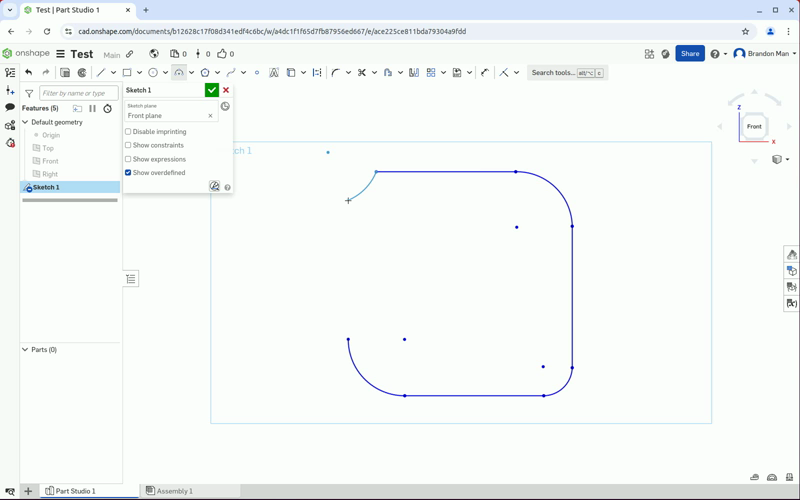
click(348, 200)
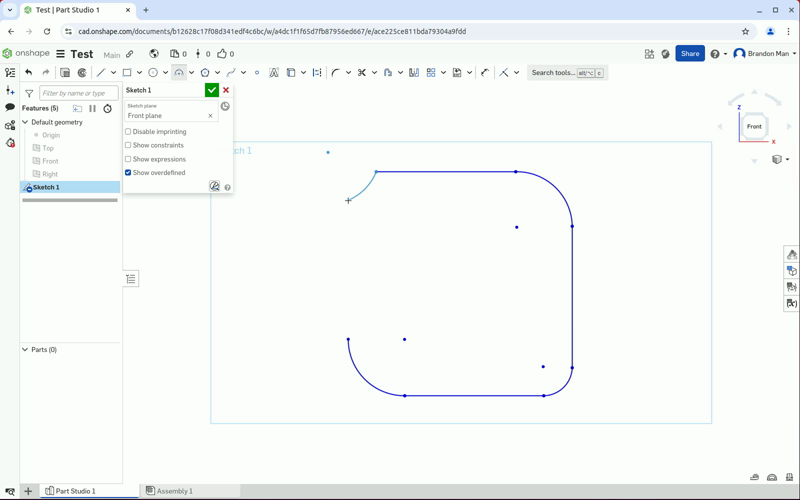
mouse_move(356, 180)
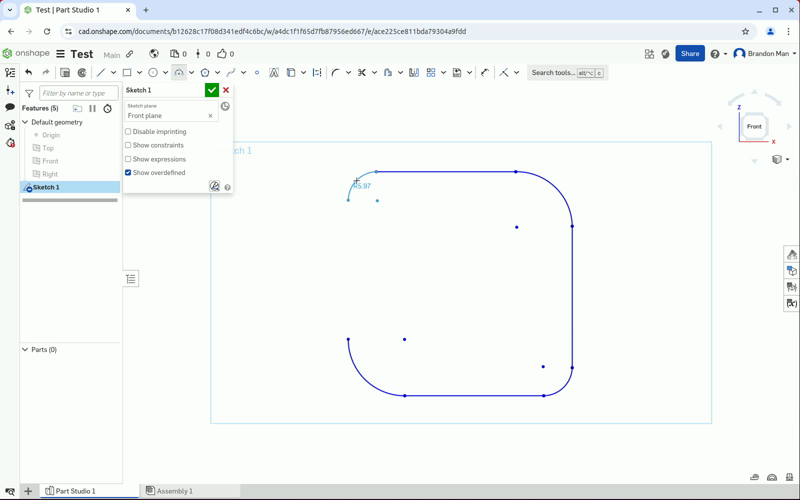
click(356, 180)
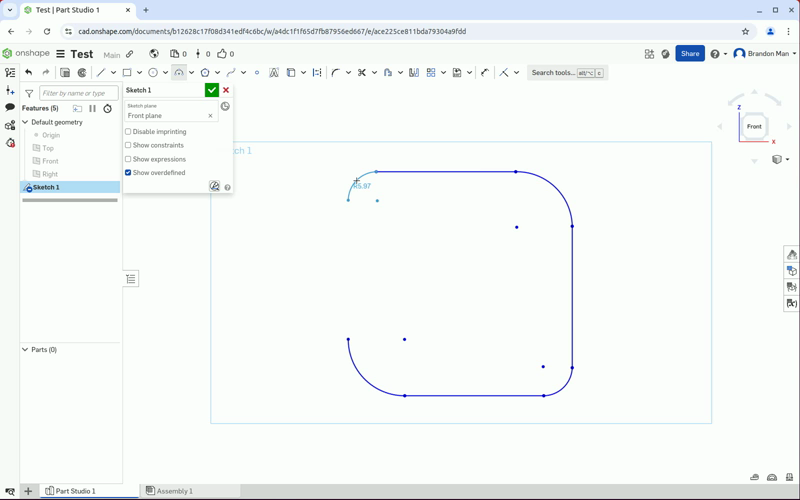
key_up(shift)
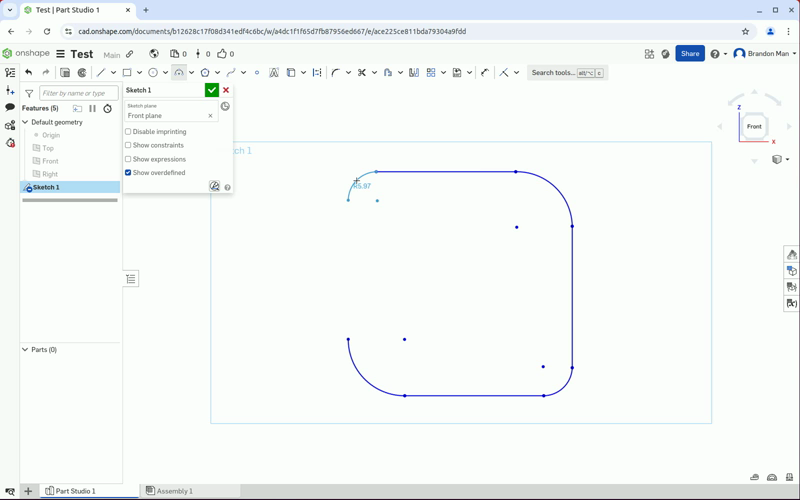
key(esc)
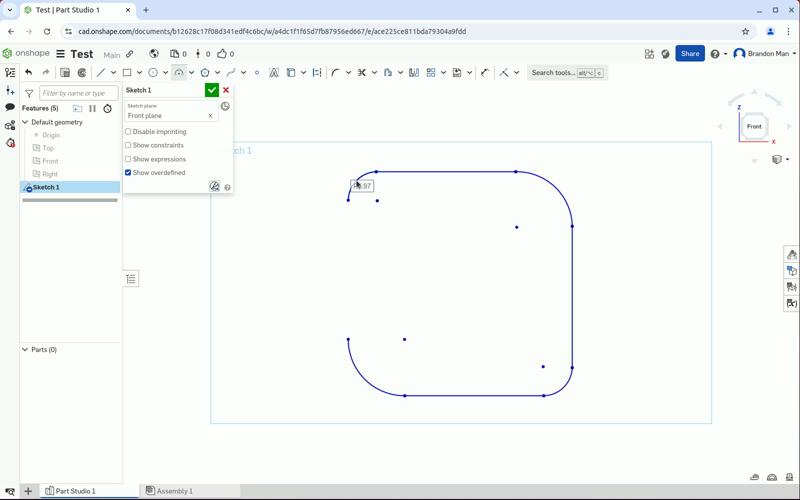
key(l)
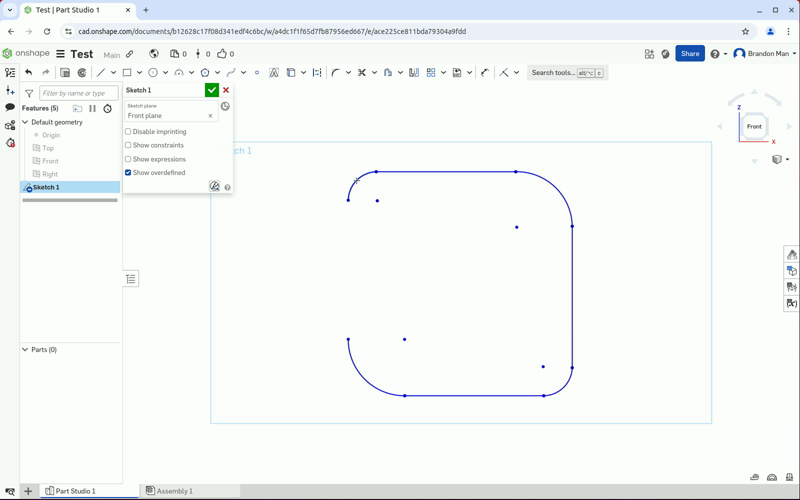
mouse_move(348, 200)
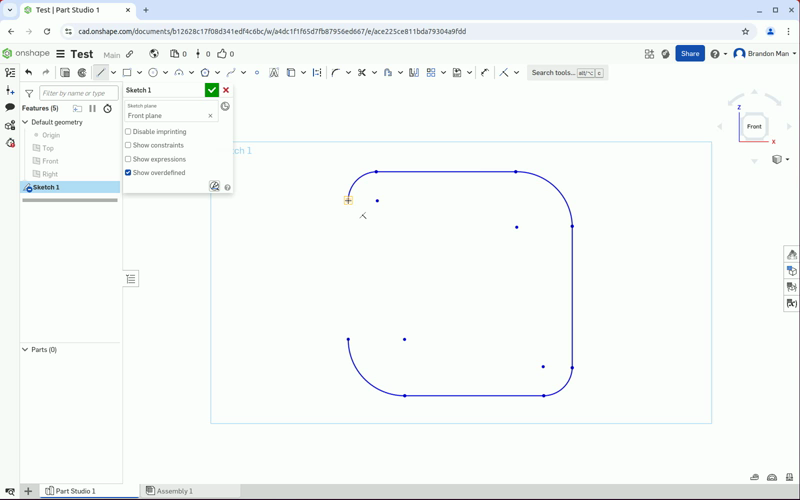
click(348, 200)
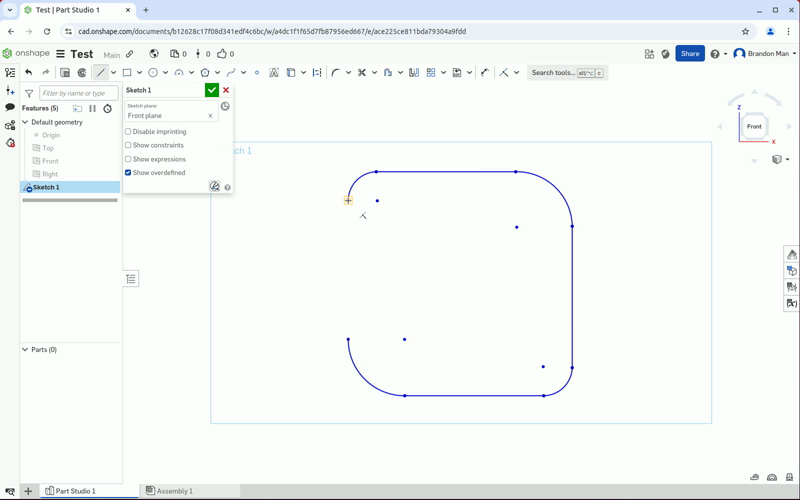
key_down(shift)
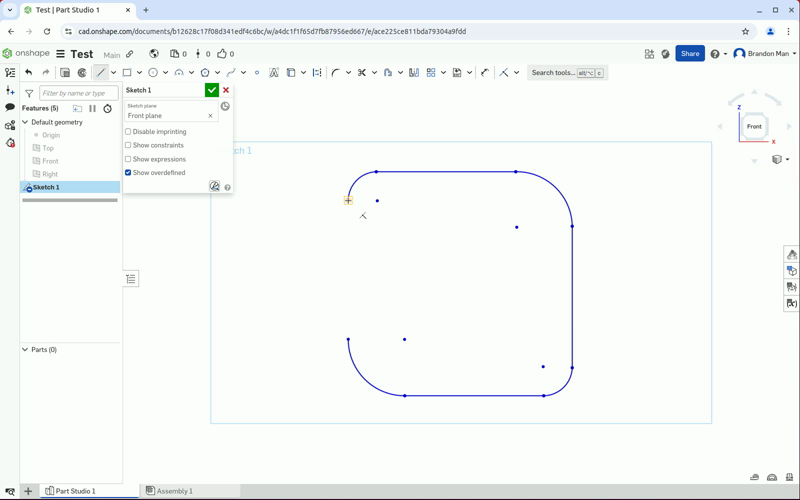
mouse_move(348, 339)
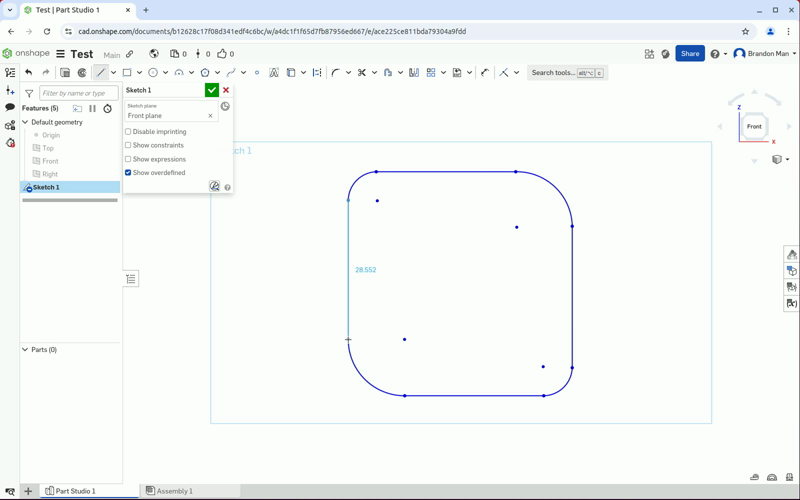
key_up(shift)
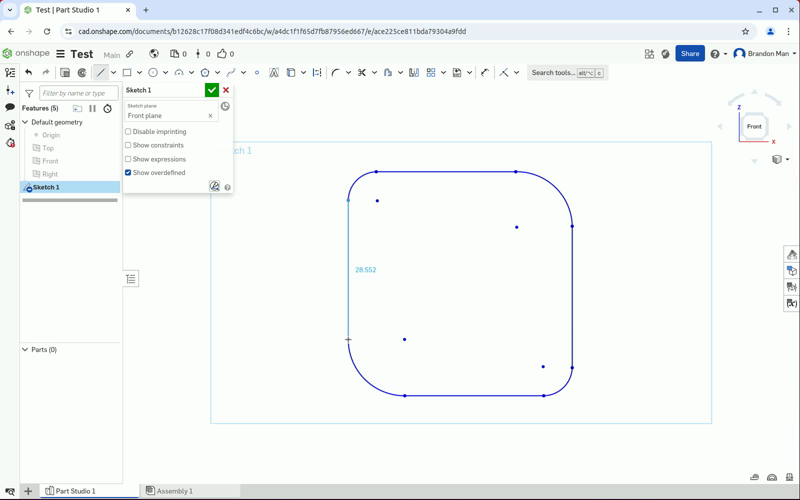
click(348, 339)
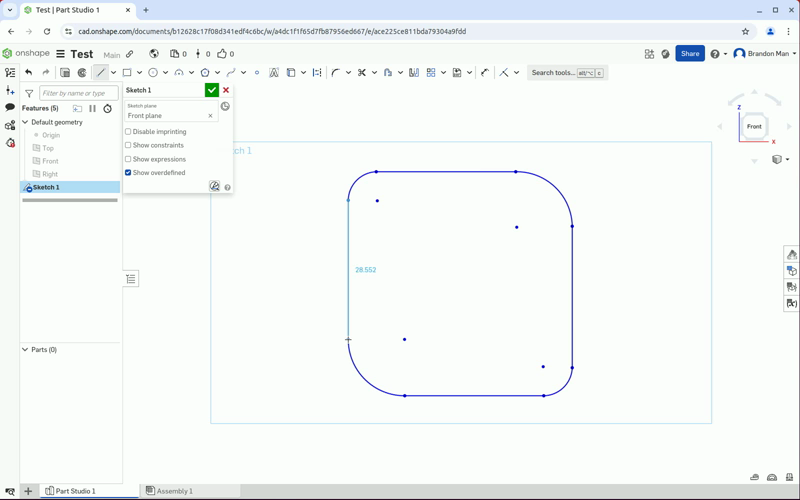
key(esc)
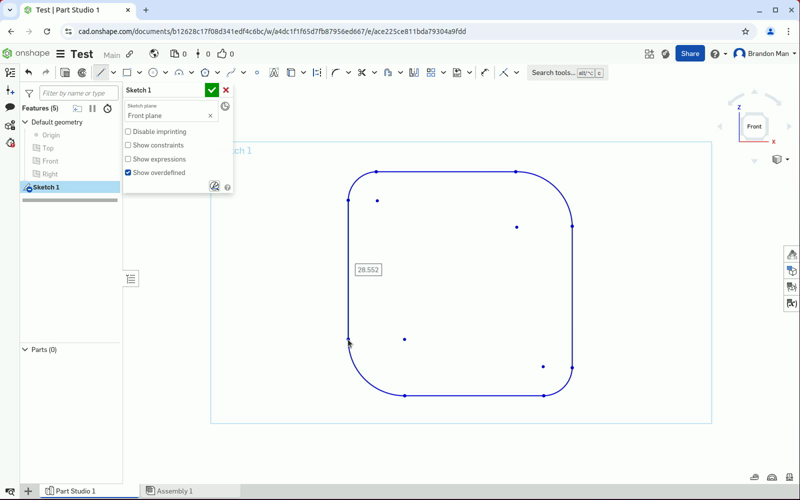
mouse_move(400, 362)
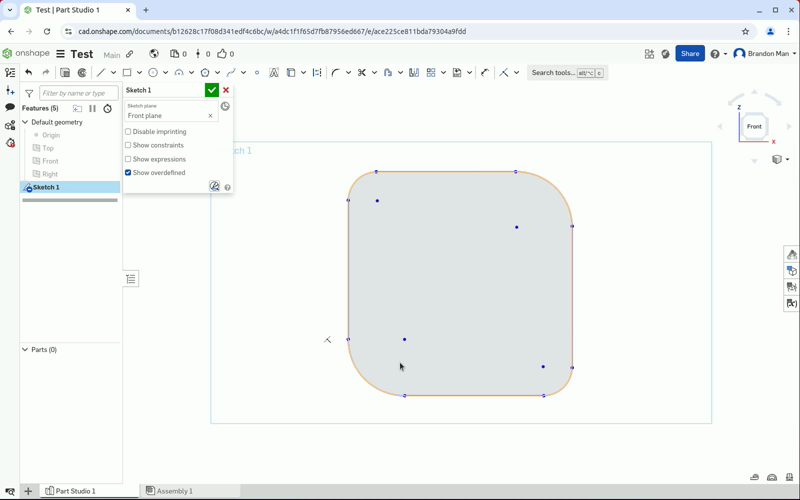
click(400, 362)
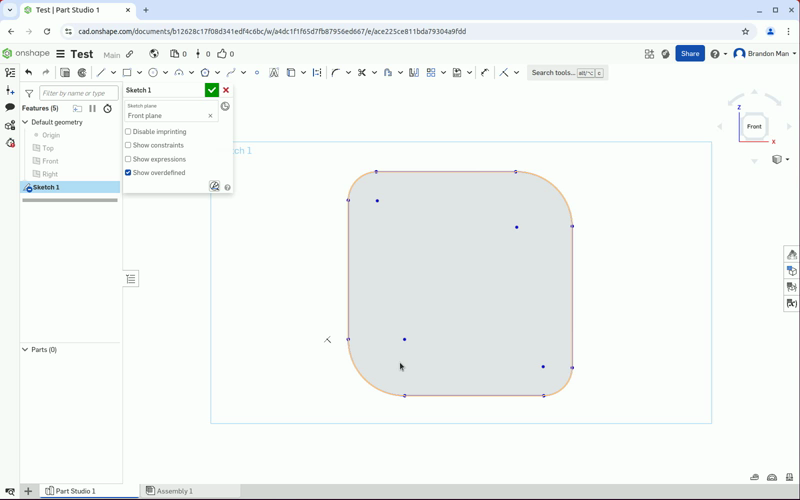
mouse_move(73, 352)
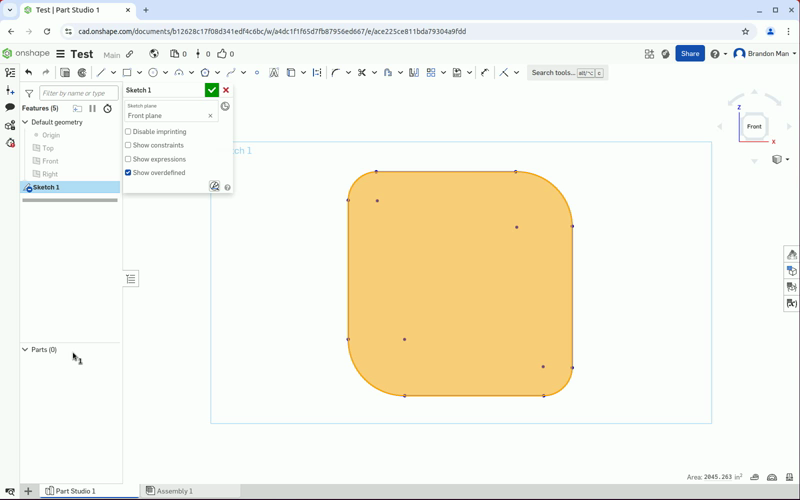
key(shift+y)
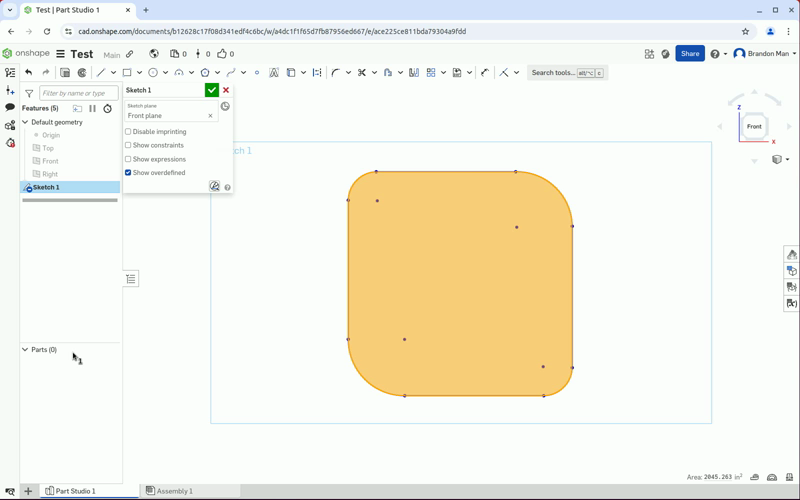
key(shift+e)
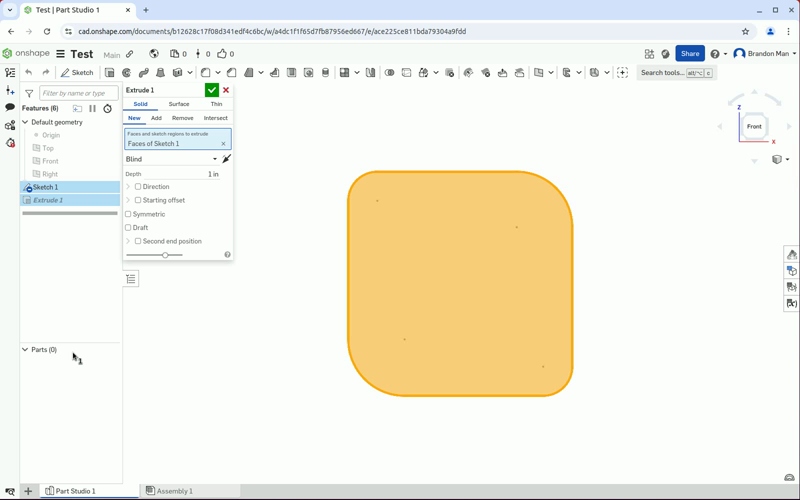
mouse_move(143, 106)
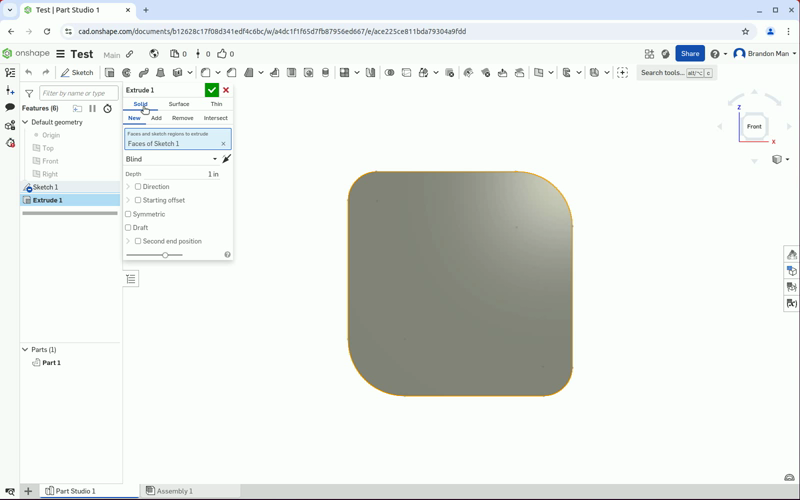
click(143, 106)
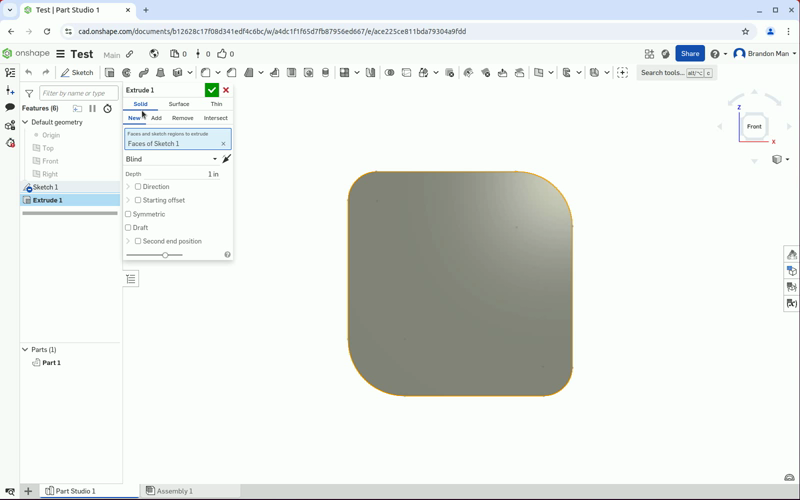
mouse_move(137, 120)
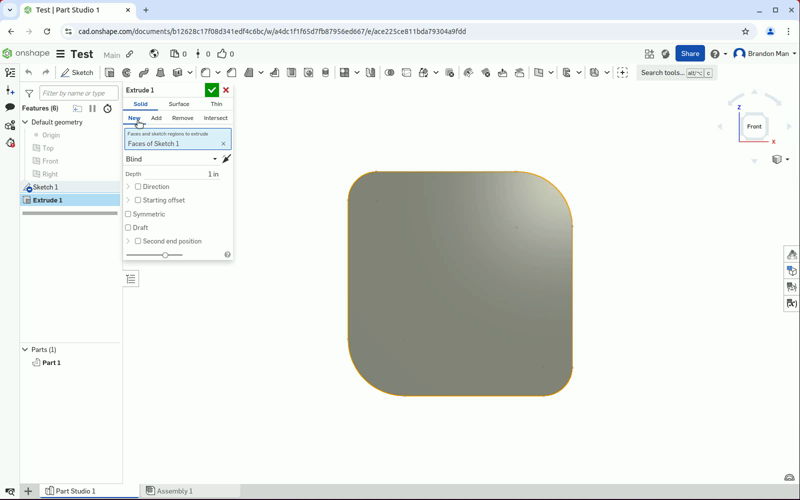
click(137, 120)
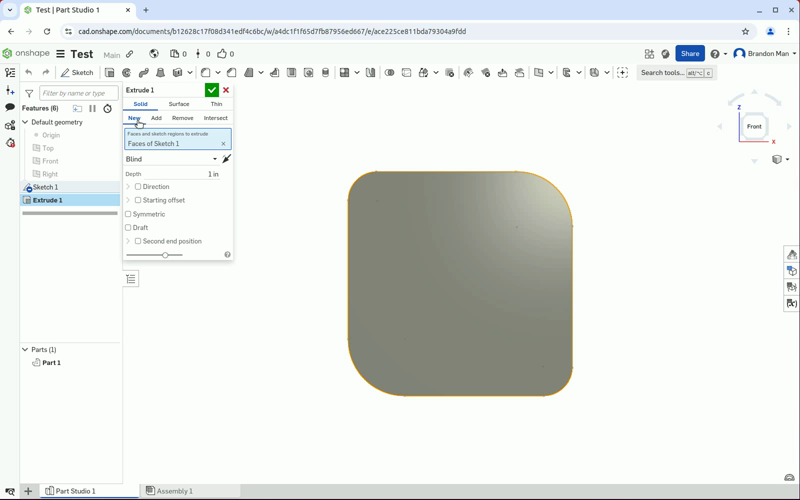
key(tab, 4)
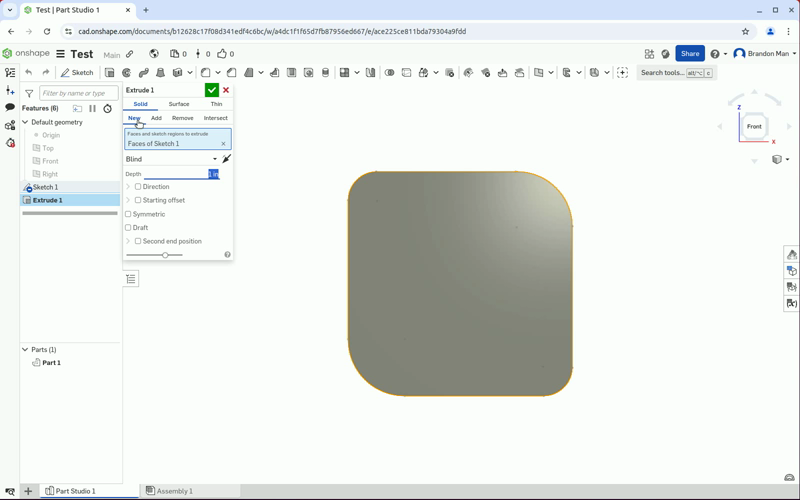
text(23.108)
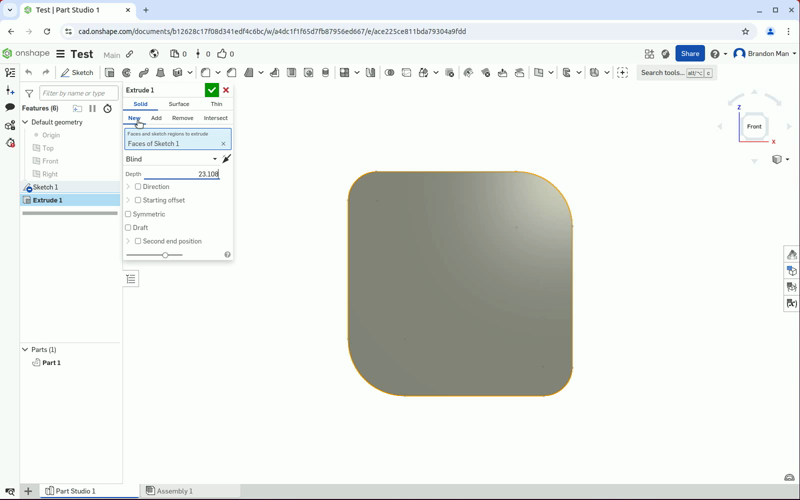
key(enter)
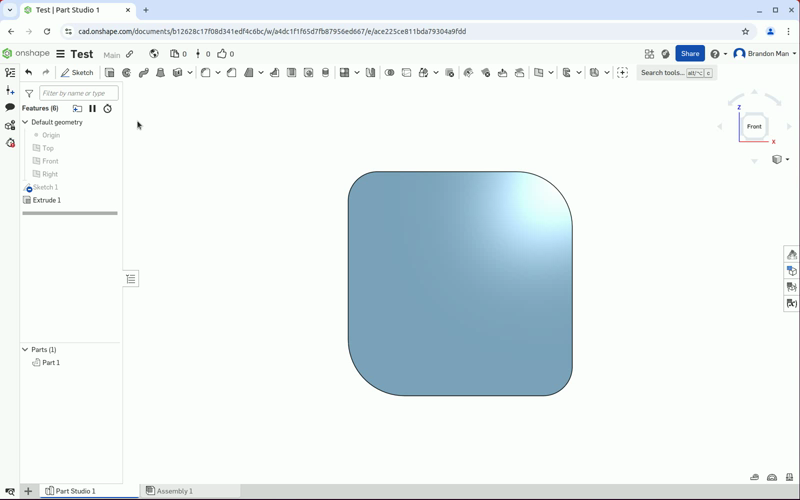
key(shift+h)
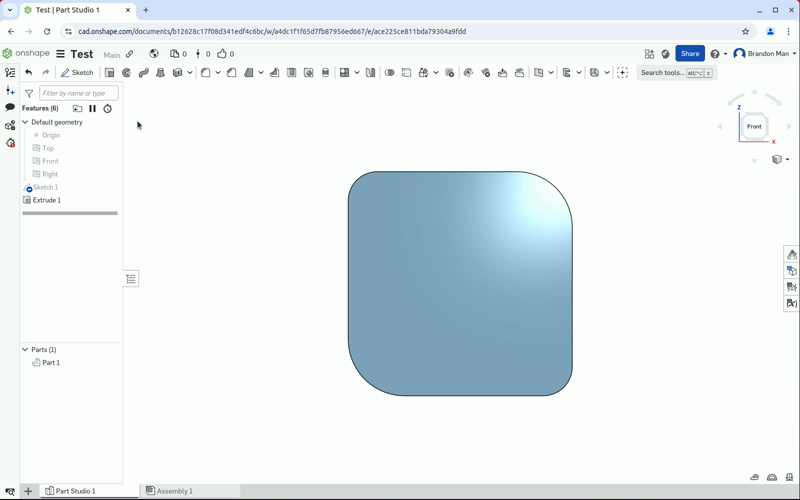
key(shift+h)
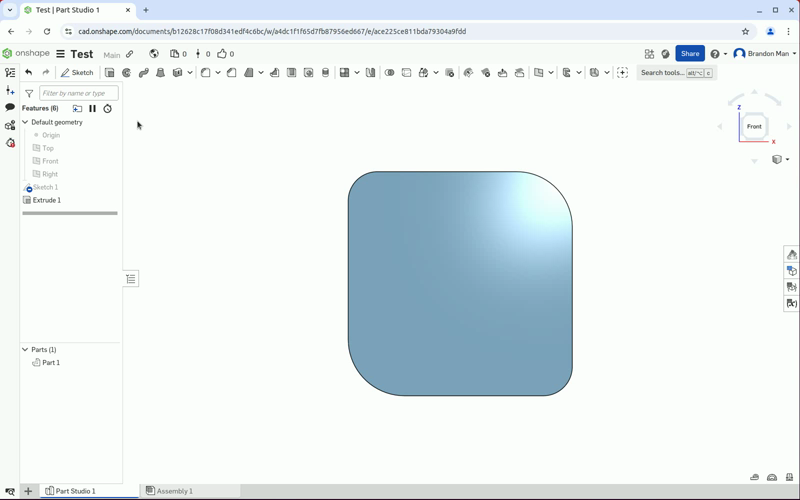
mouse_move(73, 189)
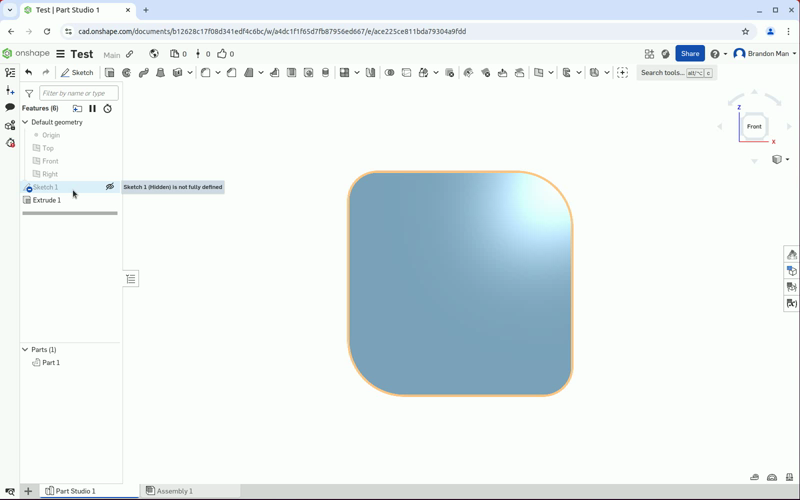
click(73, 189)
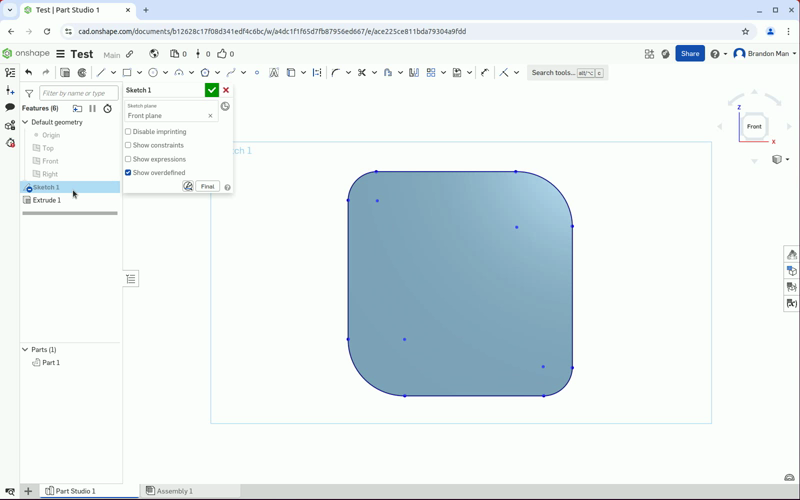
mouse_move(229, 92)
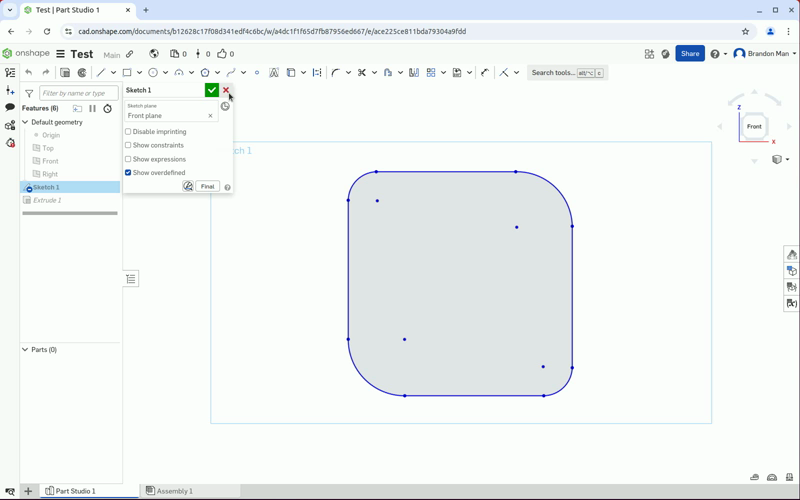
click(229, 92)
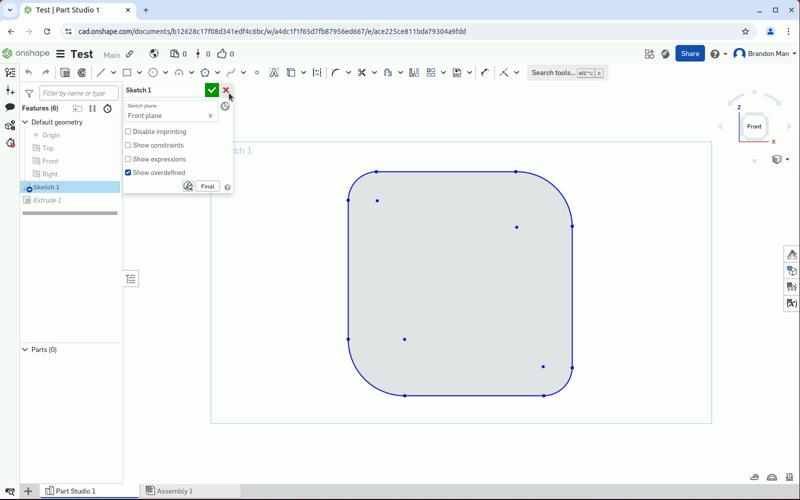
key(shift+s)
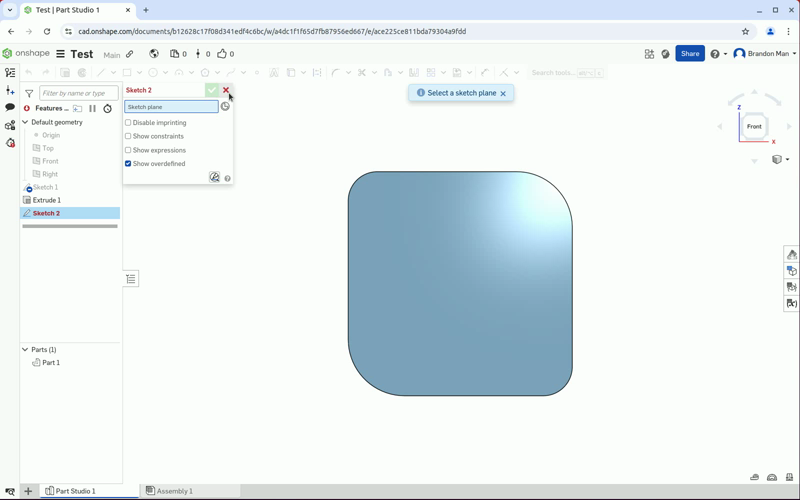
mouse_move(73, 163)
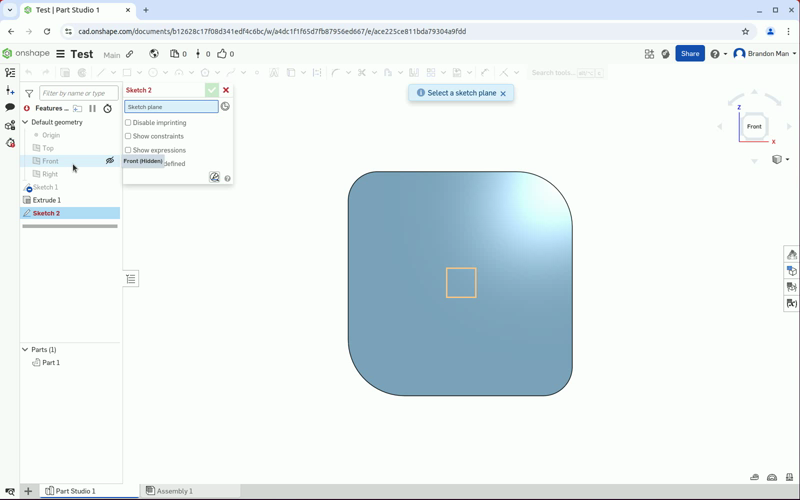
click(73, 163)
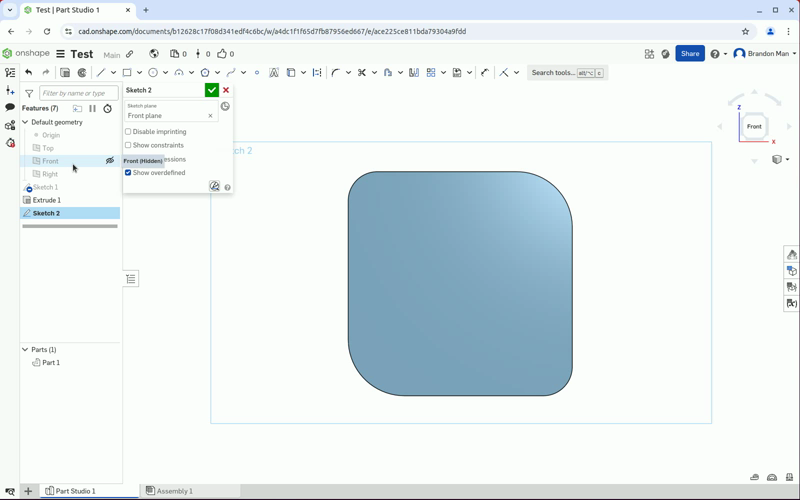
mouse_move(73, 352)
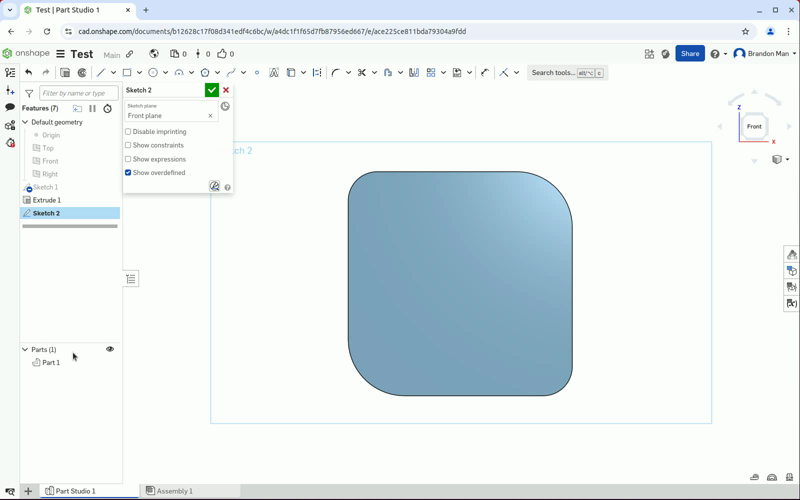
key(y)
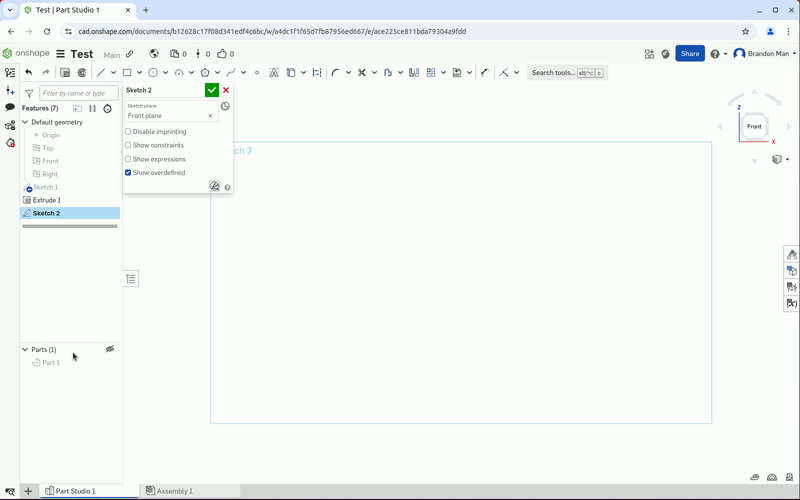
key(a)
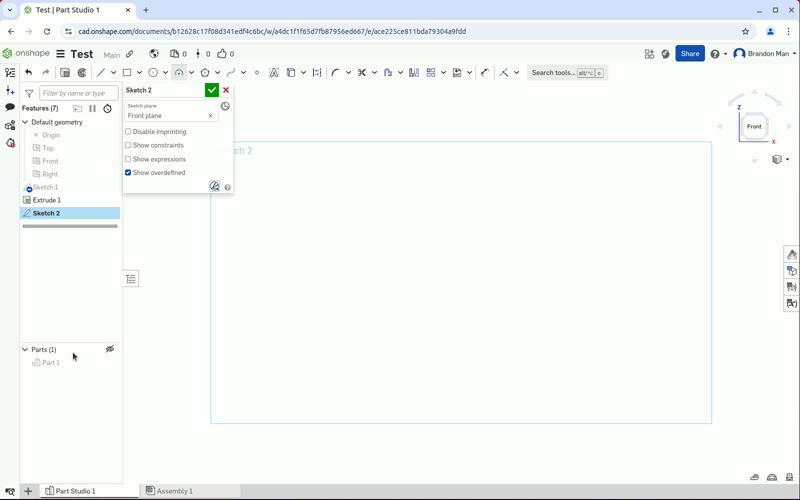
key_down(shift)
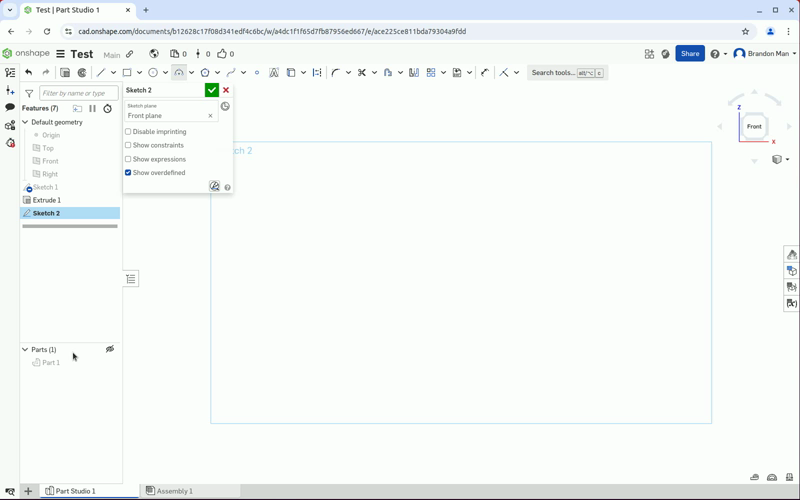
mouse_move(348, 339)
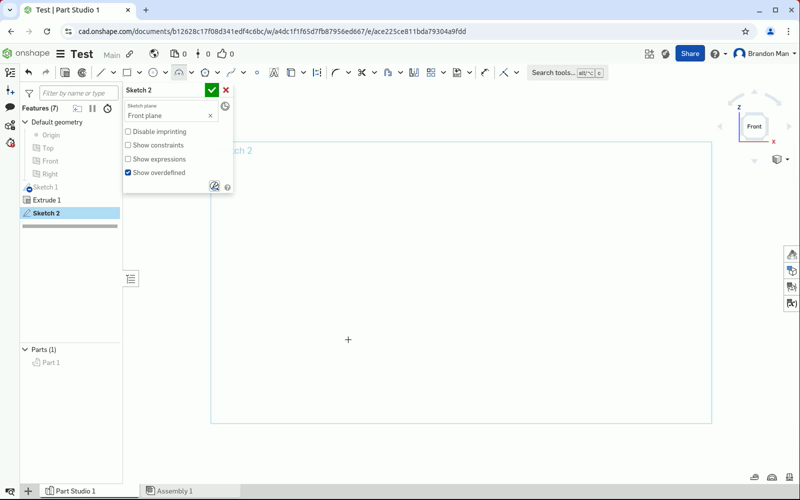
click(348, 339)
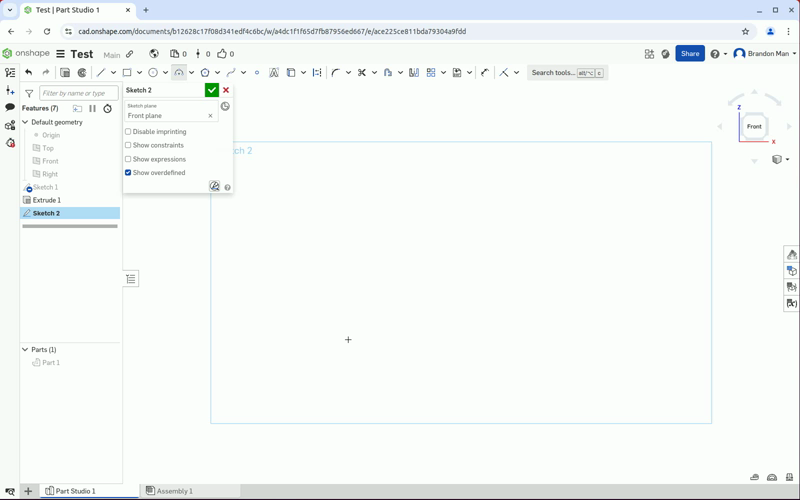
key_up(shift)
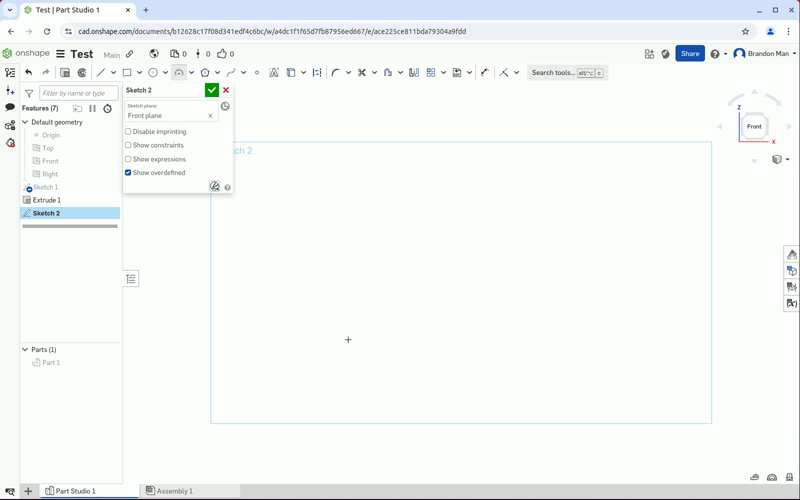
key_down(shift)
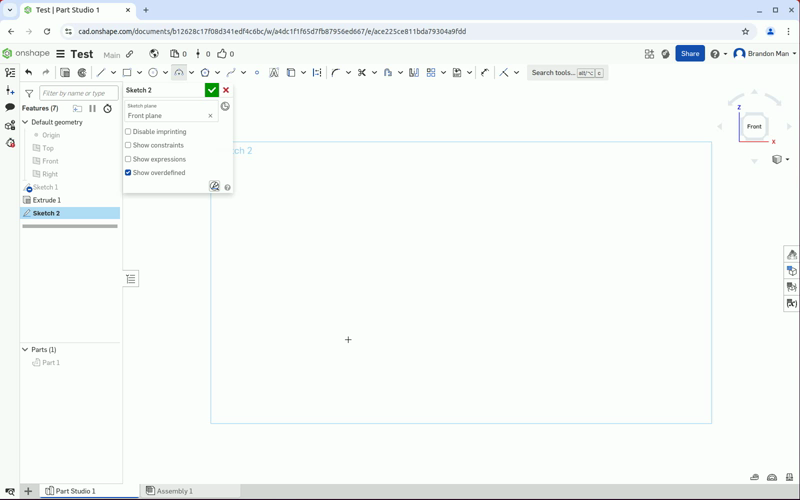
mouse_move(404, 395)
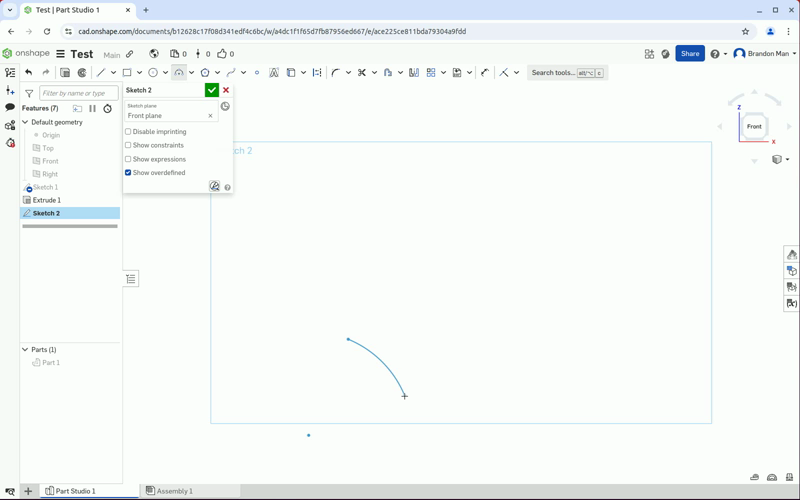
click(404, 395)
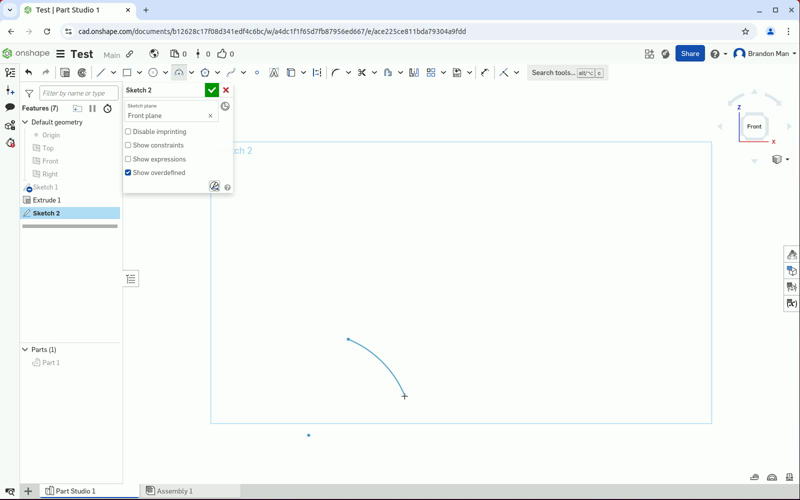
mouse_move(364, 379)
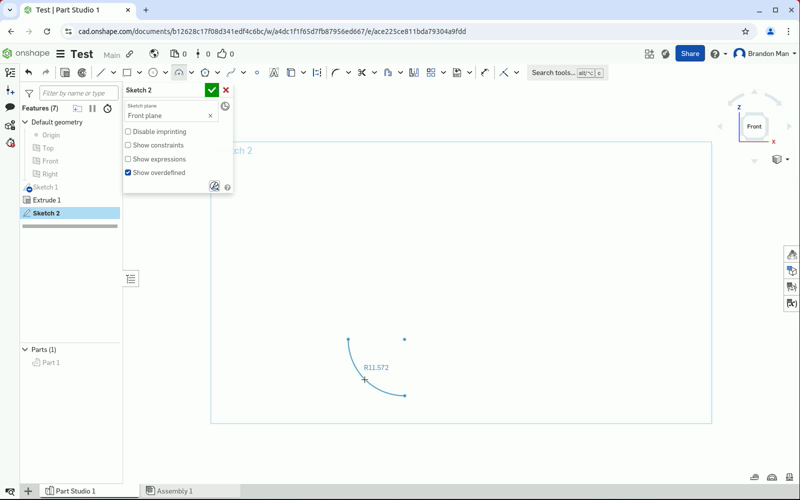
click(364, 379)
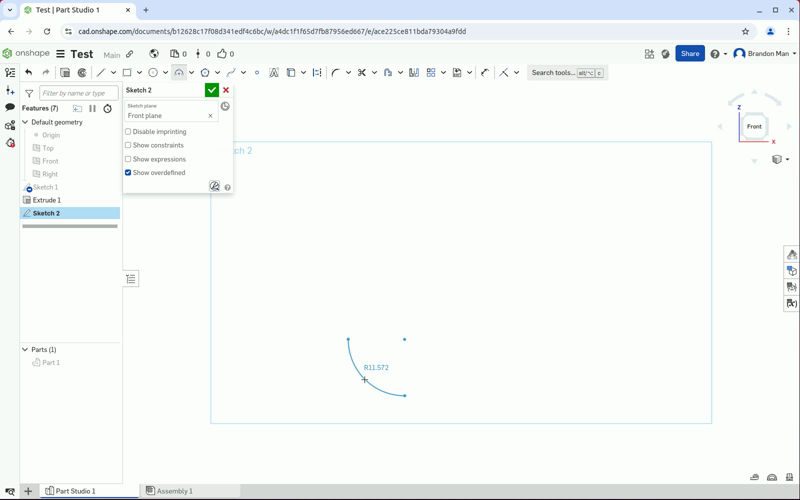
key_up(shift)
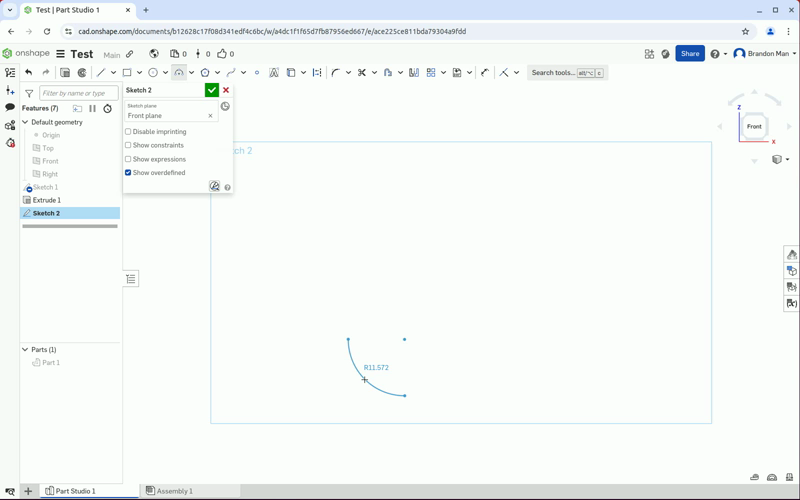
key(esc)
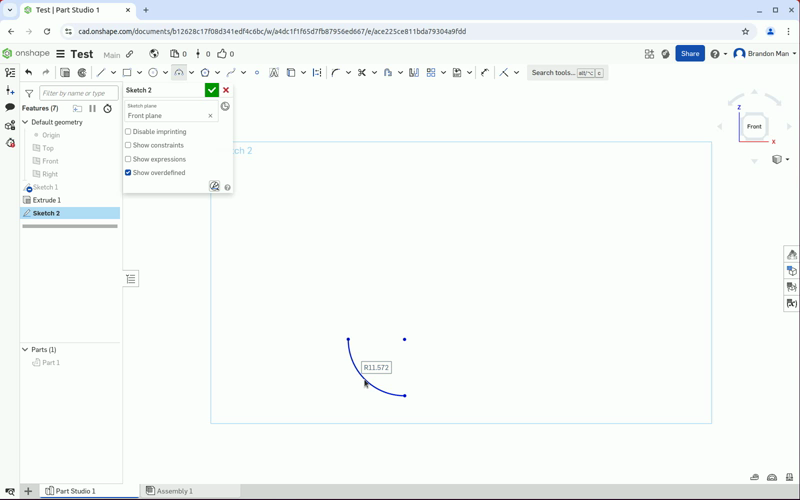
key(l)
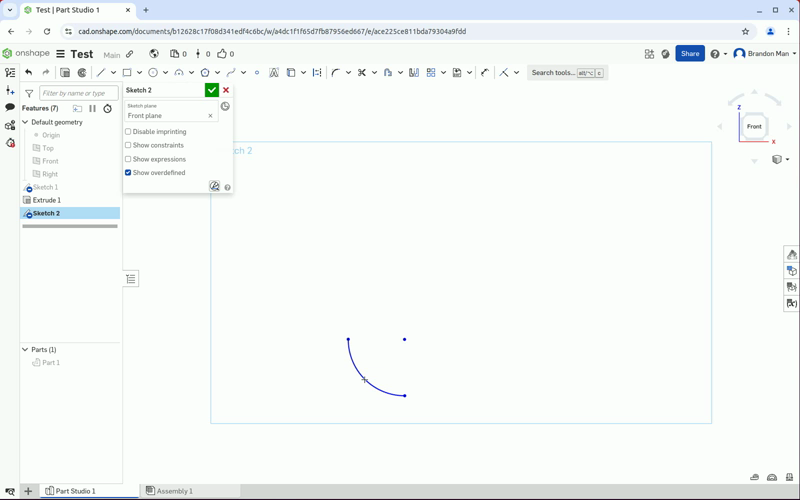
mouse_move(404, 395)
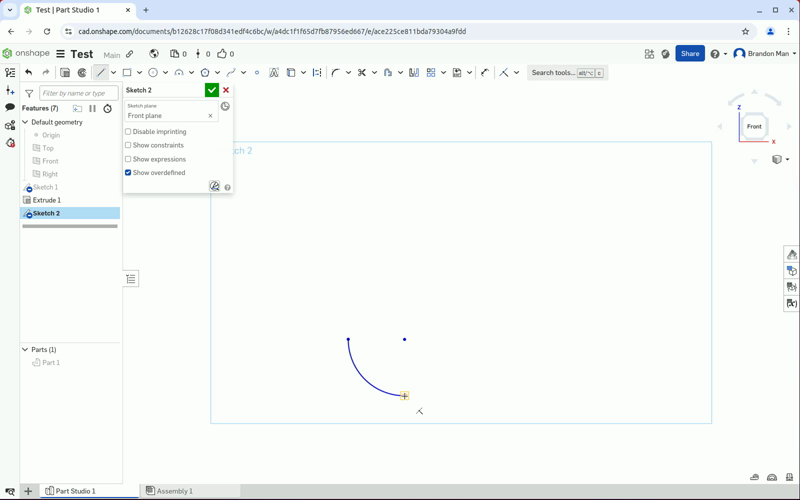
click(404, 395)
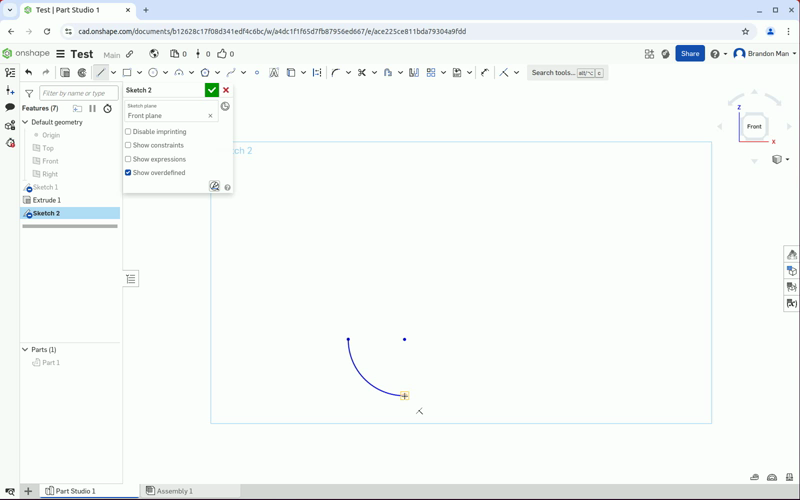
key_down(shift)
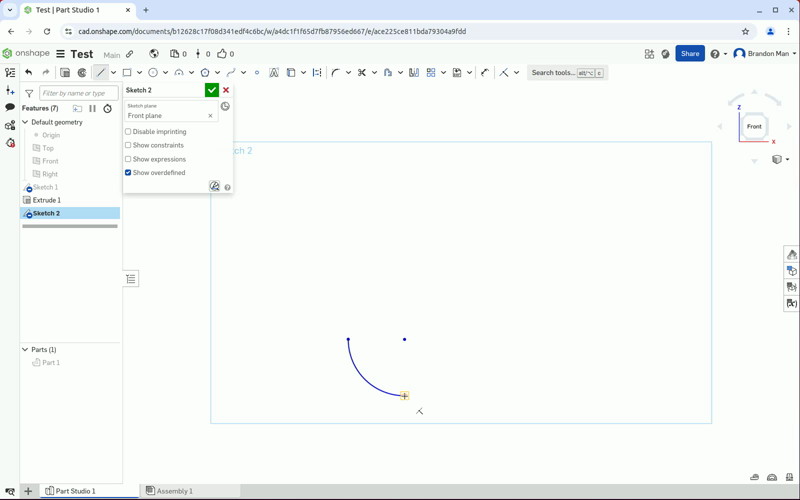
mouse_move(543, 395)
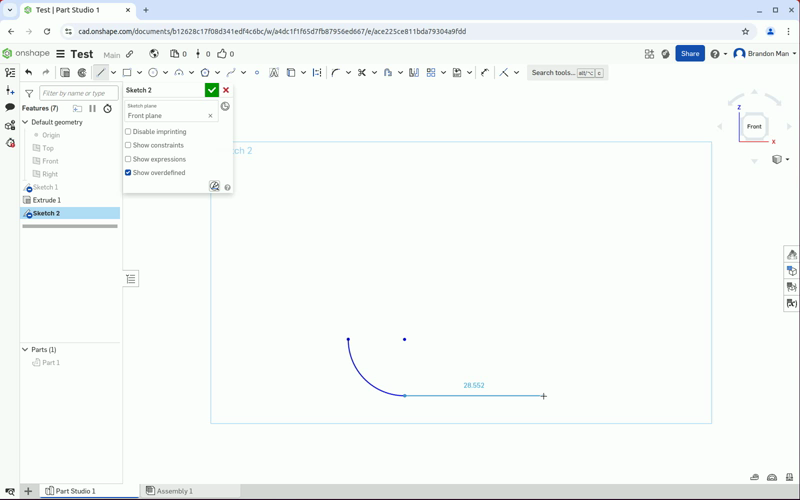
click(543, 395)
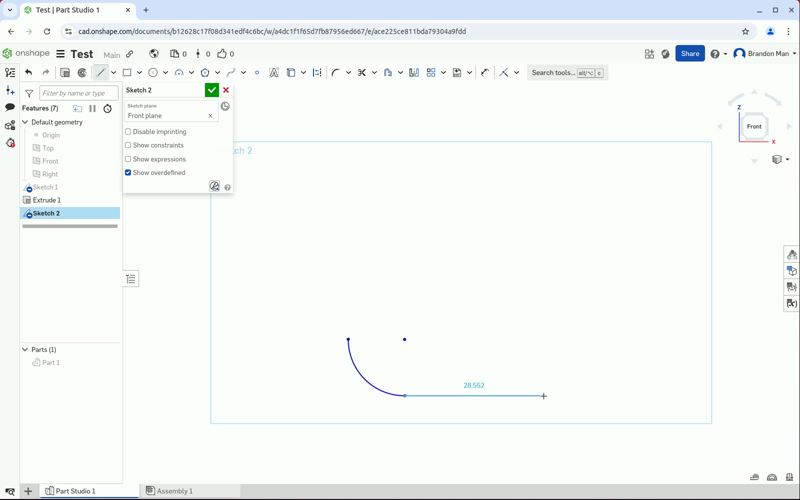
key_up(shift)
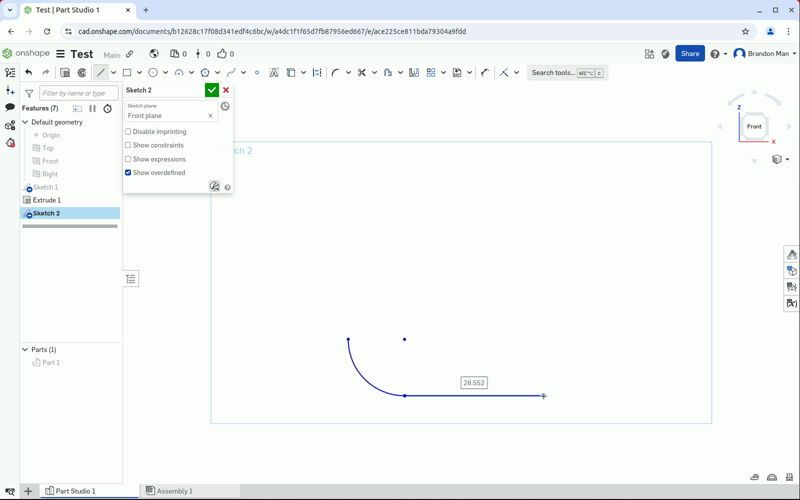
key(esc)
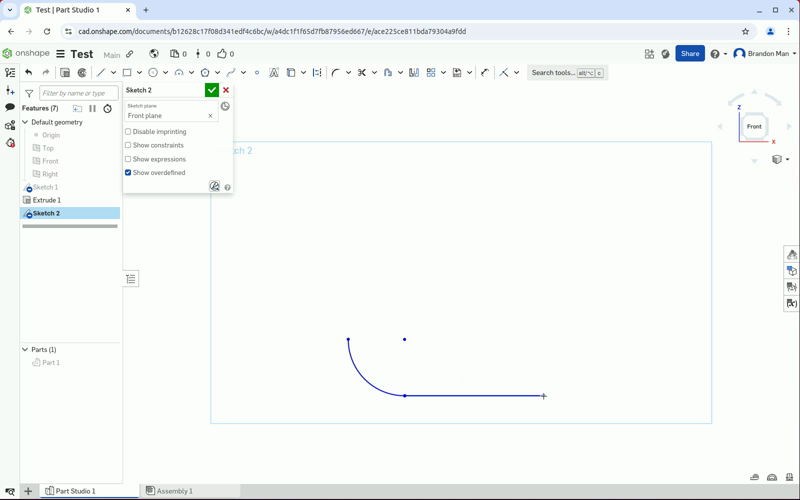
key(a)
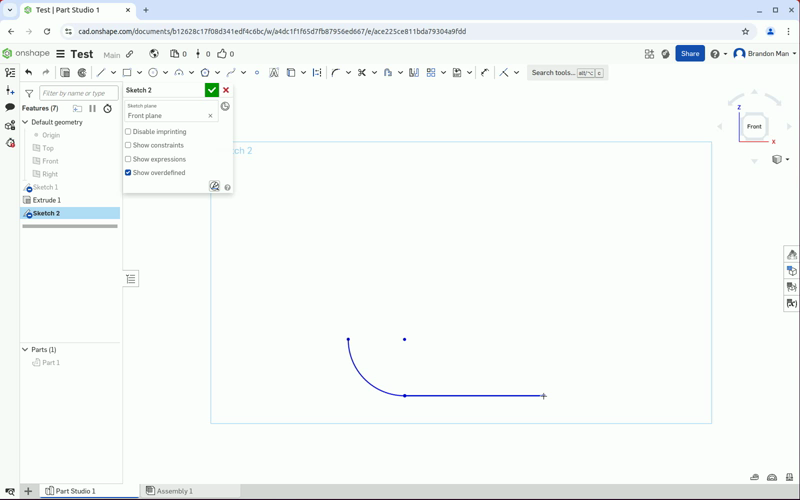
mouse_move(543, 395)
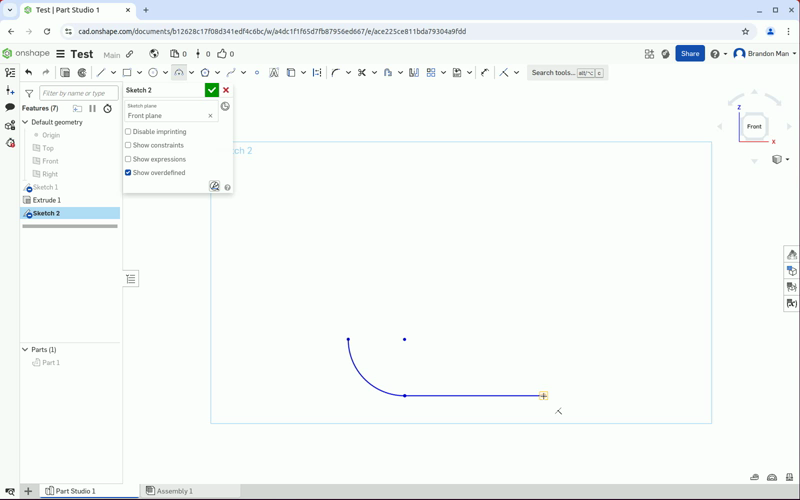
click(543, 395)
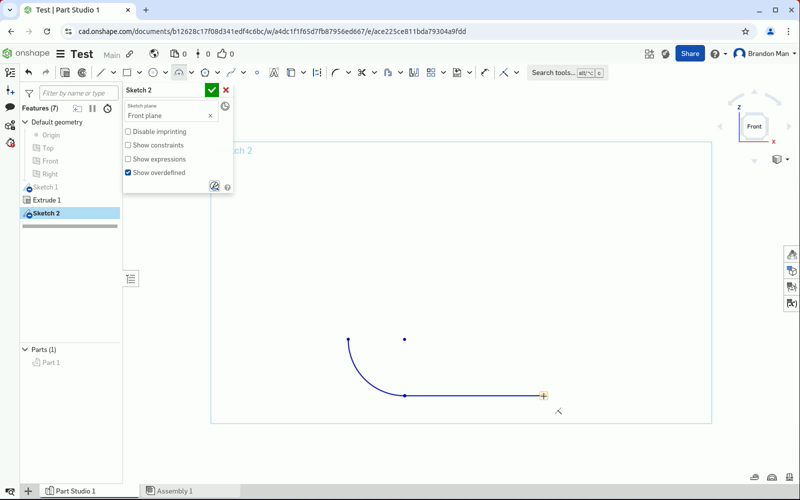
key_down(shift)
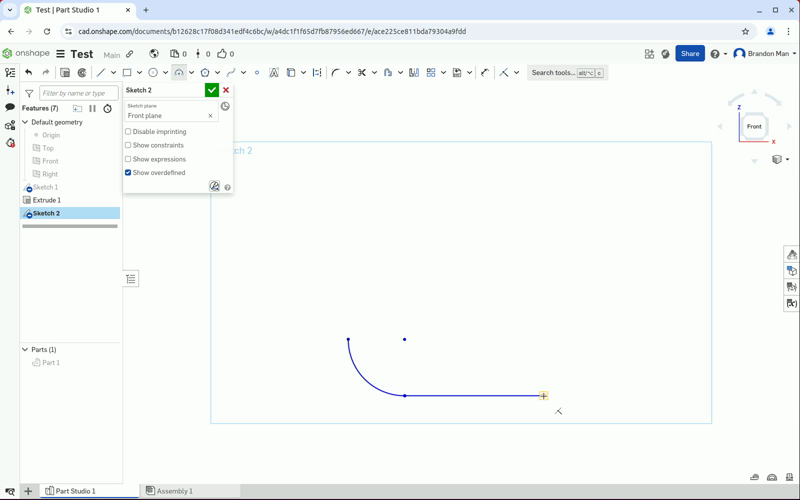
mouse_move(572, 367)
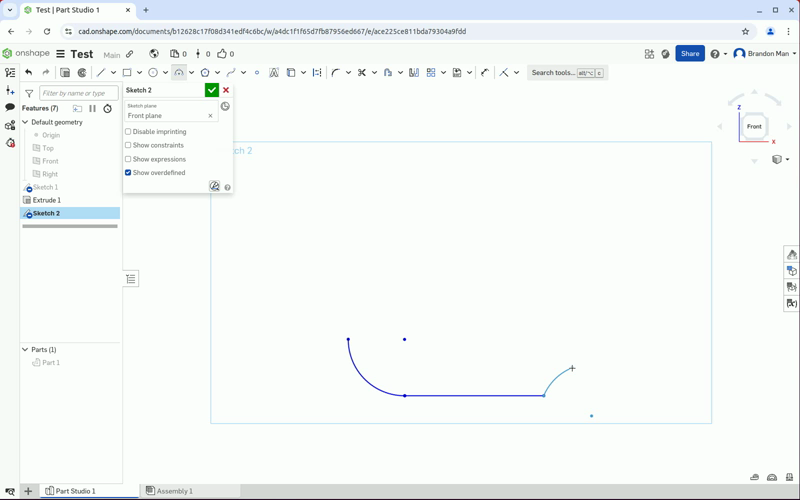
click(572, 367)
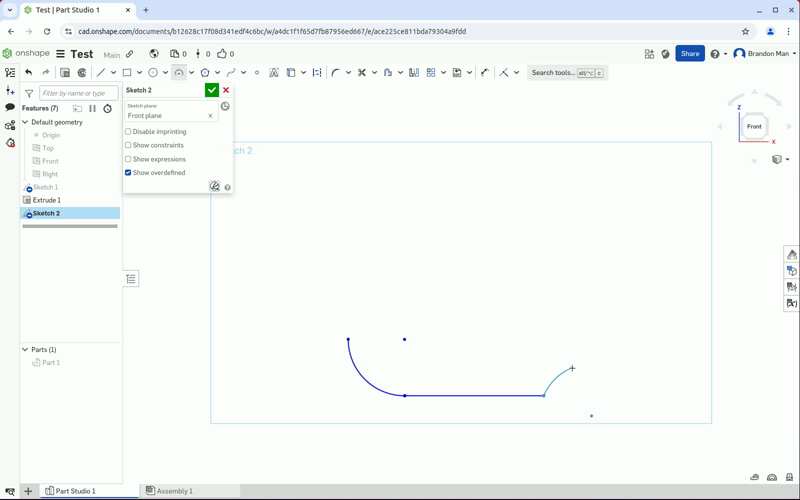
mouse_move(563, 387)
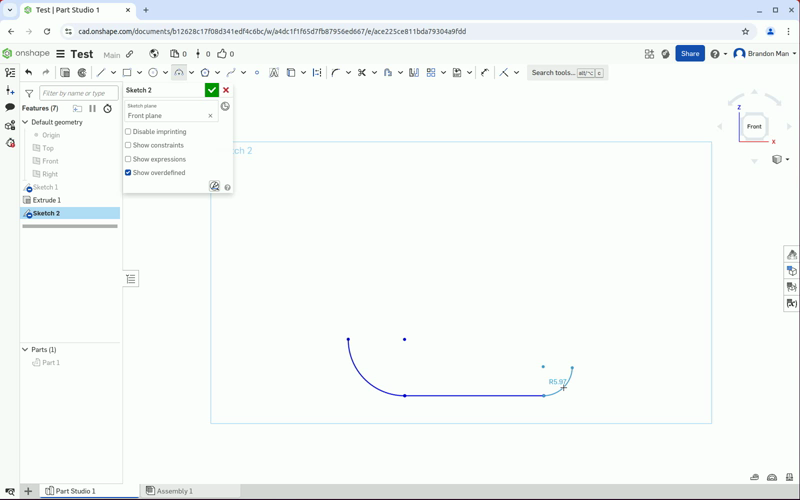
click(563, 387)
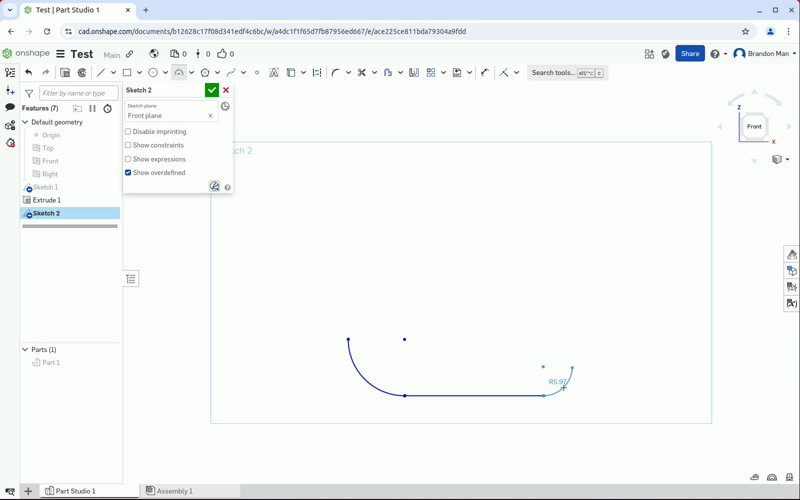
key_up(shift)
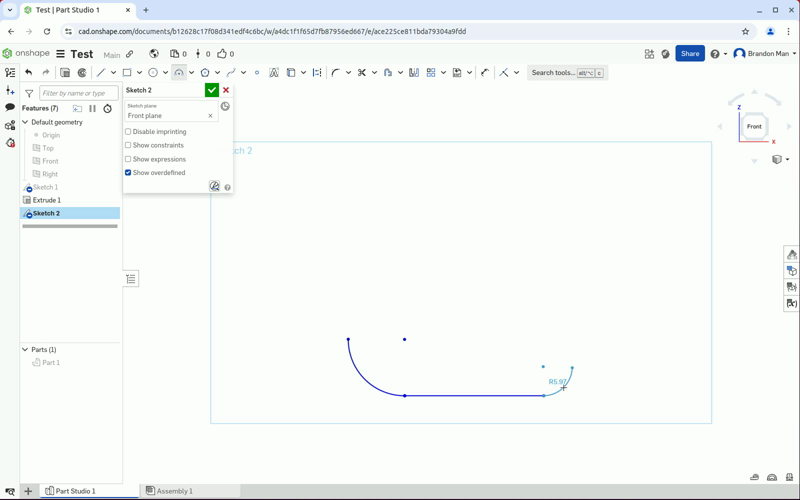
key(esc)
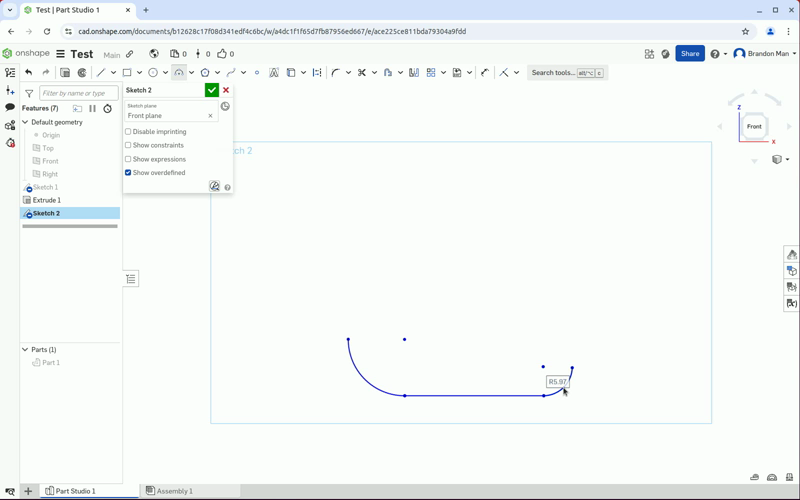
key(l)
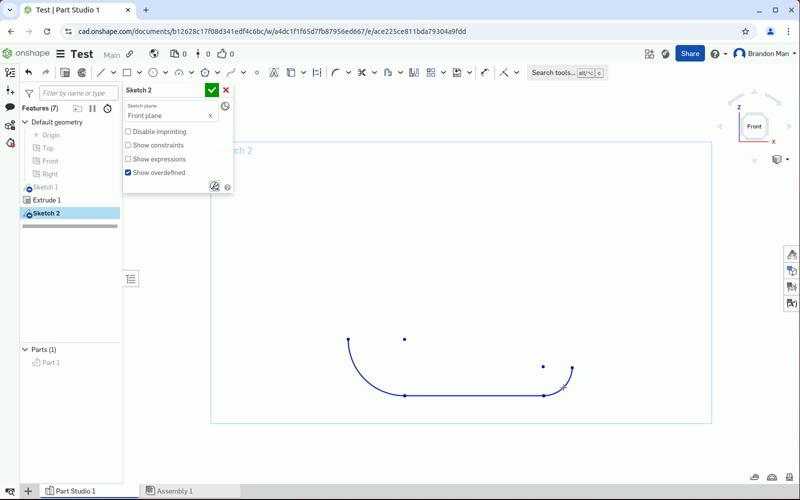
mouse_move(572, 367)
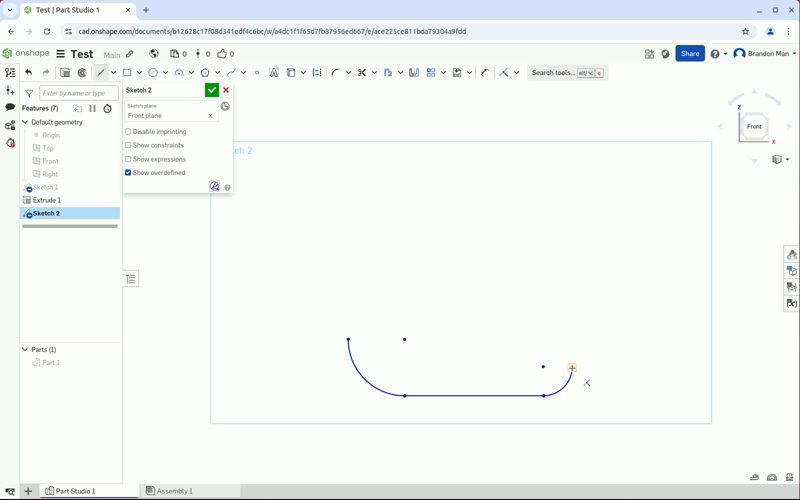
click(572, 367)
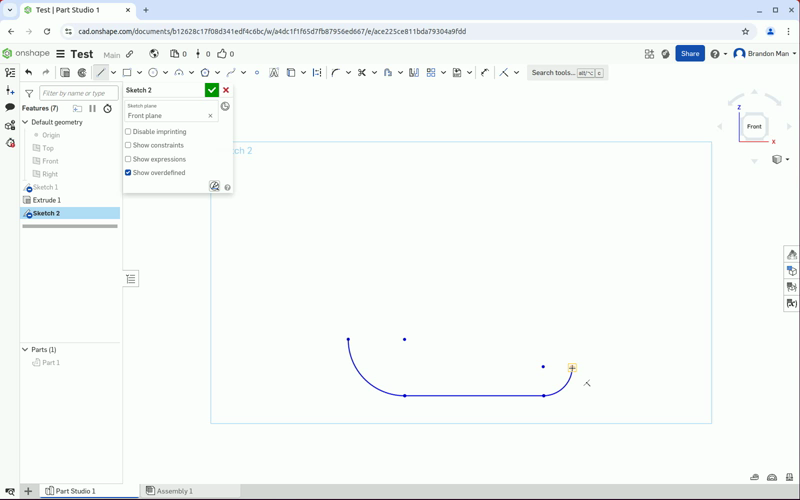
key_down(shift)
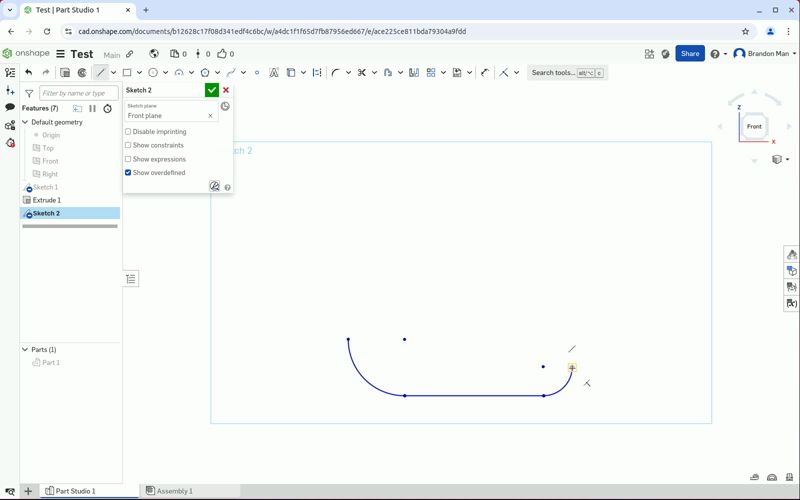
mouse_move(572, 226)
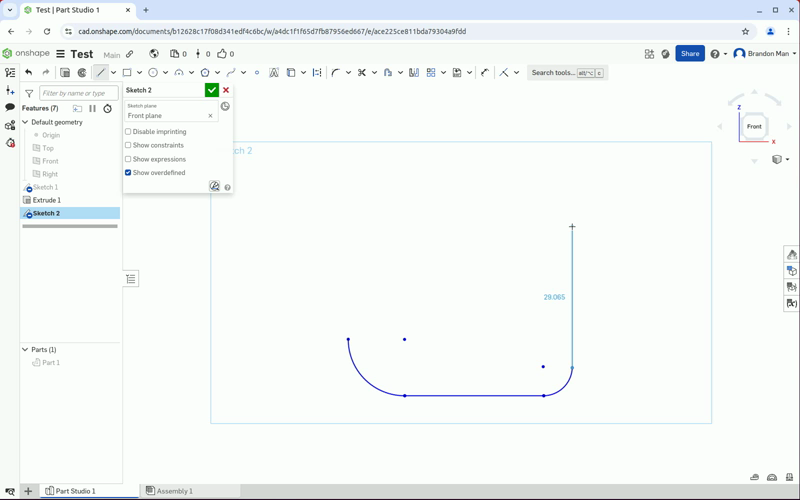
click(572, 226)
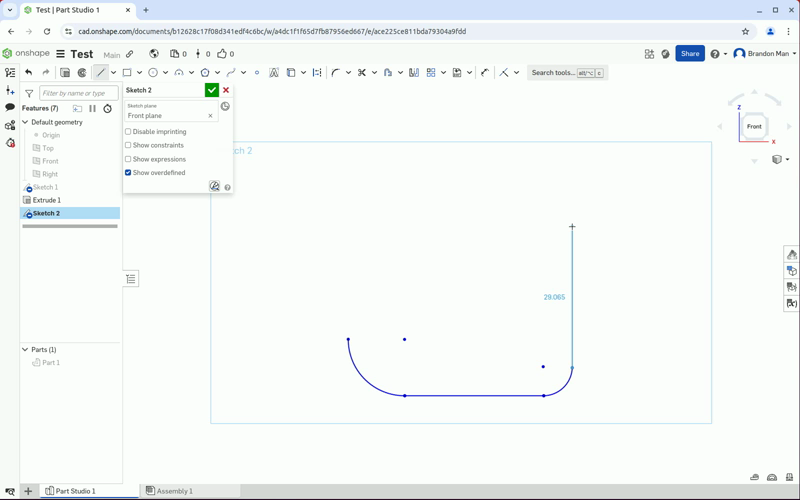
key_up(shift)
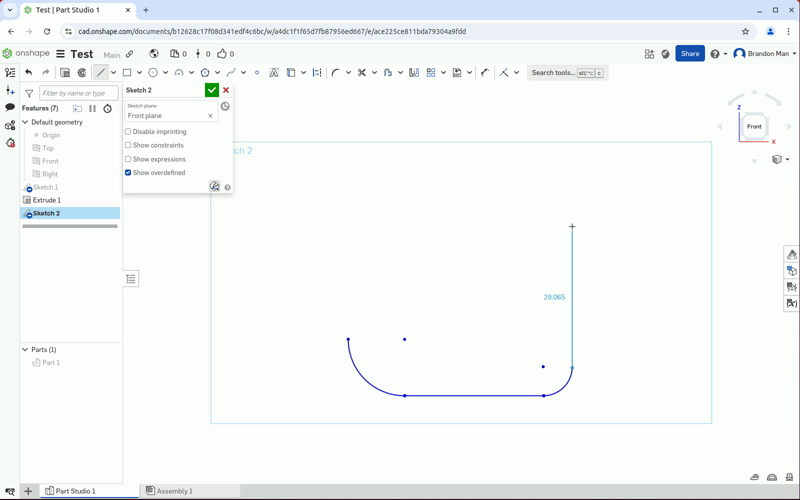
key(esc)
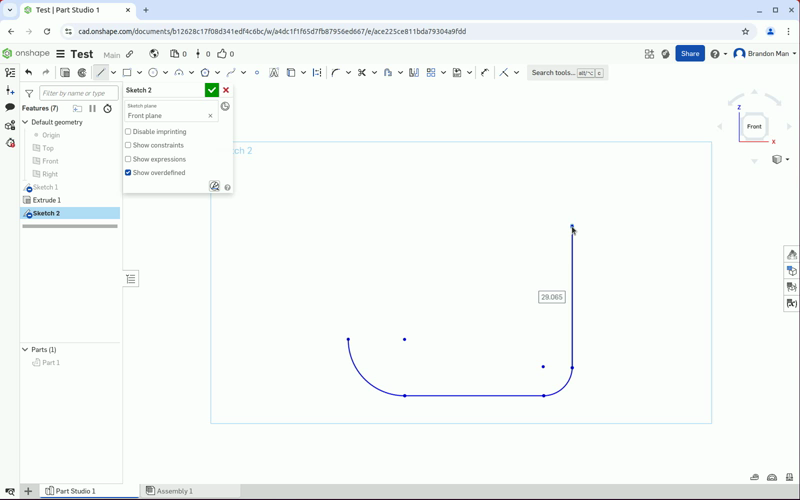
key(a)
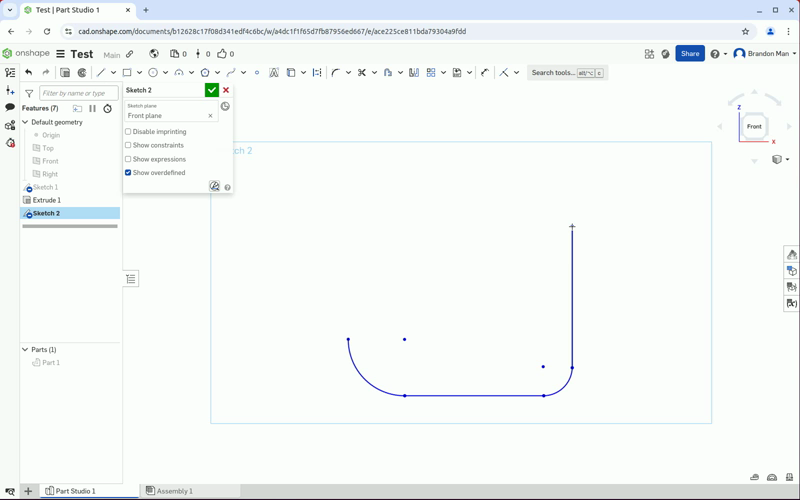
mouse_move(572, 226)
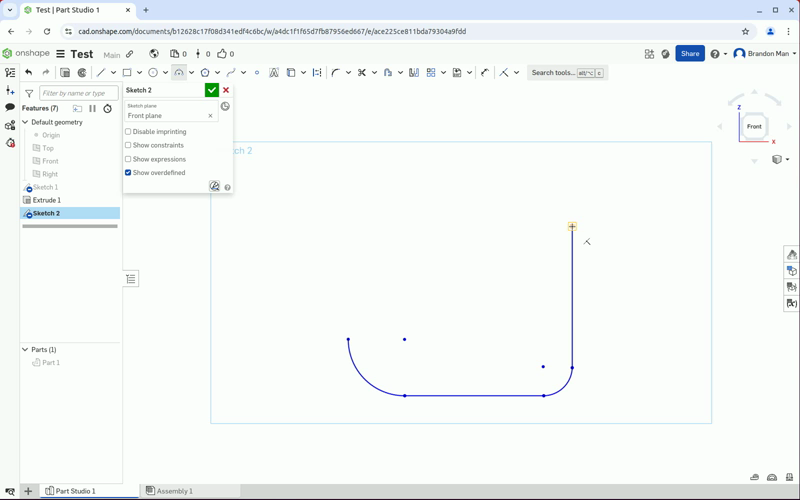
click(572, 226)
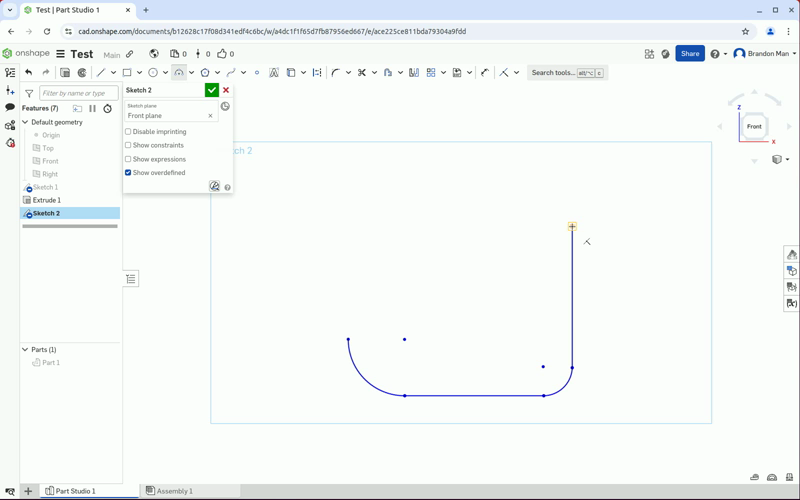
key_down(shift)
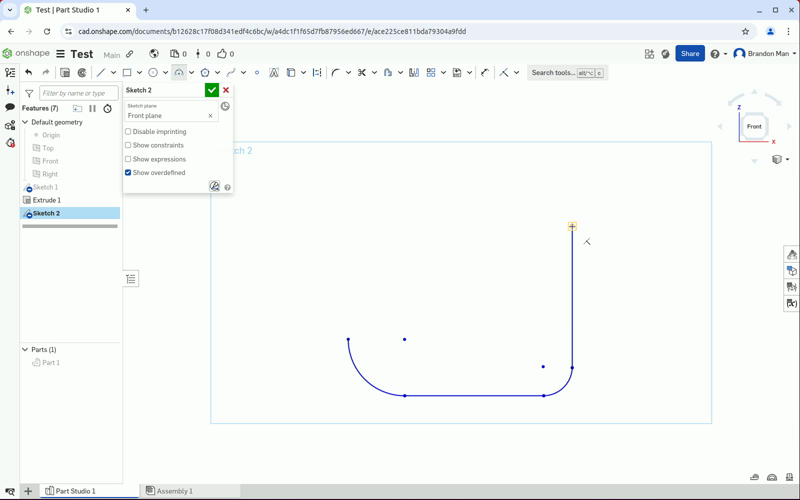
mouse_move(515, 171)
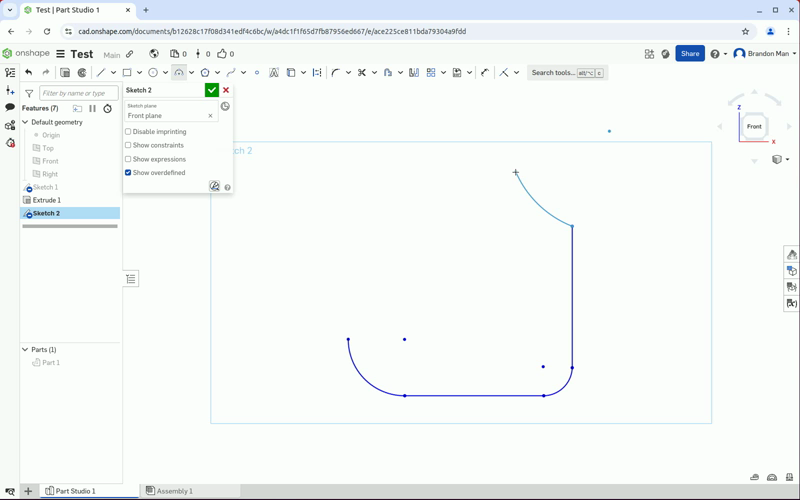
click(515, 171)
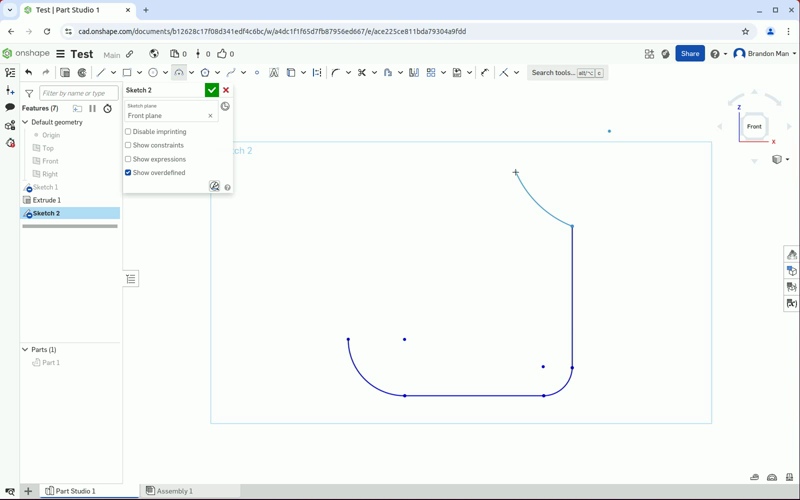
mouse_move(555, 187)
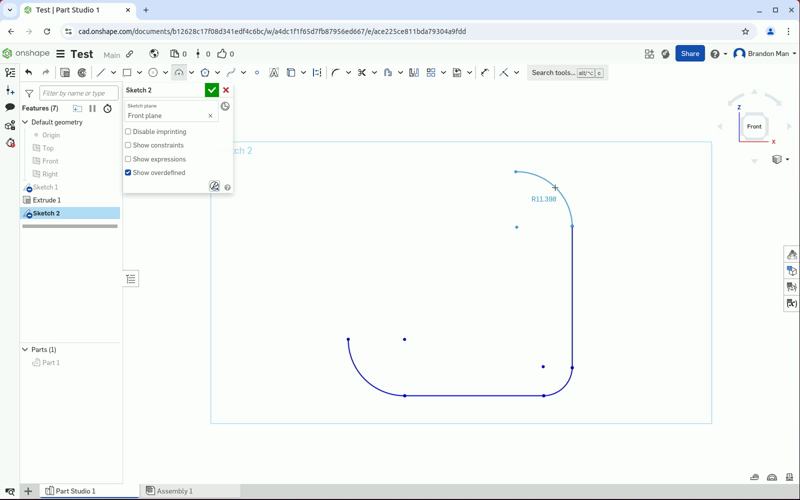
click(555, 187)
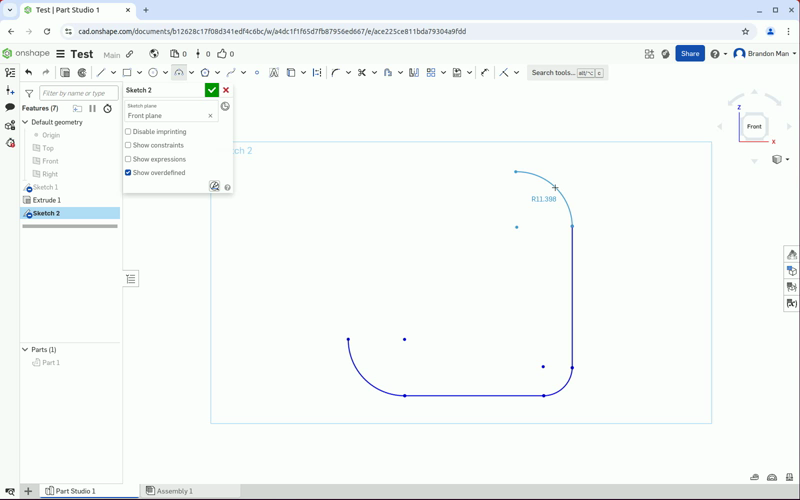
key_up(shift)
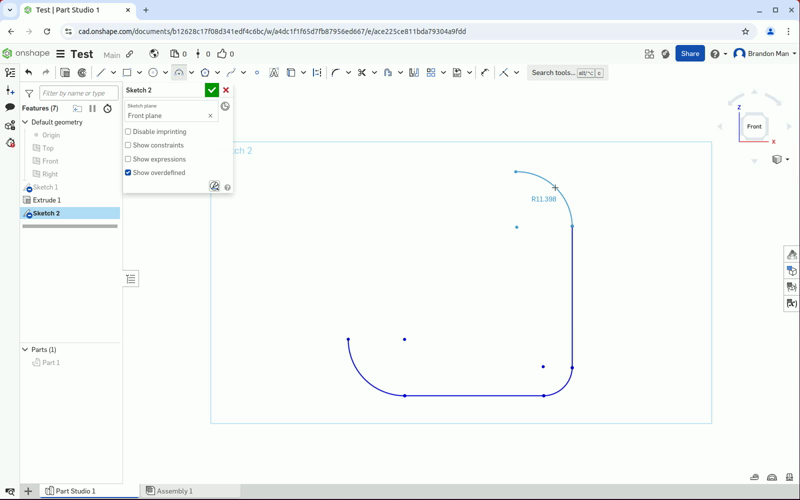
key(esc)
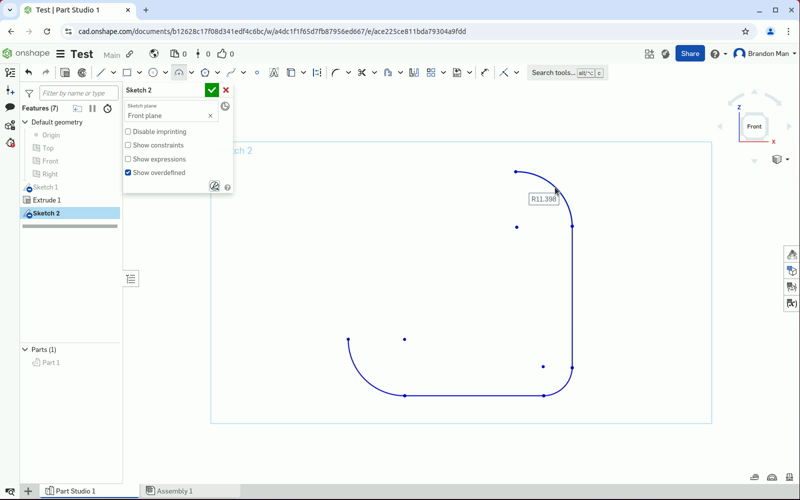
key(l)
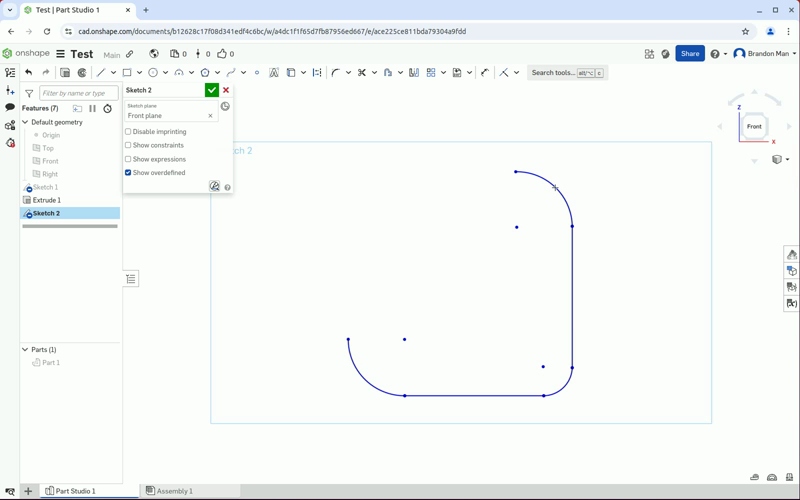
mouse_move(515, 171)
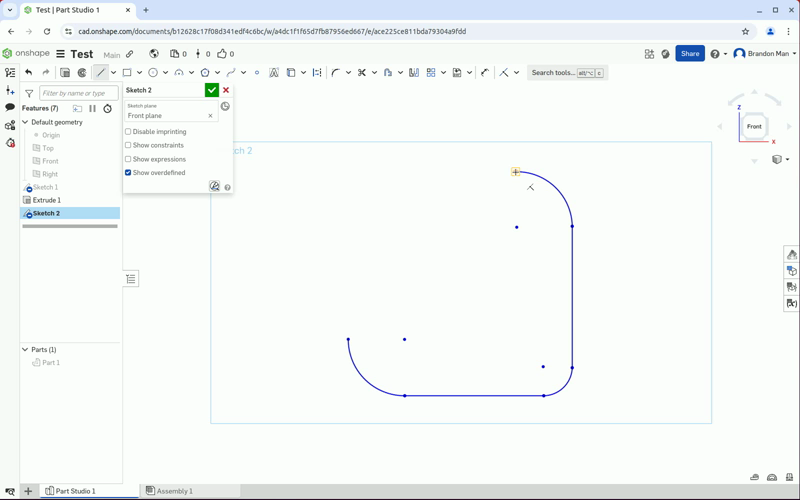
click(515, 171)
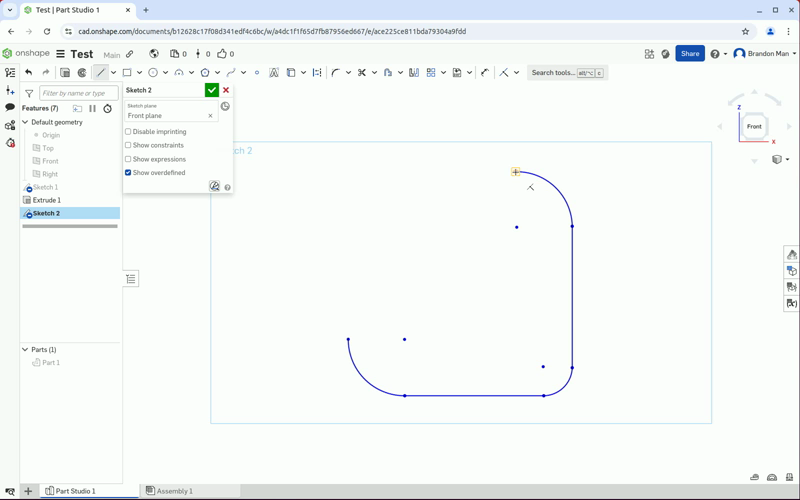
key_down(shift)
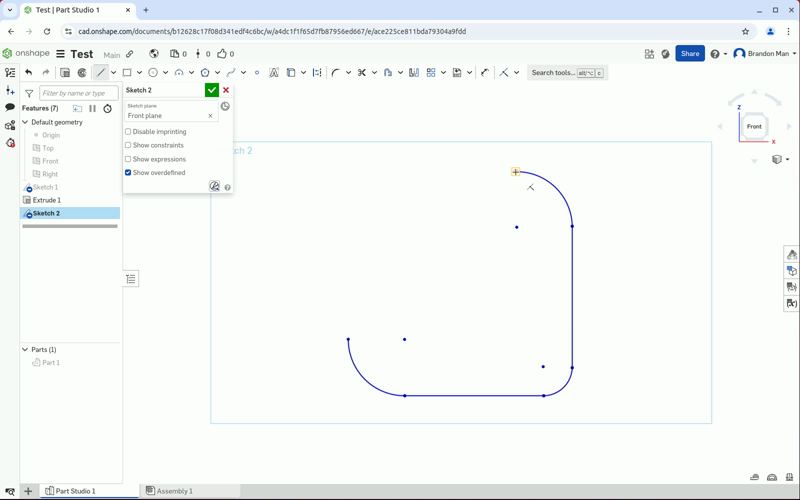
mouse_move(376, 171)
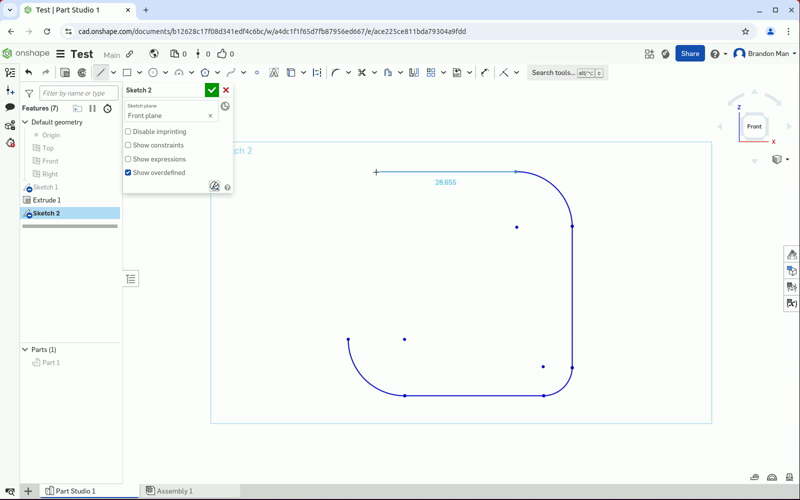
click(376, 171)
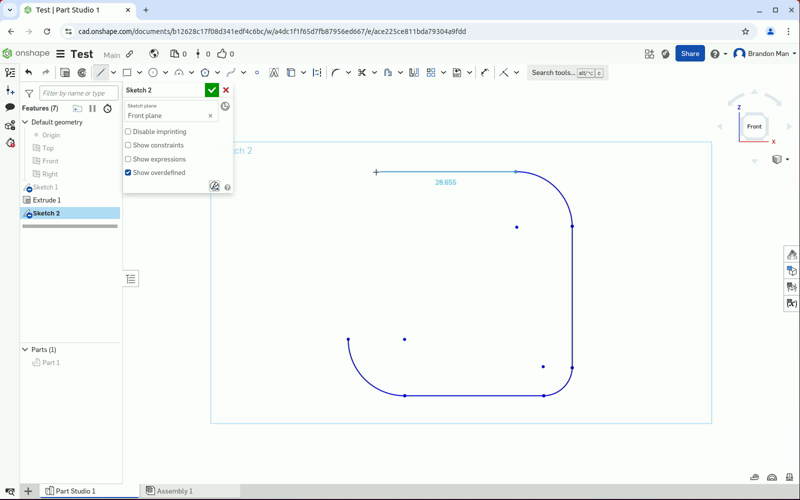
key_up(shift)
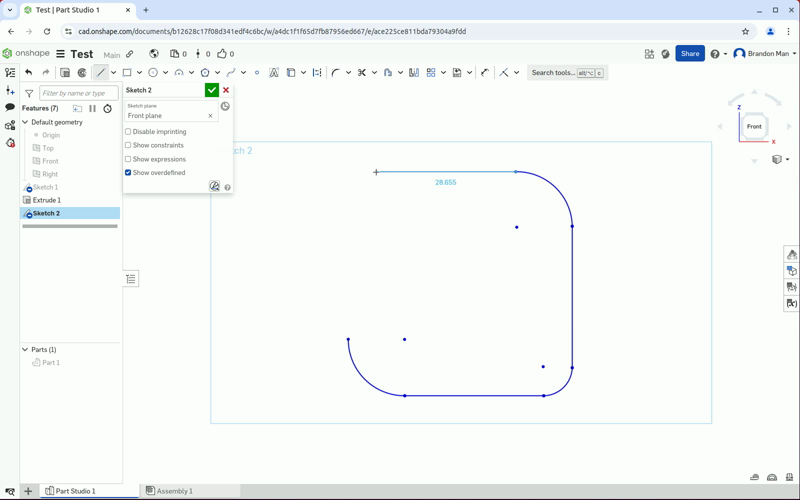
key(esc)
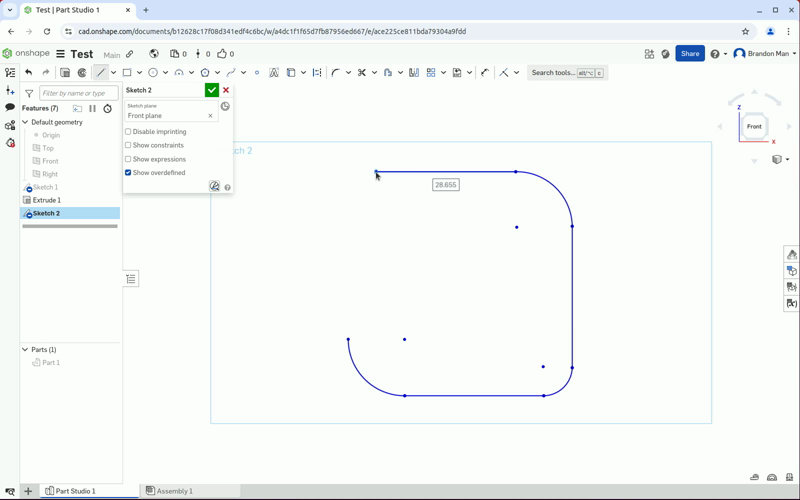
key(a)
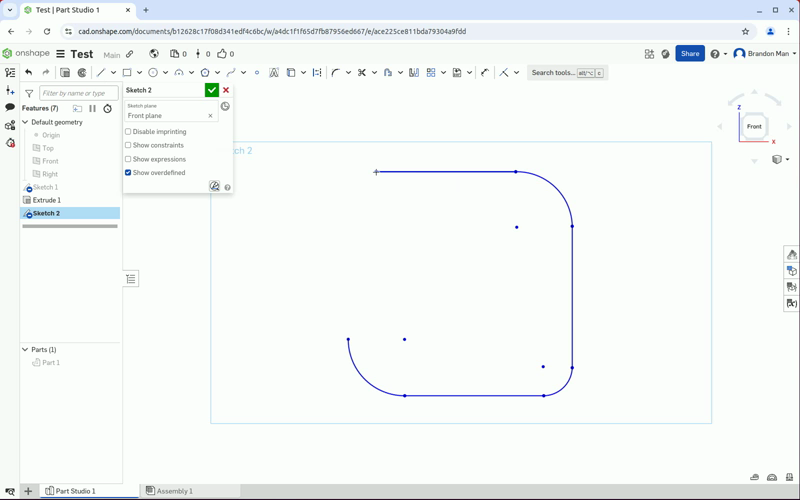
mouse_move(376, 171)
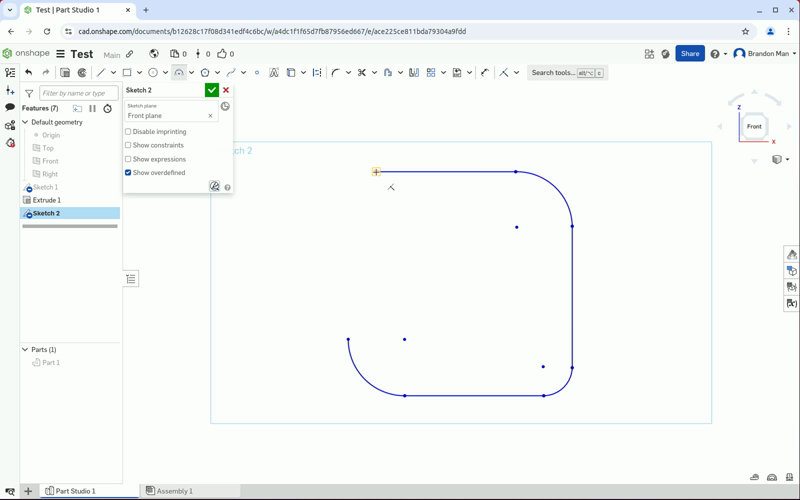
click(376, 171)
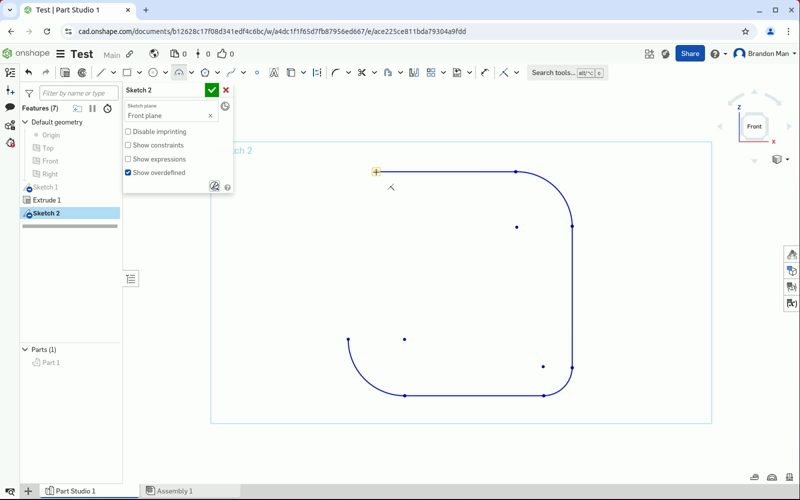
key_down(shift)
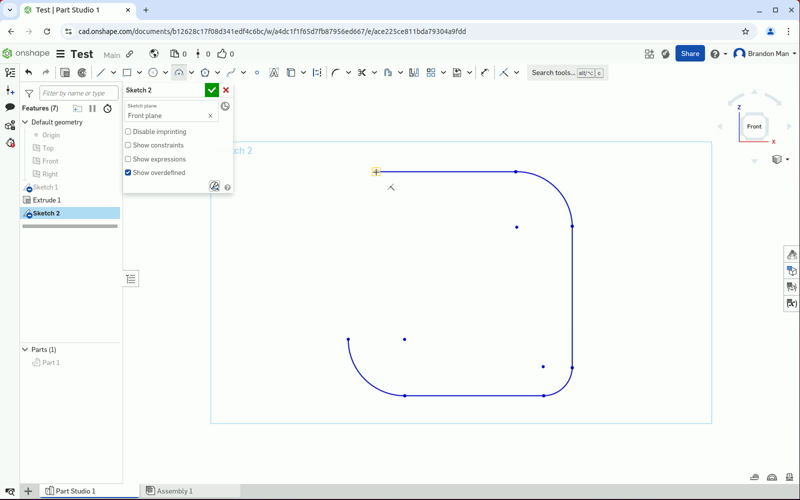
mouse_move(348, 200)
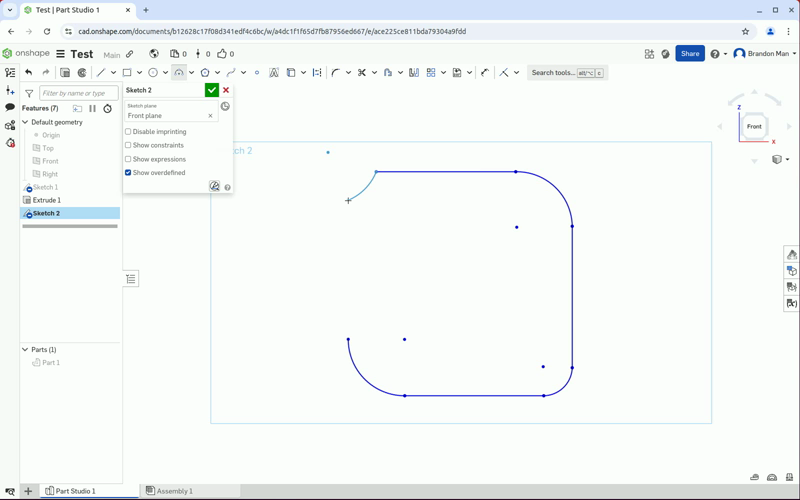
click(348, 200)
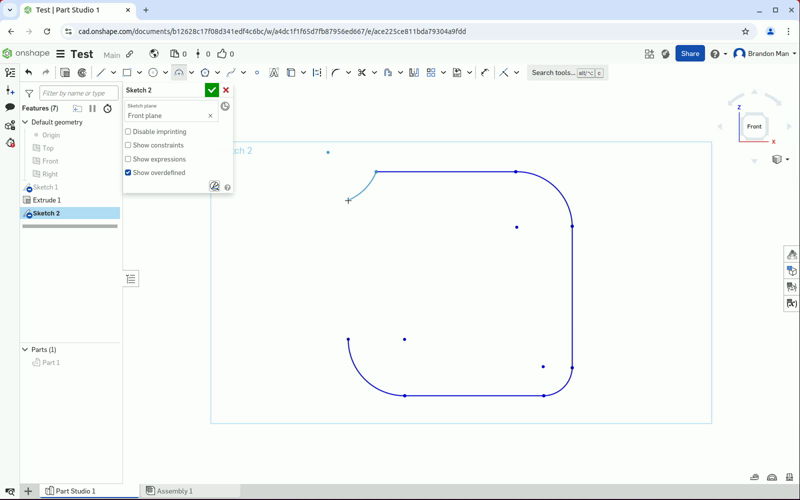
mouse_move(356, 180)
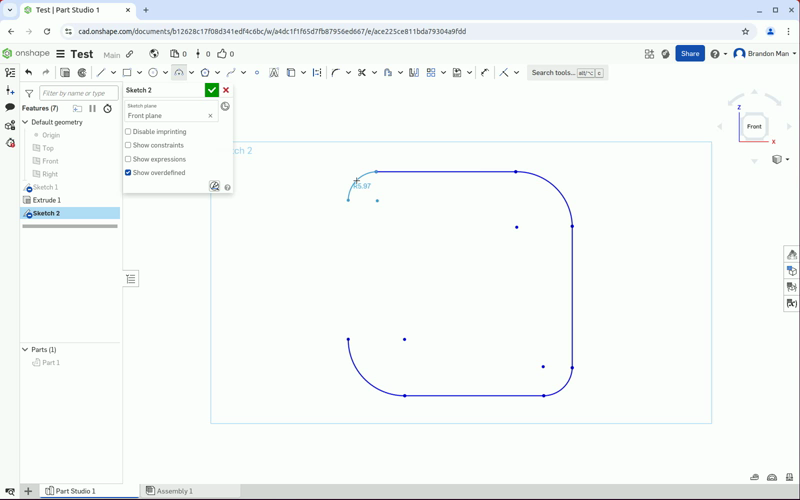
click(356, 180)
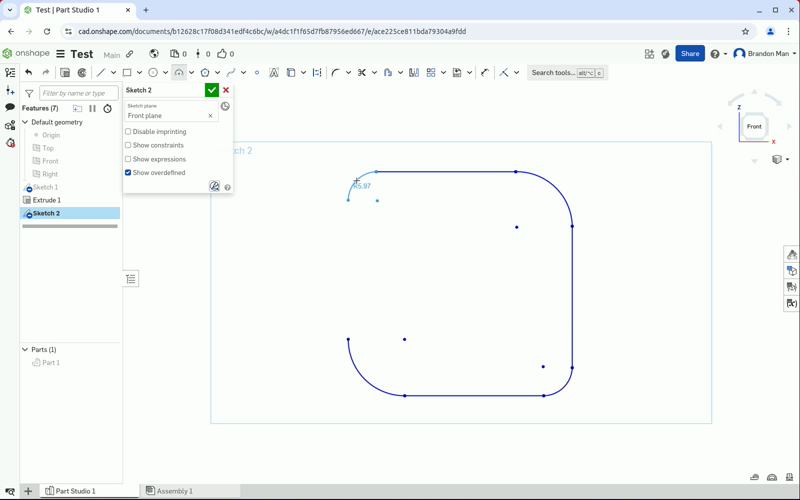
key_up(shift)
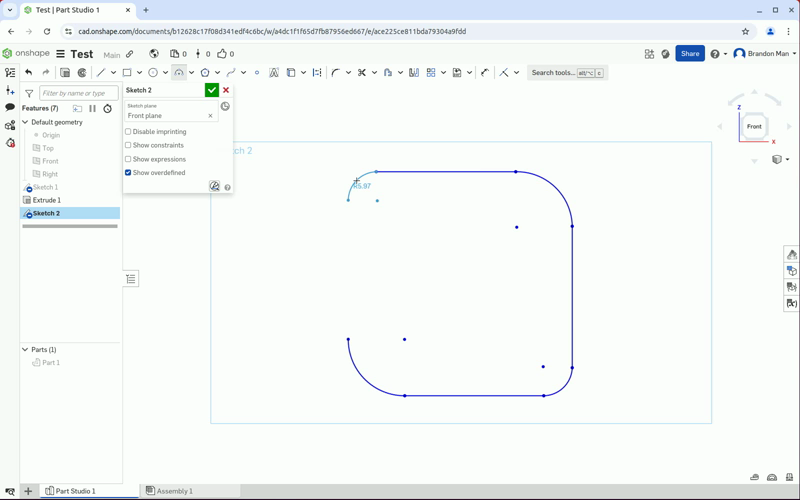
key(esc)
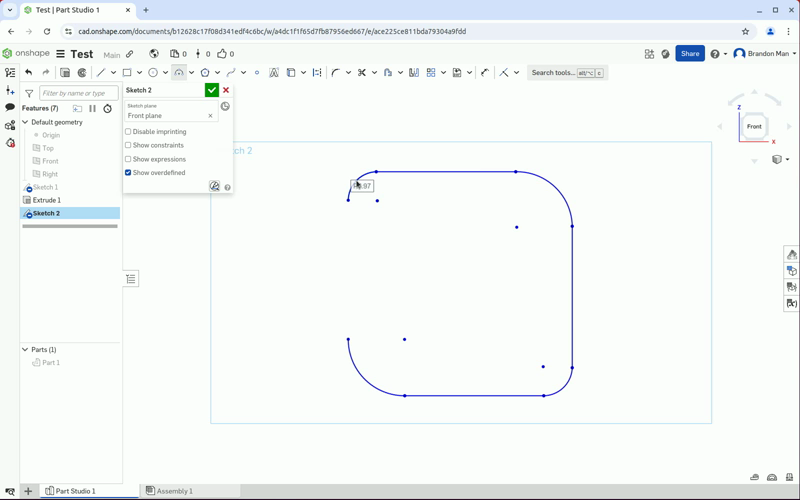
key(l)
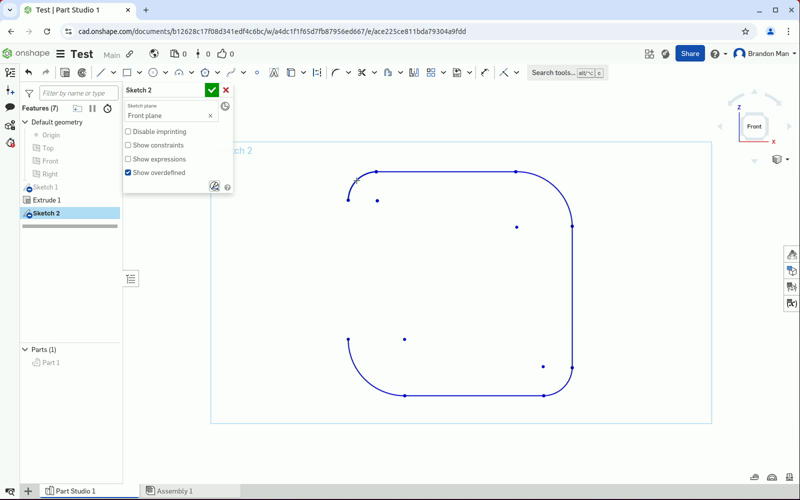
mouse_move(348, 200)
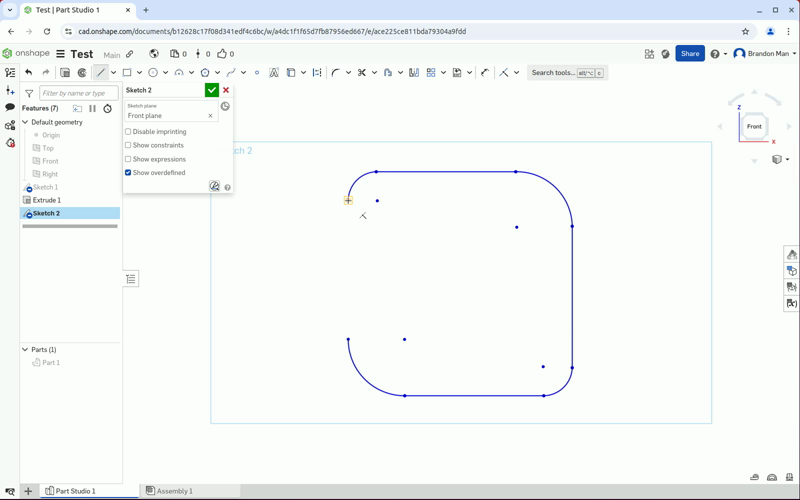
click(348, 200)
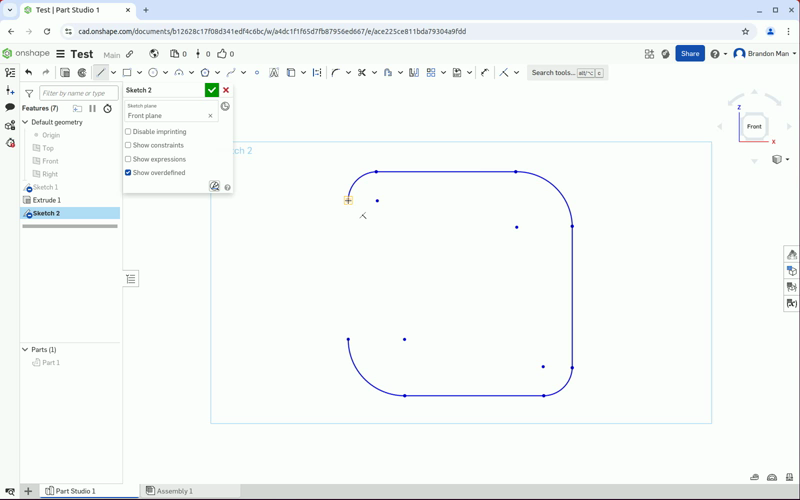
key_down(shift)
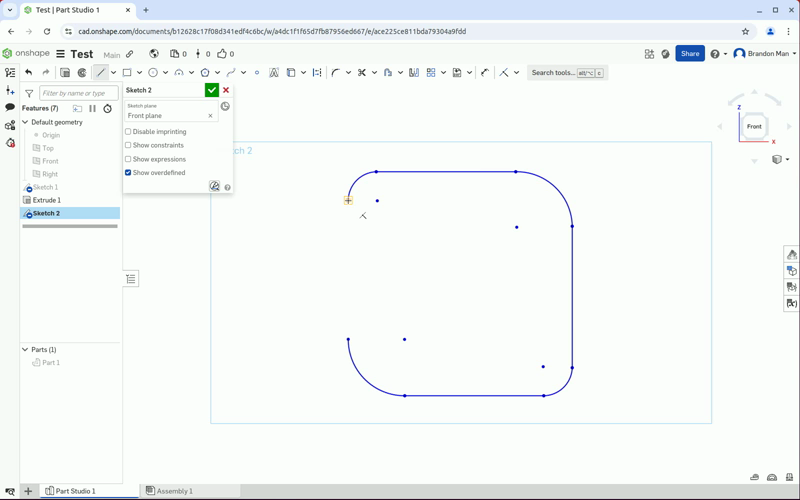
mouse_move(348, 339)
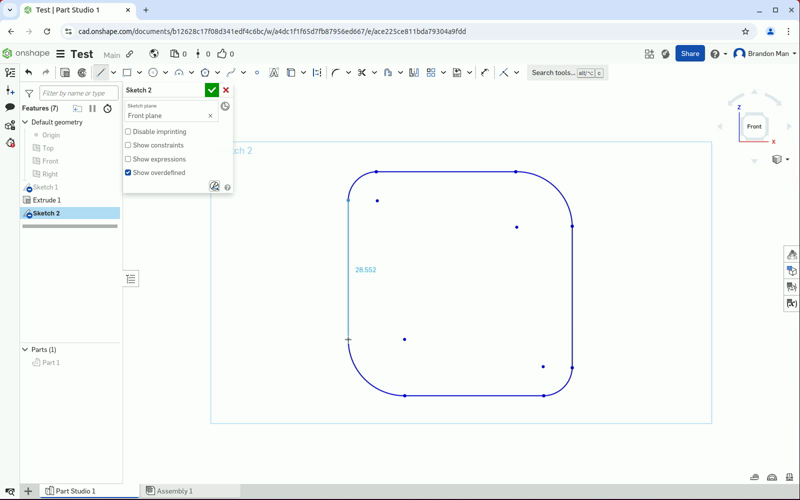
key_up(shift)
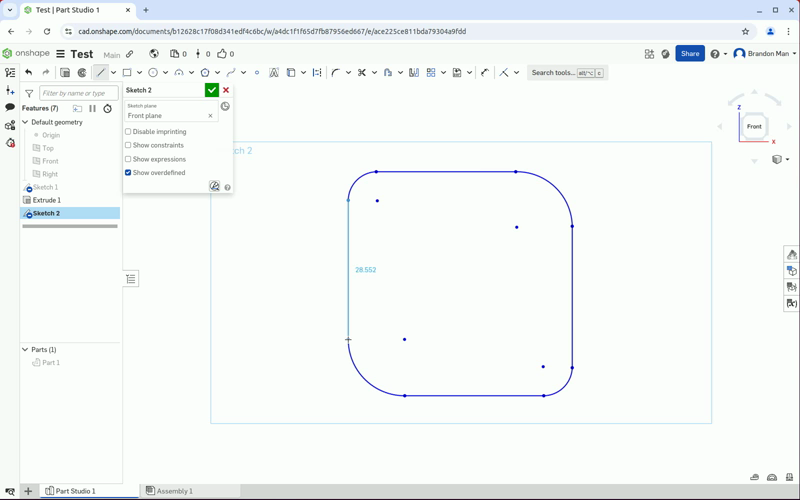
click(348, 339)
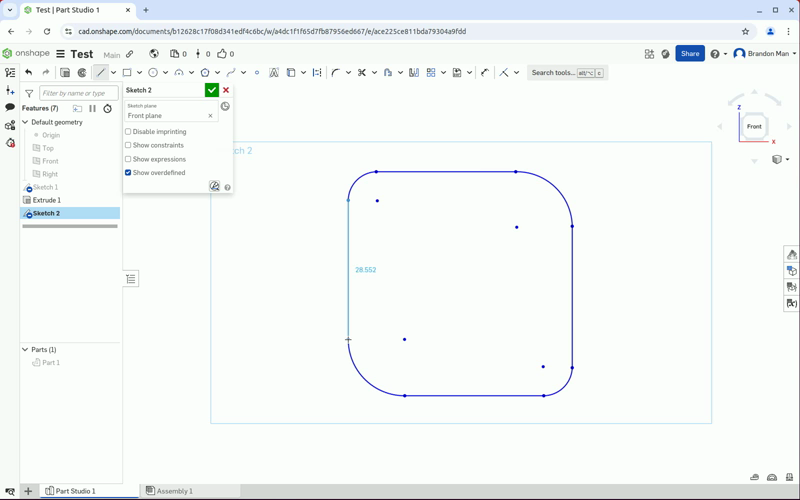
key(esc)
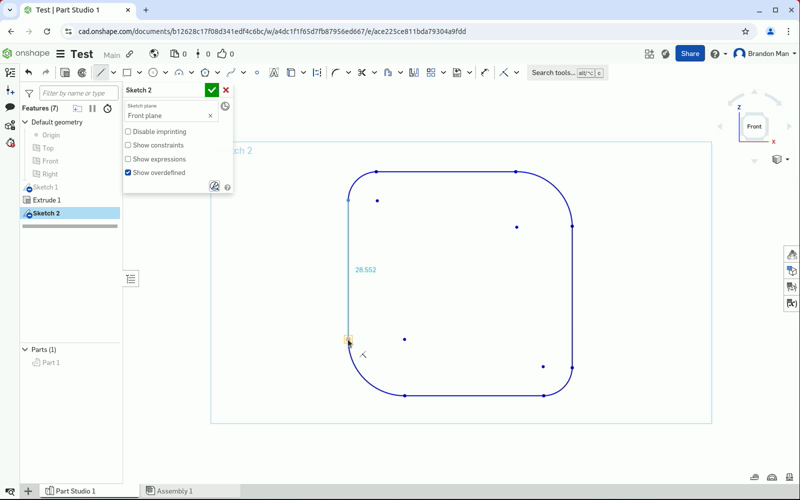
mouse_move(416, 341)
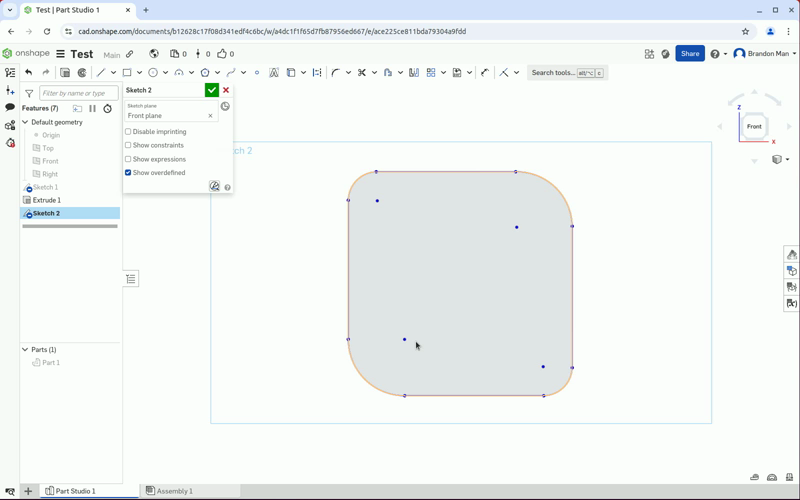
click(416, 341)
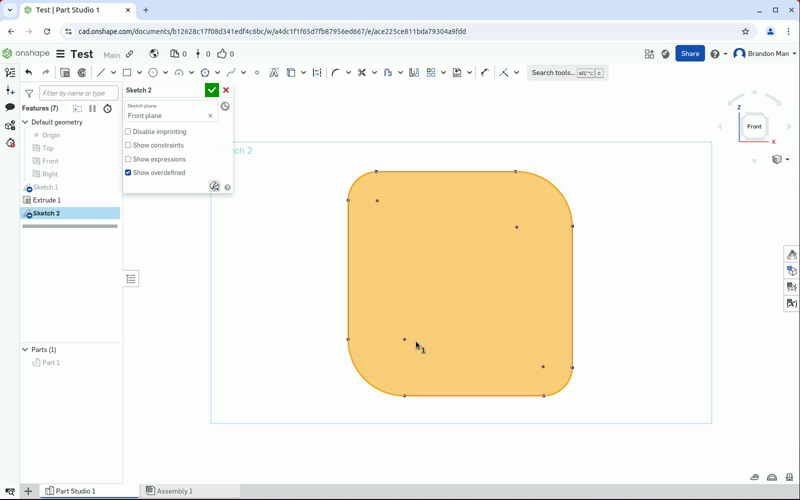
mouse_move(73, 352)
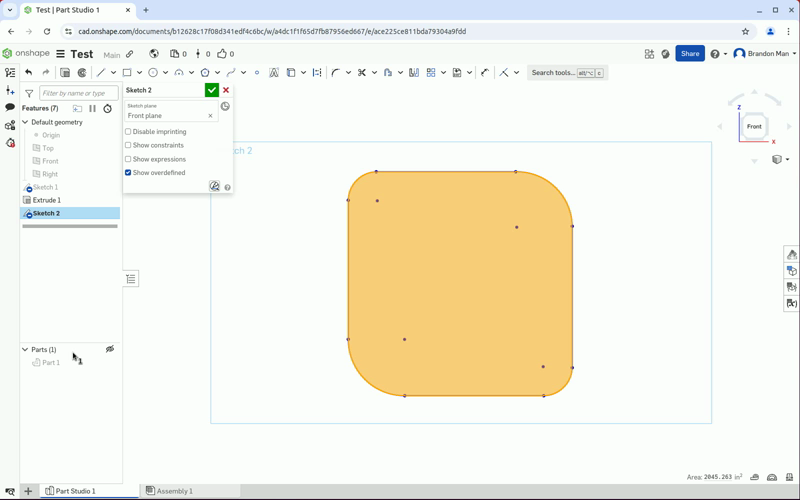
key(shift+y)
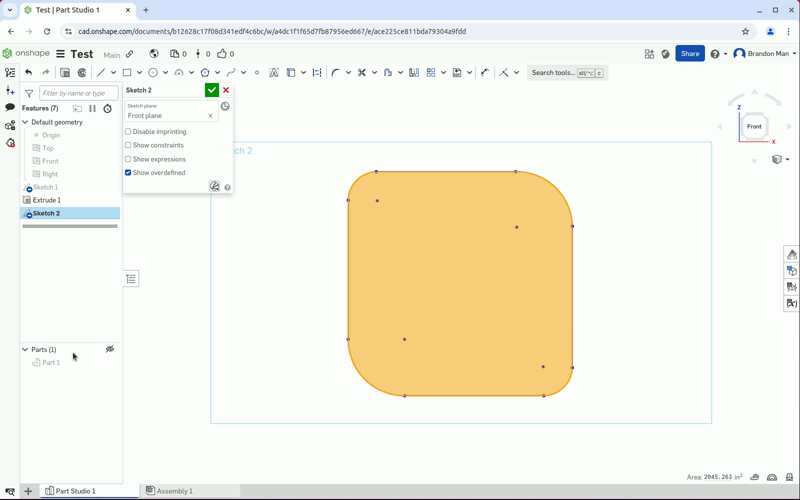
key(shift+e)
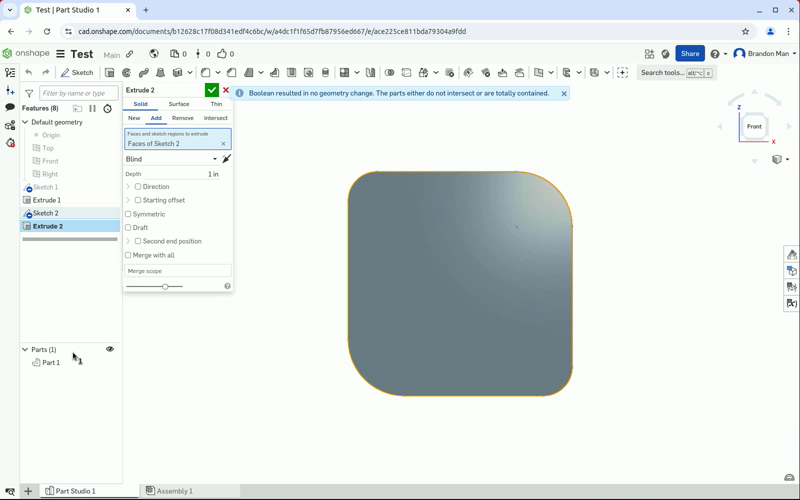
mouse_move(143, 106)
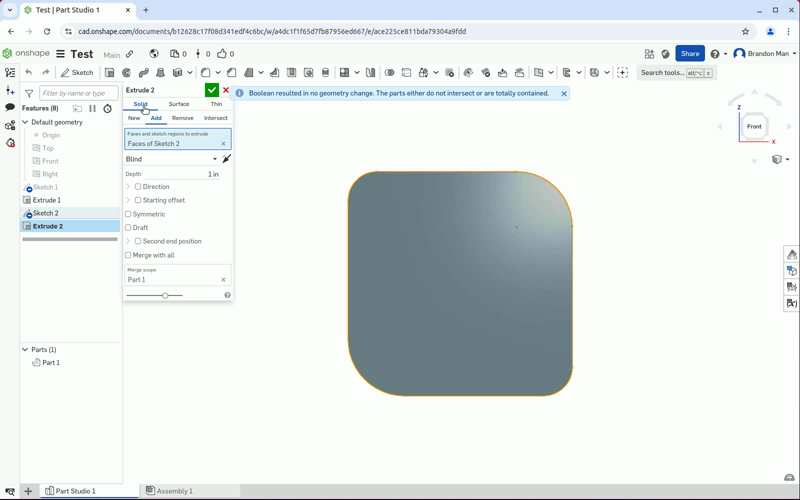
click(143, 106)
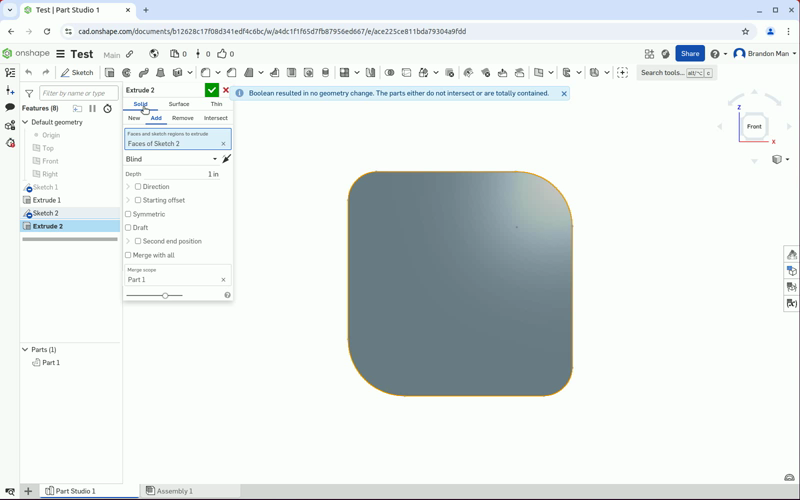
mouse_move(137, 120)
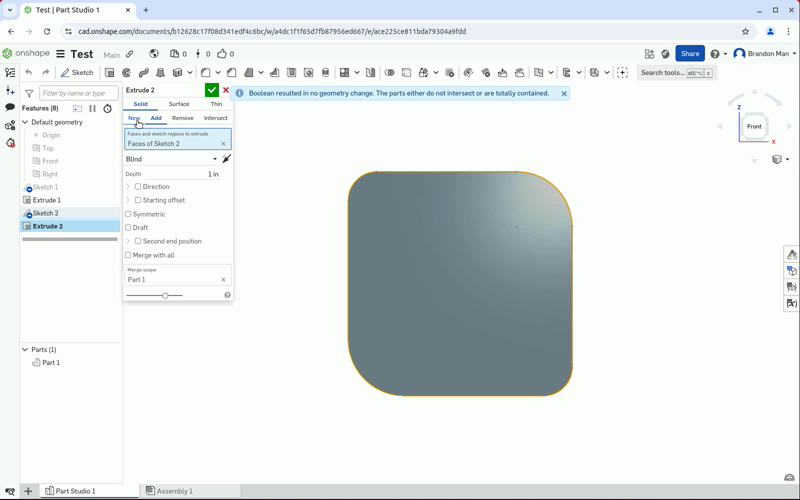
click(137, 120)
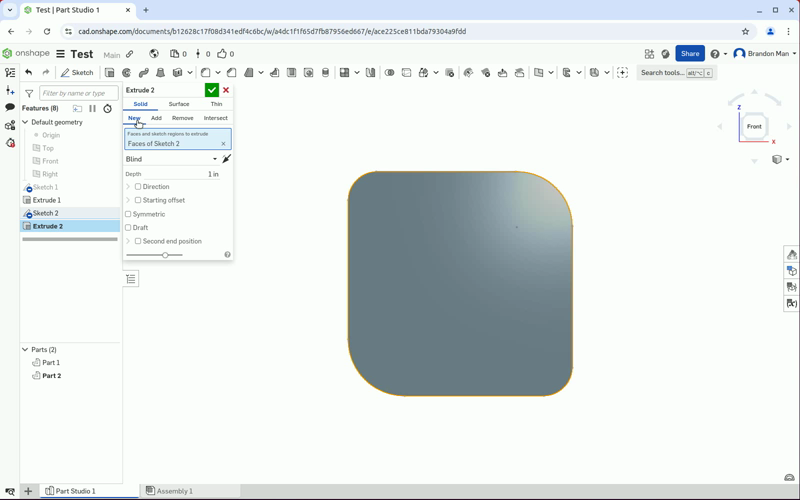
key(tab, 4)
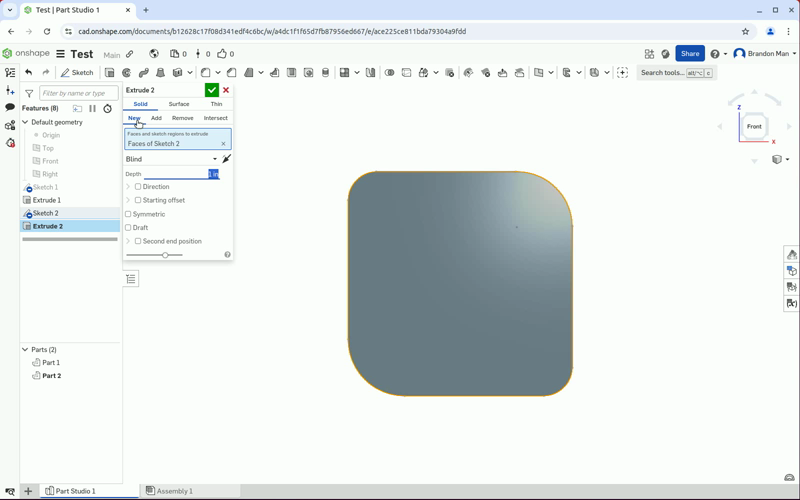
text(23.108)
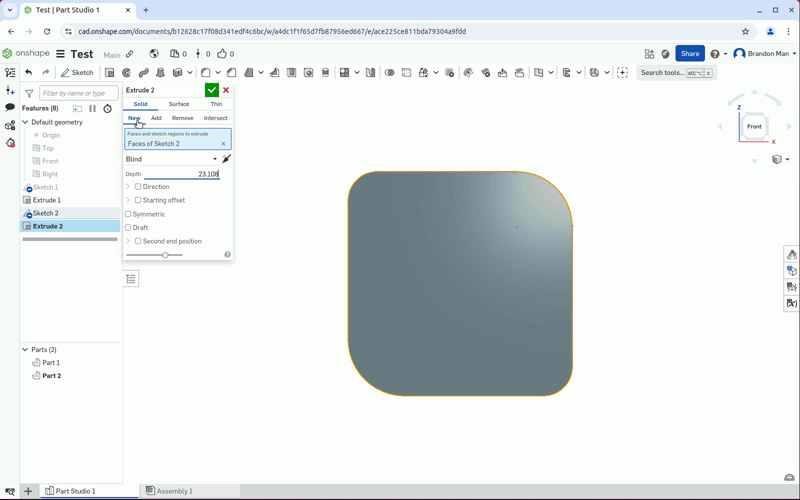
key(enter)
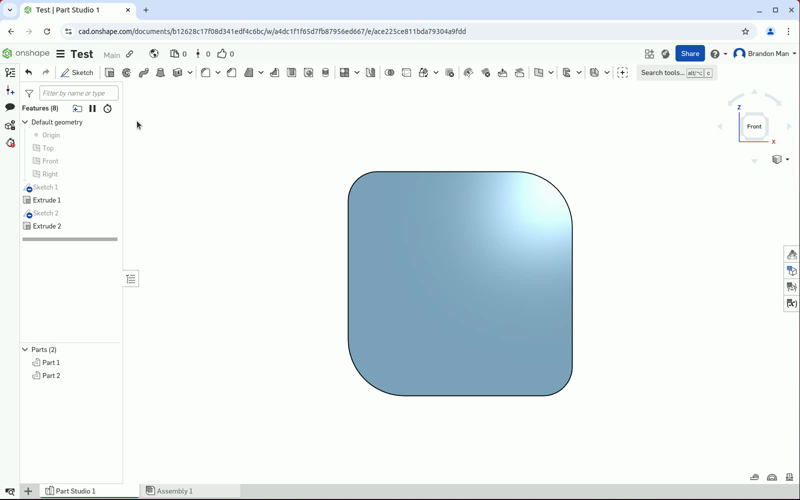
key(shift+h)
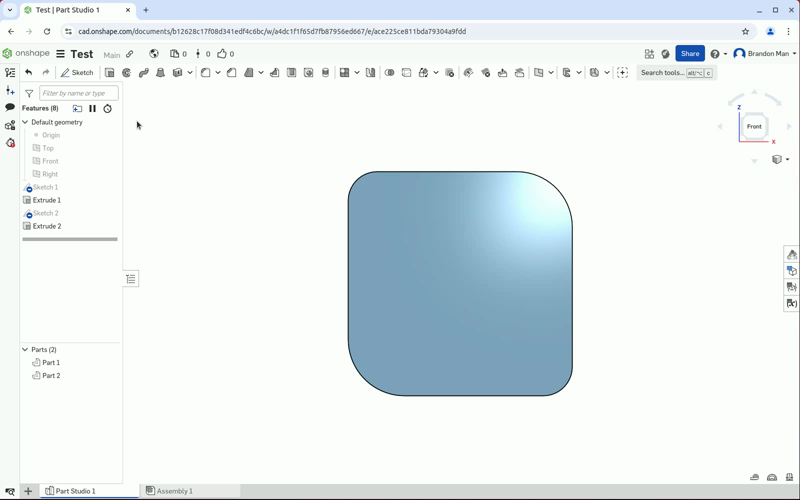
key(shift+h)
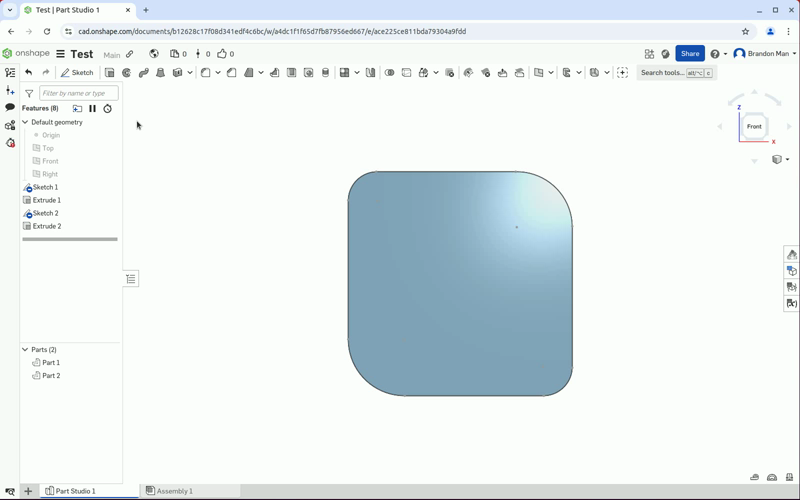
key(shift+7)
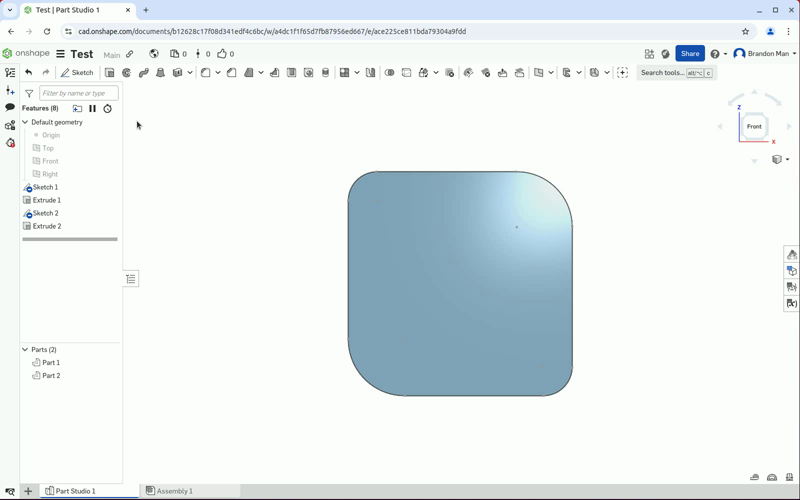
key(left, 2)
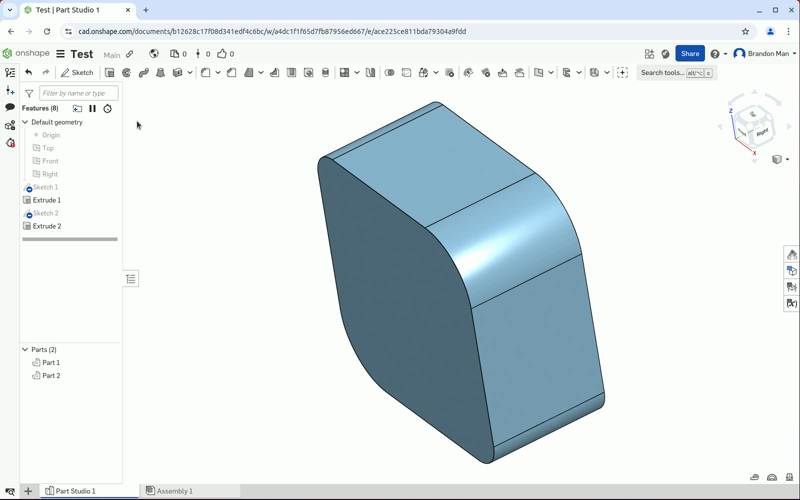
key(down, 2)
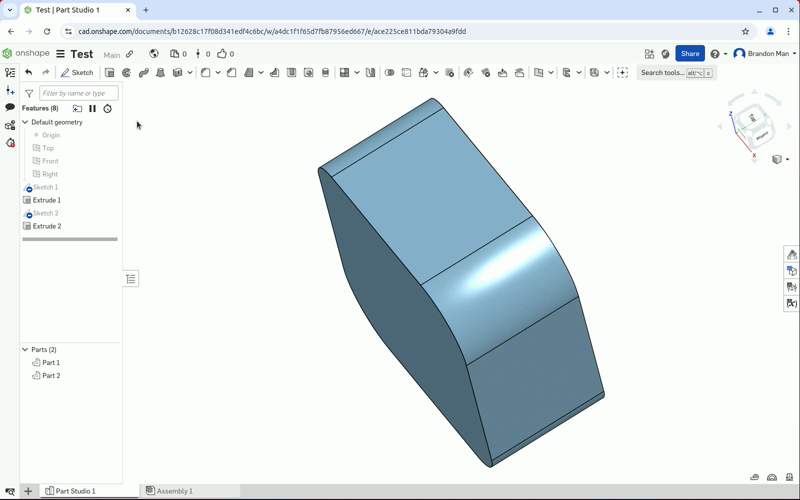
key(up, 2)
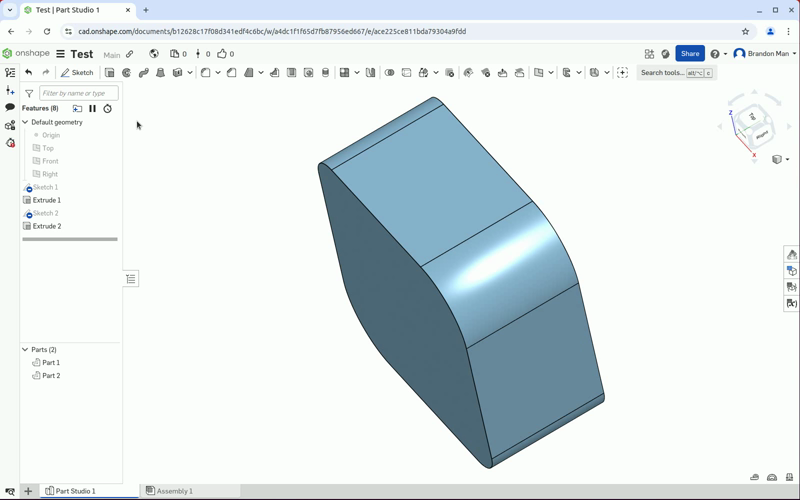
key(right, 2)
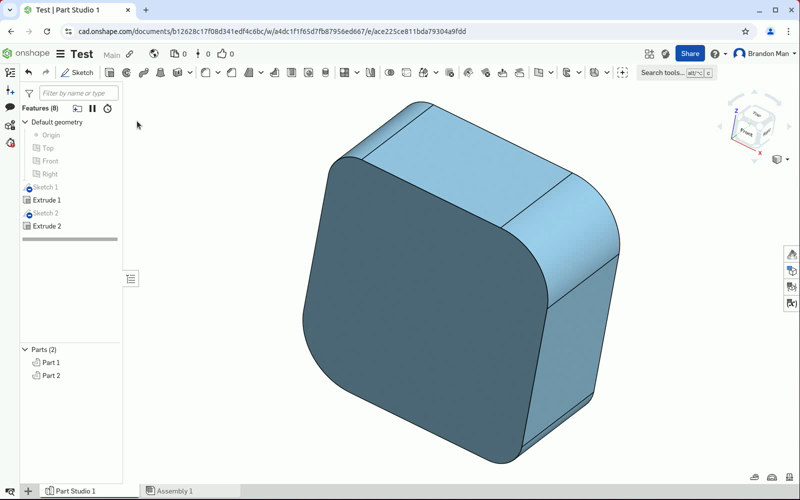
mouse_move(73, 189)
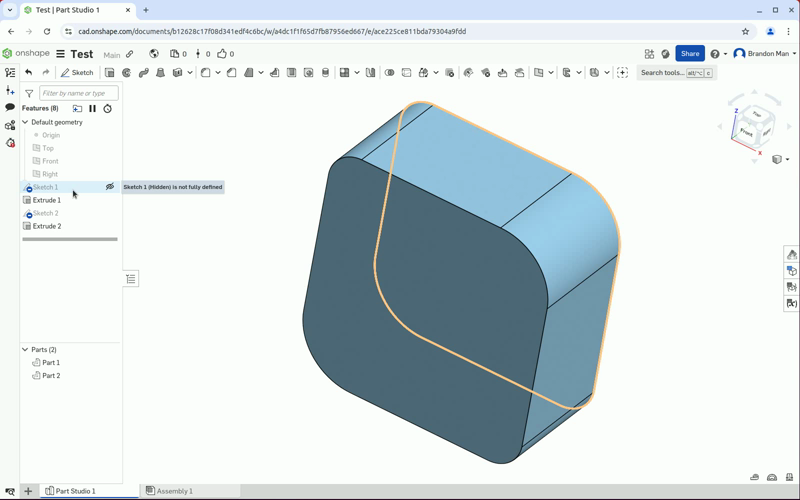
click(73, 189)